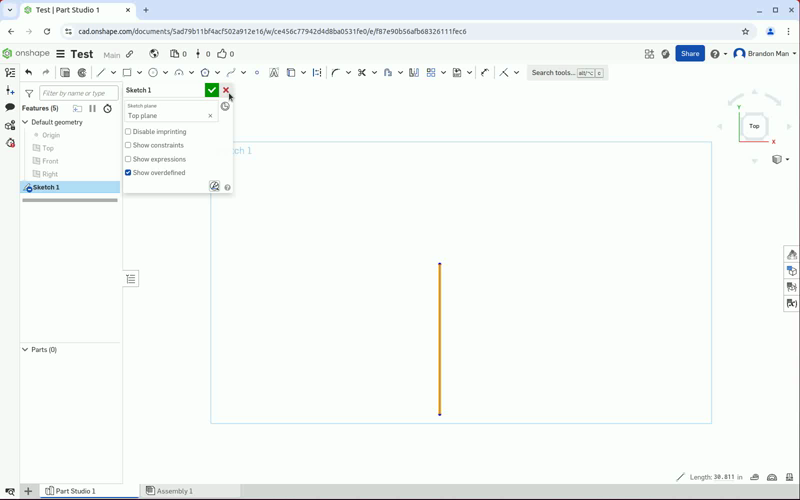
key(shift+h)
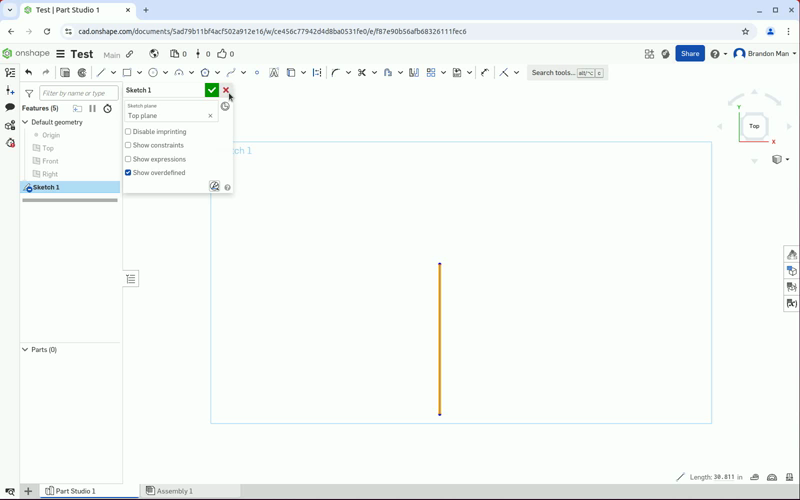
key(shift+s)
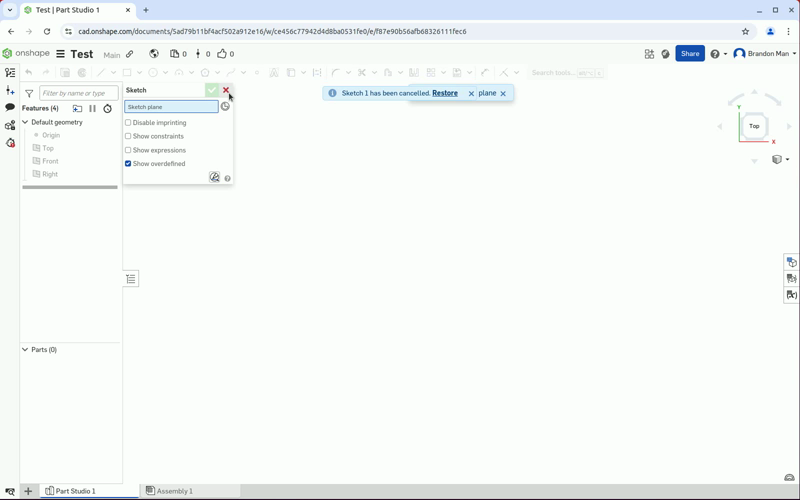
mouse_move(73, 150)
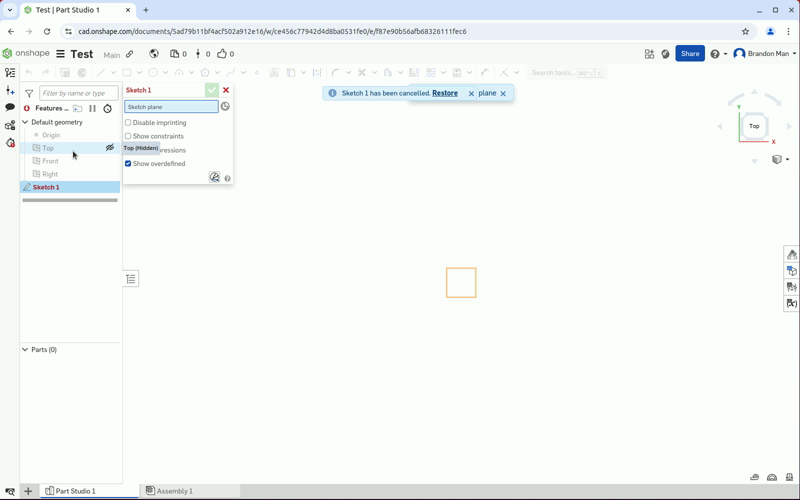
click(73, 150)
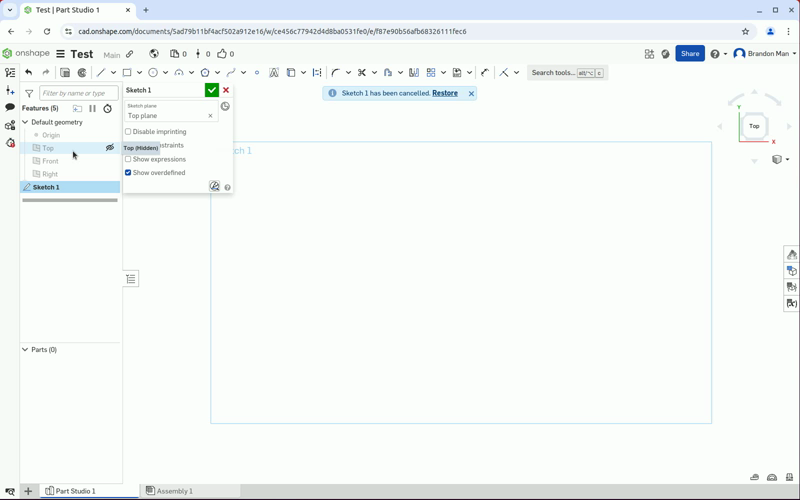
mouse_move(73, 352)
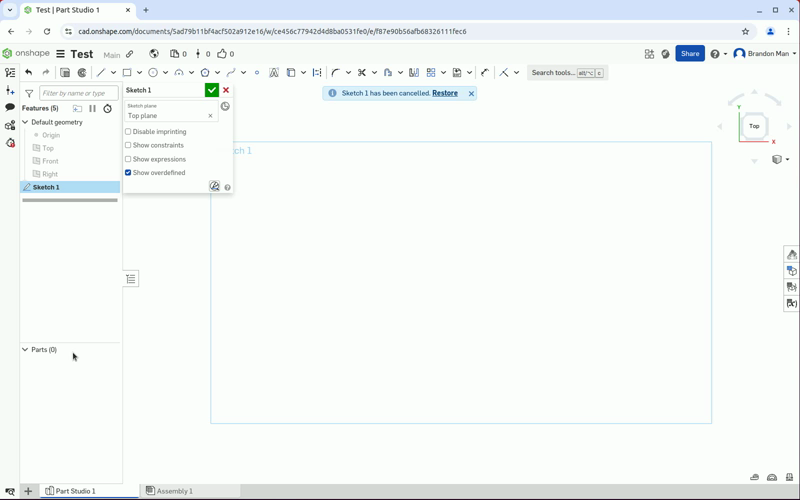
key(y)
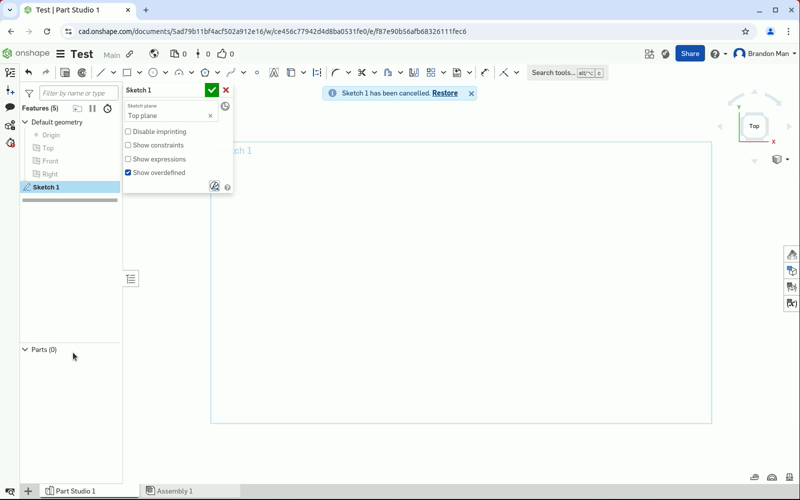
key(l)
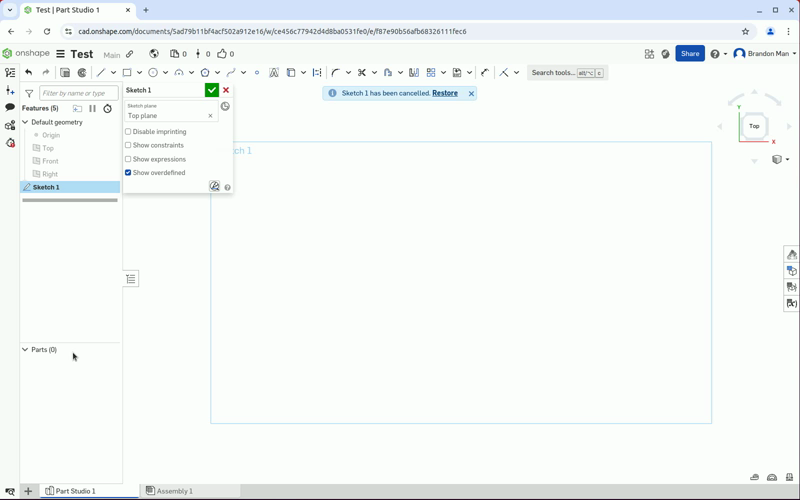
key_down(shift)
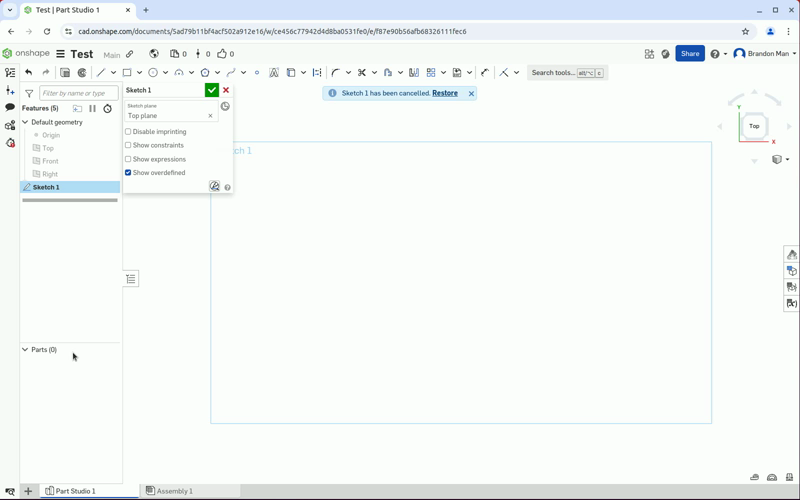
mouse_move(390, 395)
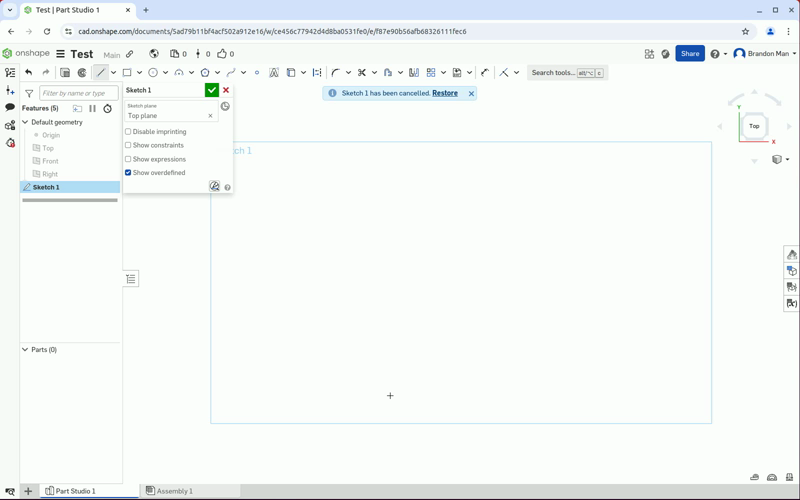
click(390, 395)
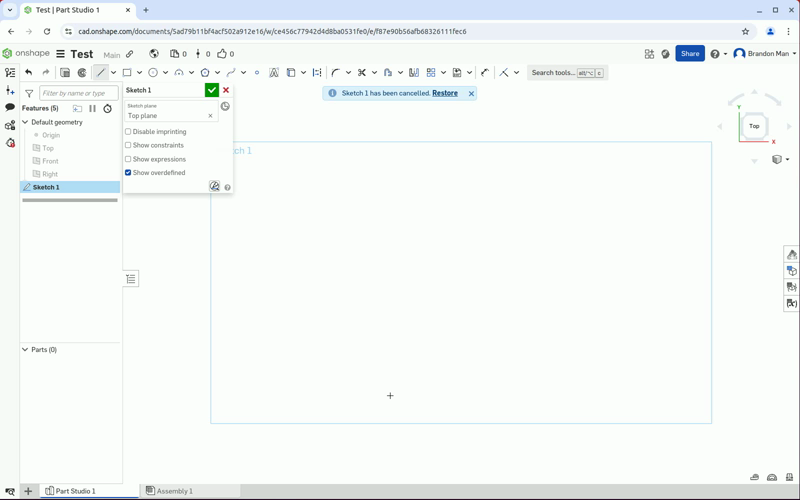
key_up(shift)
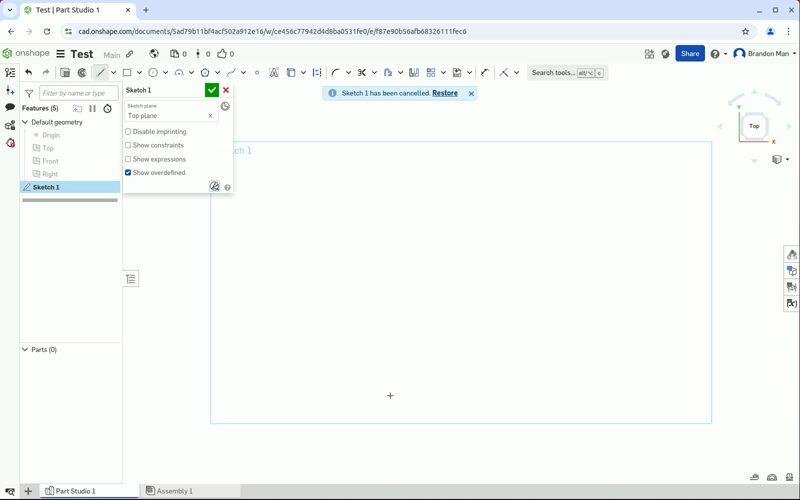
key_down(shift)
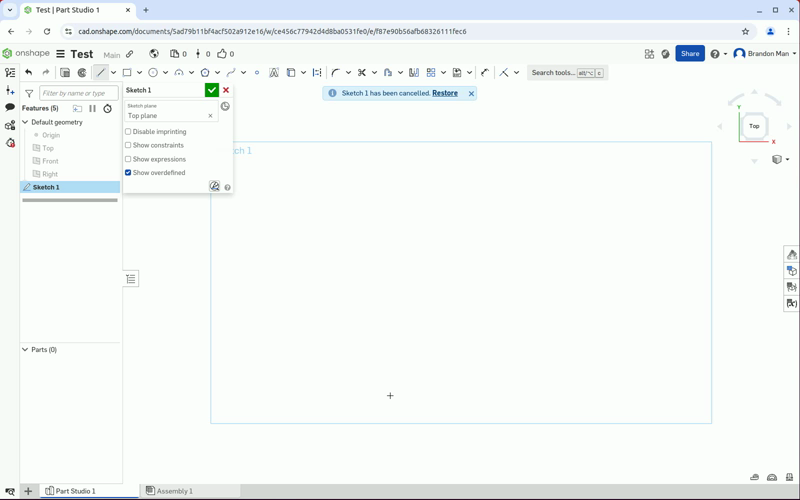
mouse_move(529, 395)
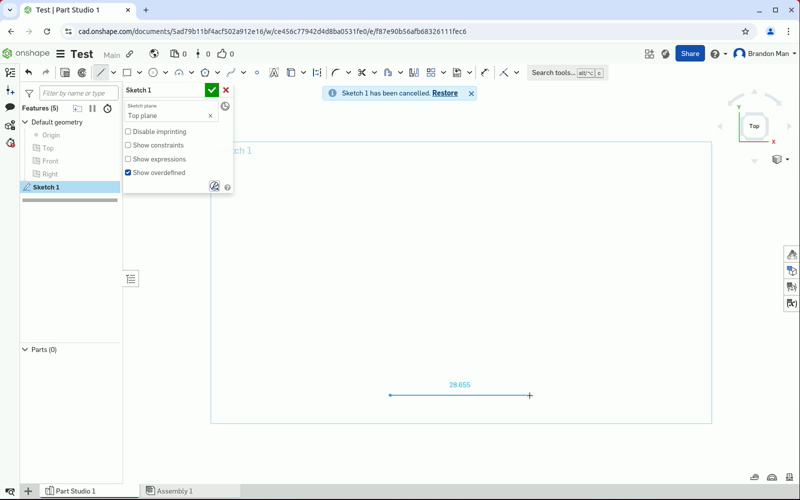
click(529, 395)
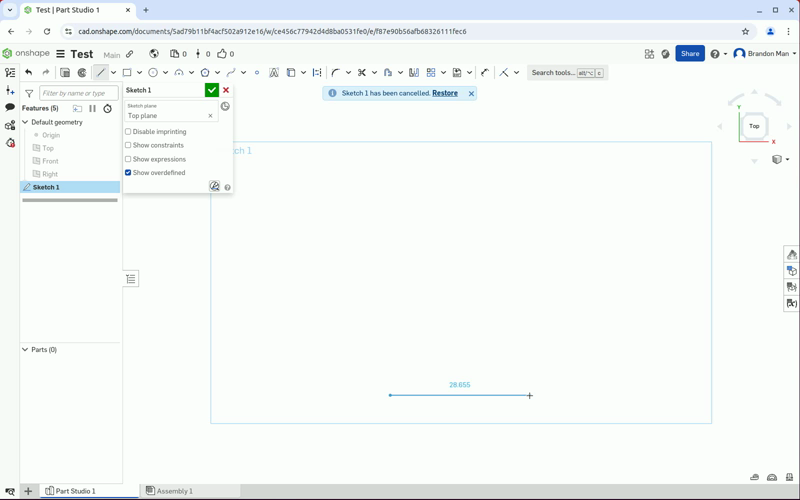
key_up(shift)
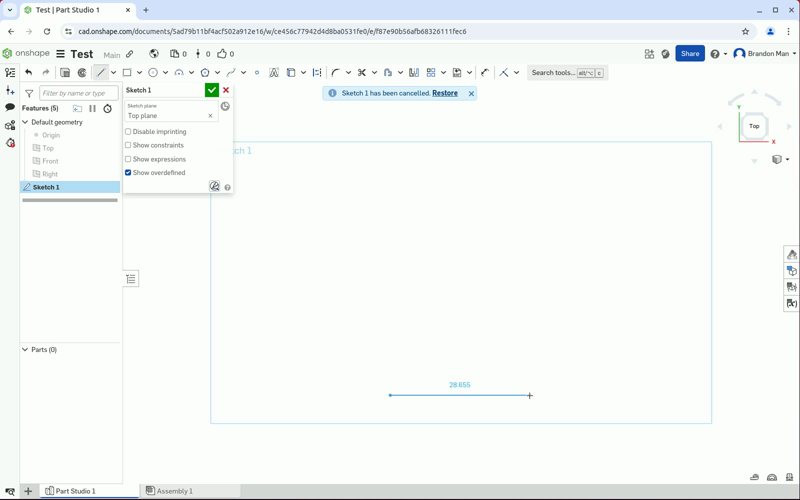
key_down(shift)
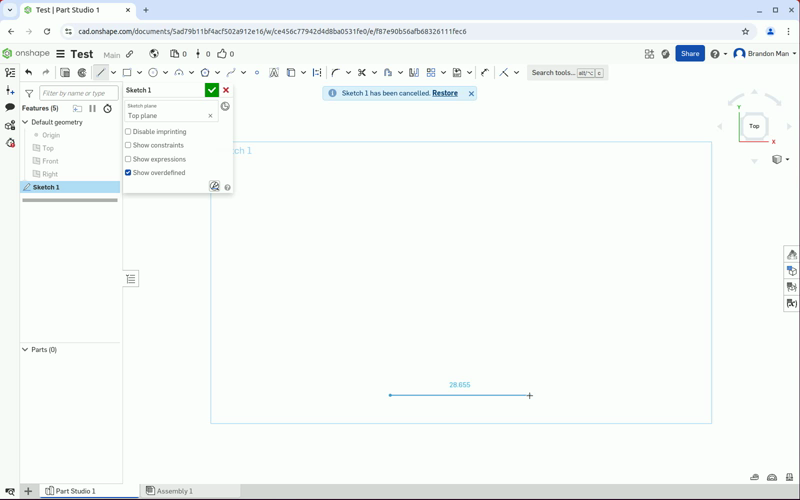
mouse_move(529, 171)
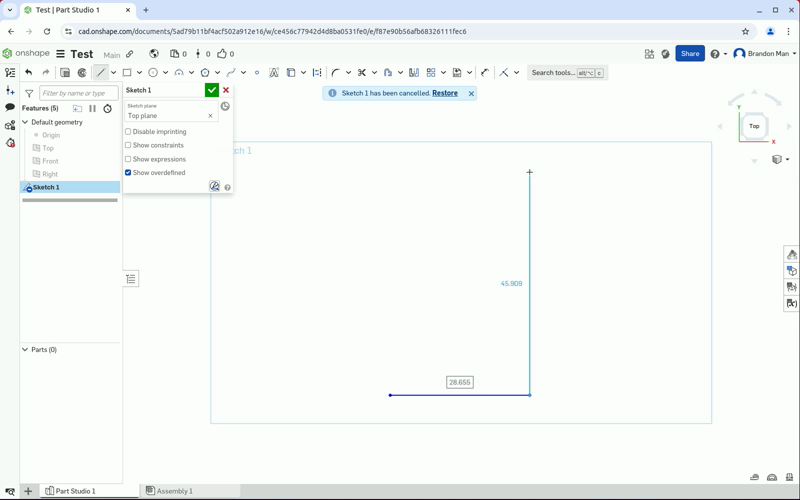
click(529, 171)
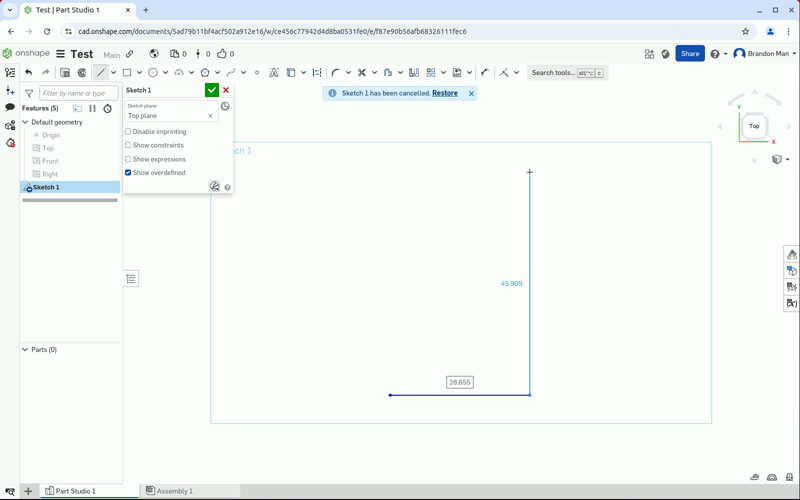
key_up(shift)
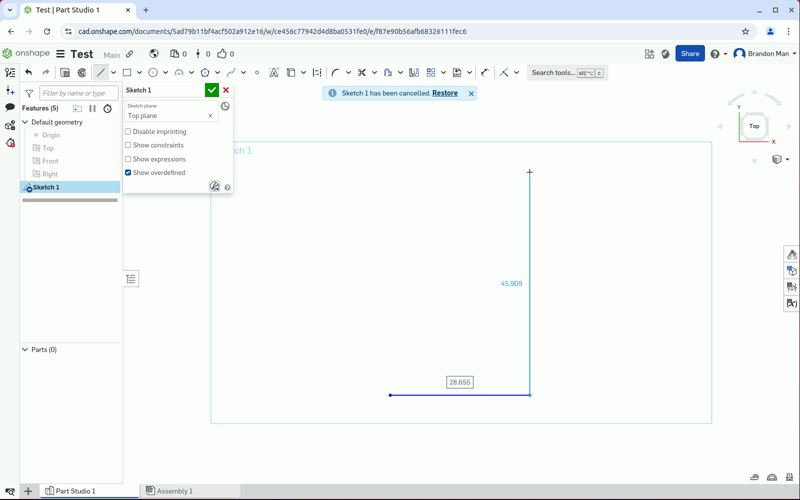
key_down(shift)
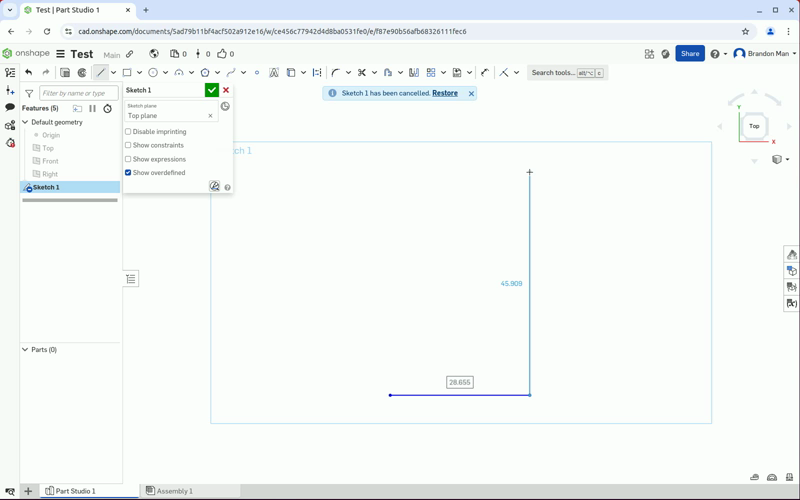
mouse_move(390, 171)
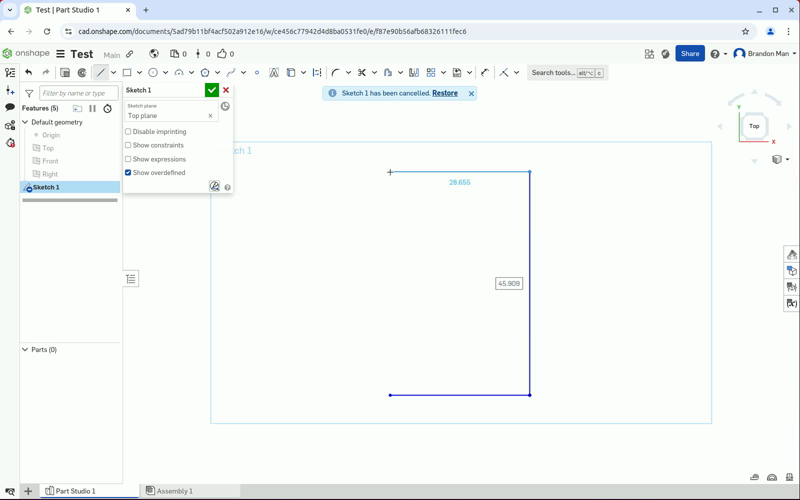
click(390, 171)
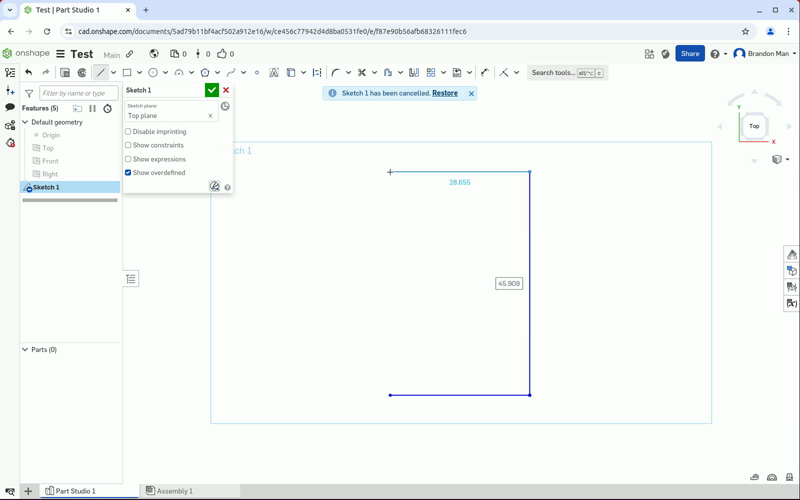
key_up(shift)
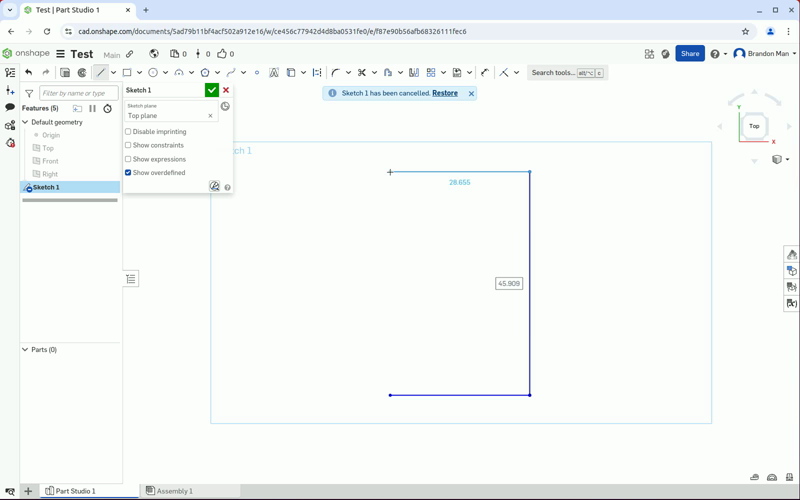
key_down(shift)
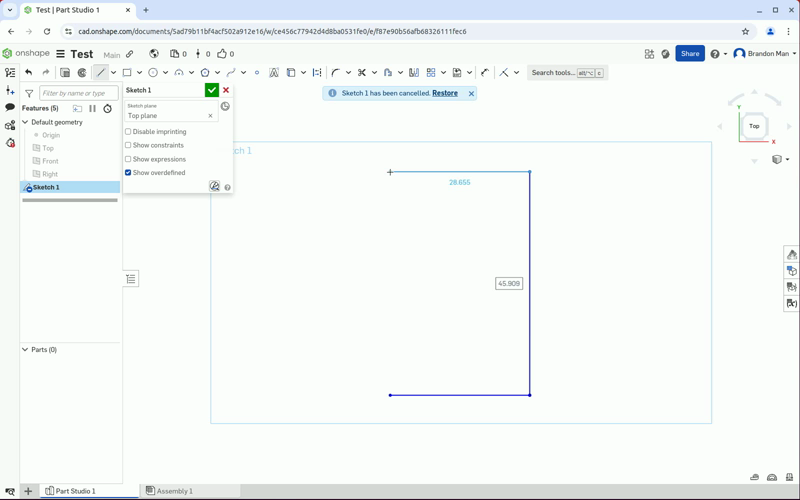
mouse_move(390, 395)
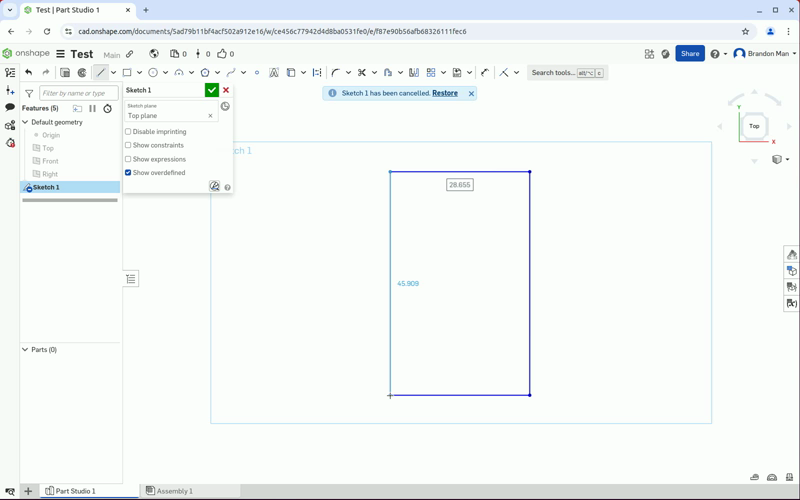
key_up(shift)
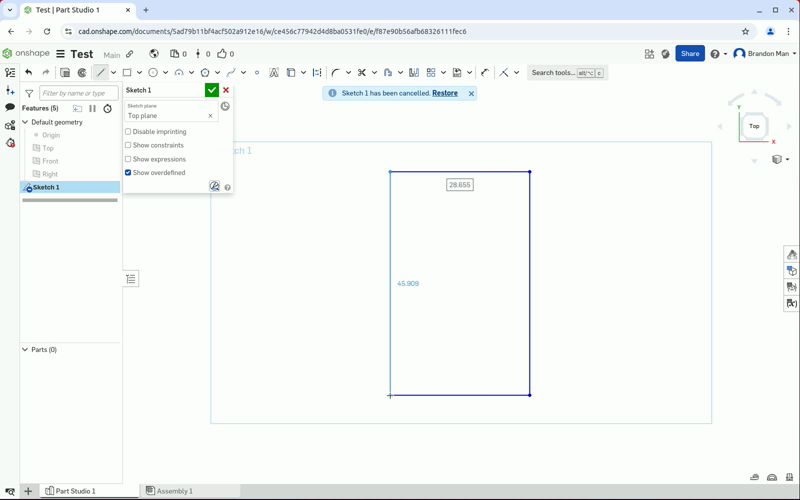
click(390, 395)
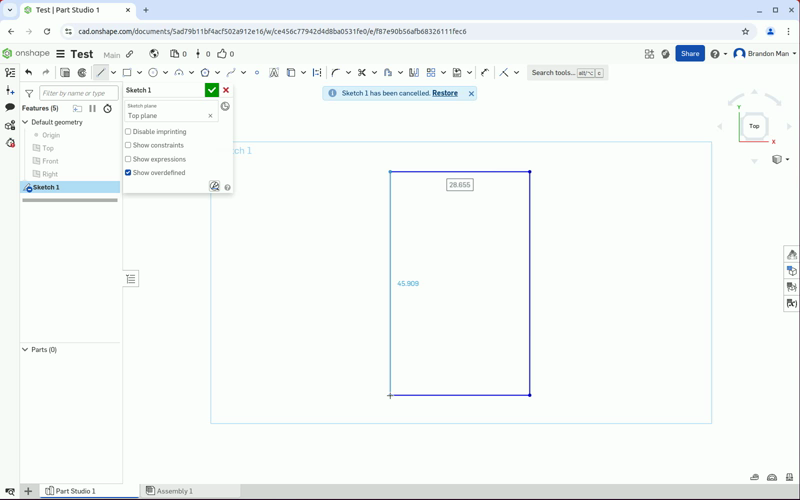
key(esc)
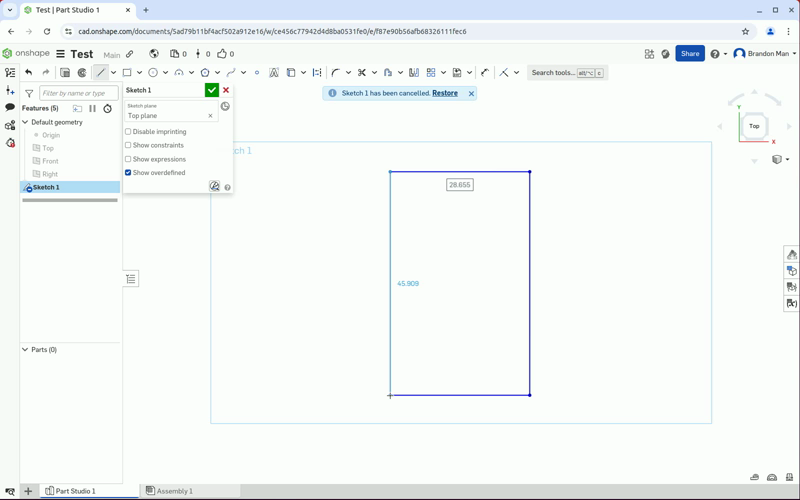
key(l)
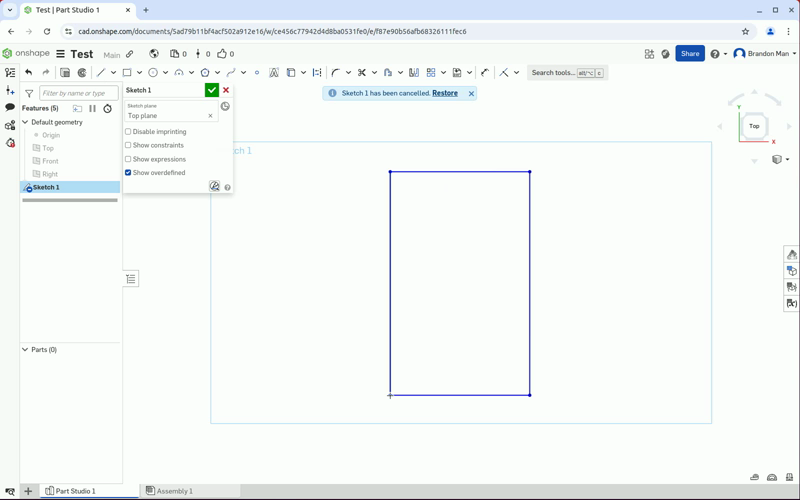
key_down(shift)
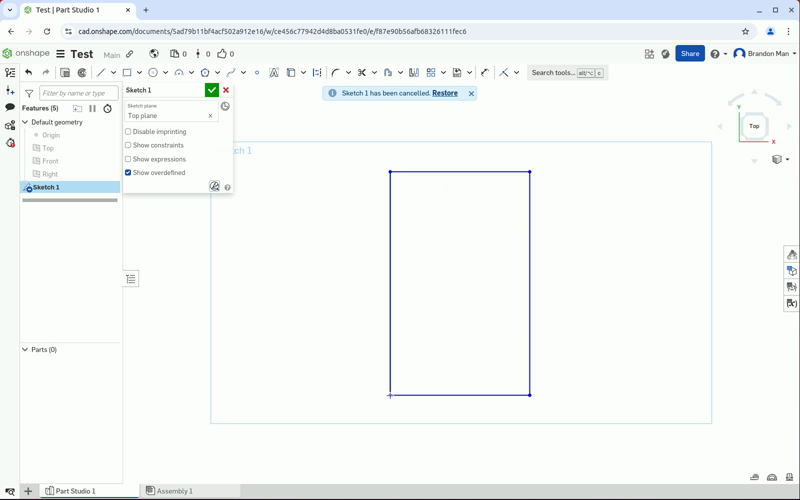
mouse_move(406, 369)
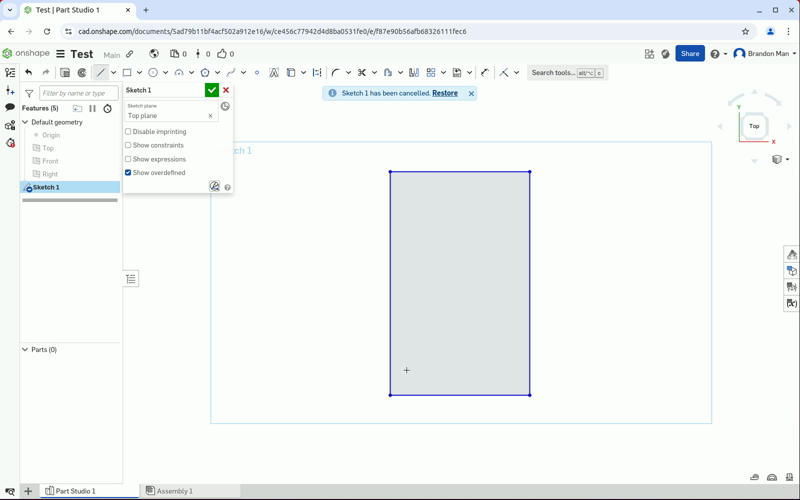
click(406, 369)
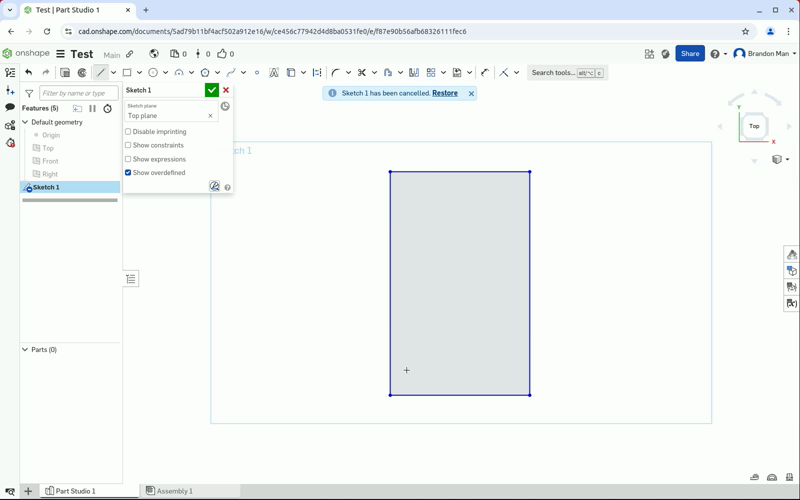
key_up(shift)
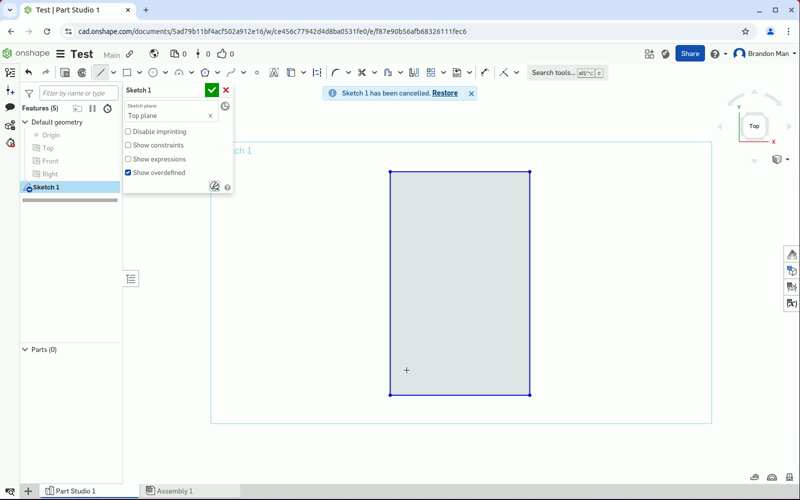
key_down(shift)
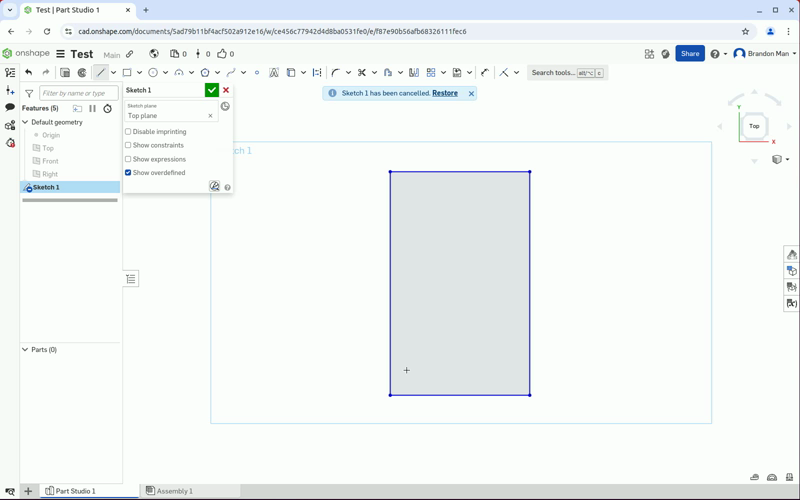
mouse_move(406, 197)
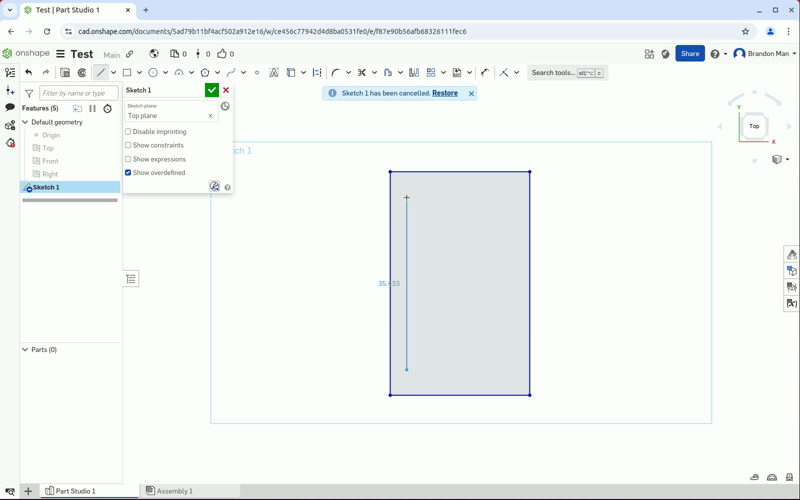
click(406, 197)
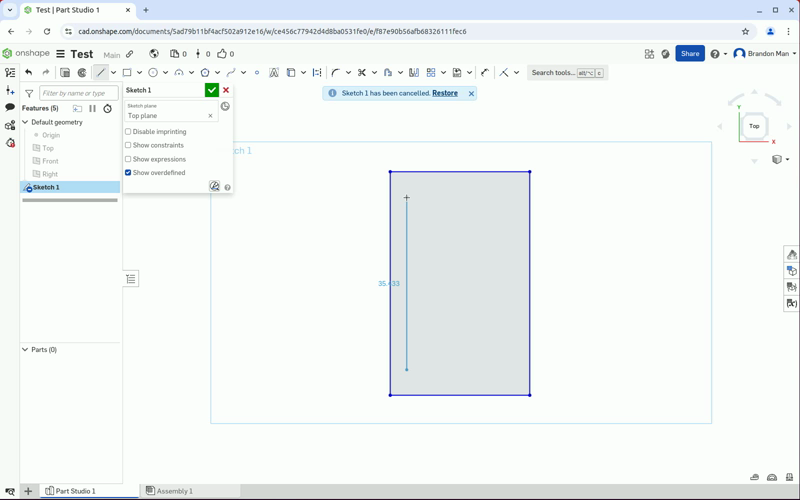
key_up(shift)
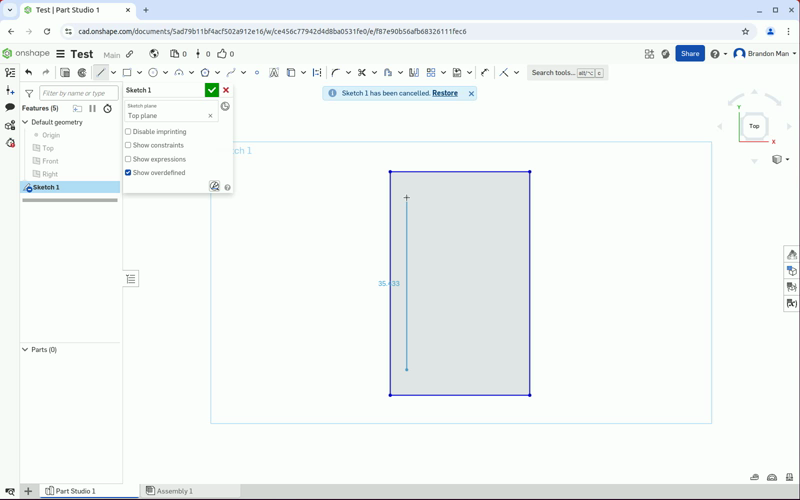
key(esc)
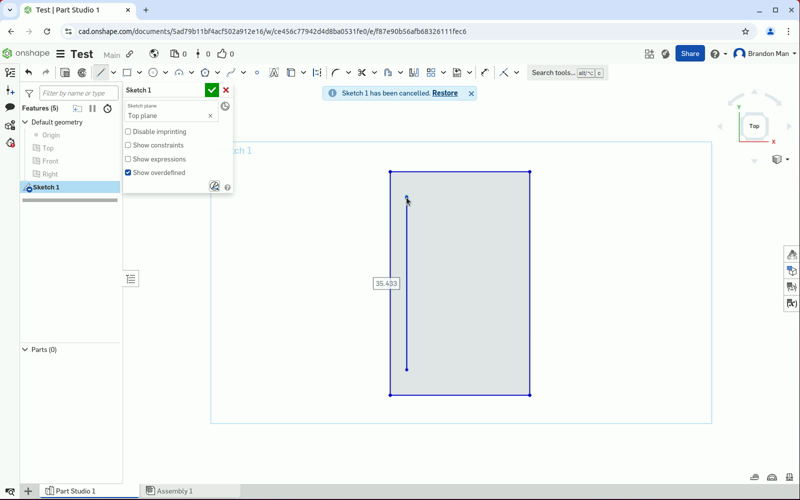
key(a)
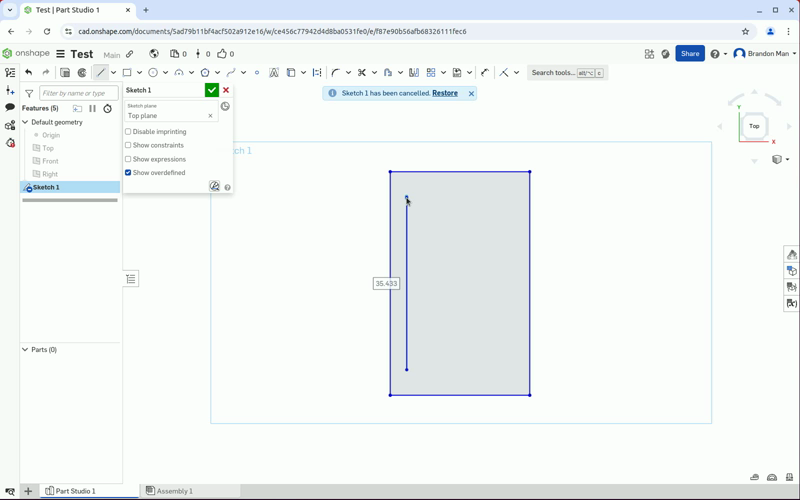
mouse_move(406, 197)
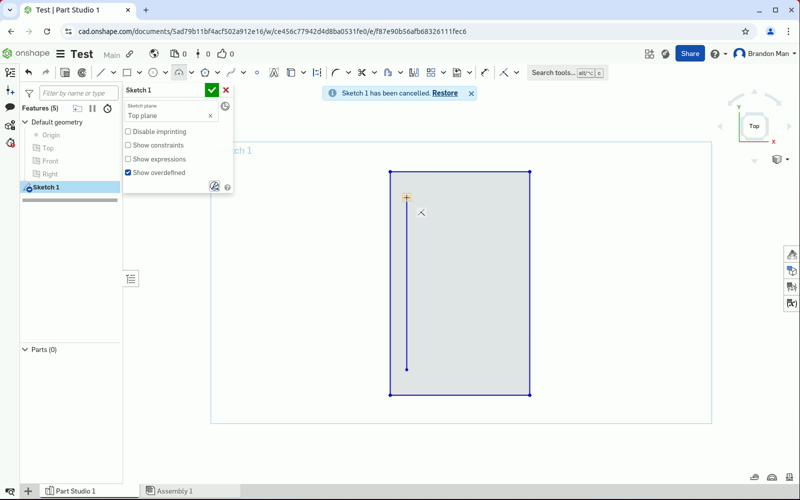
click(406, 197)
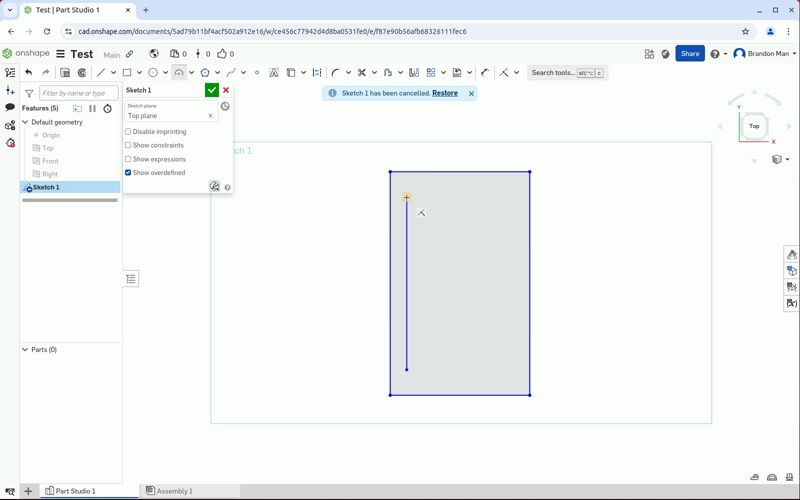
key_down(shift)
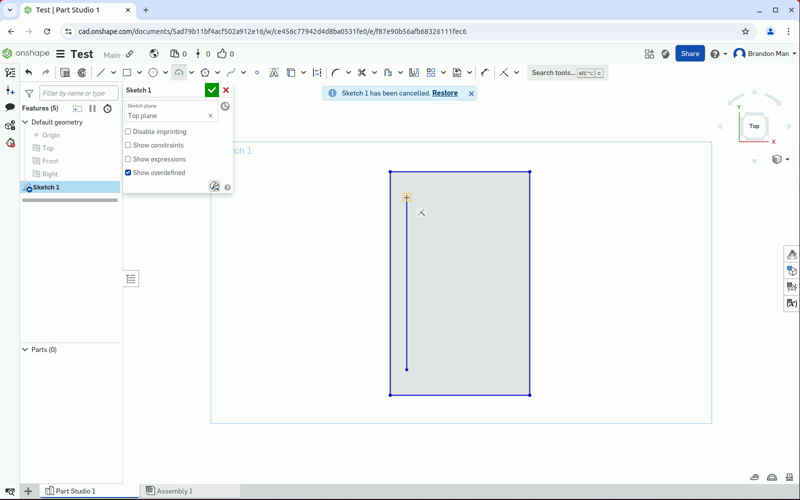
mouse_move(416, 188)
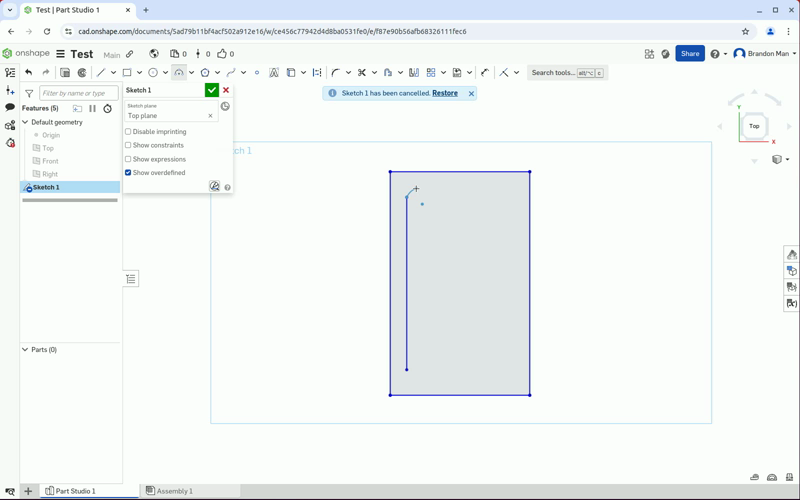
click(416, 188)
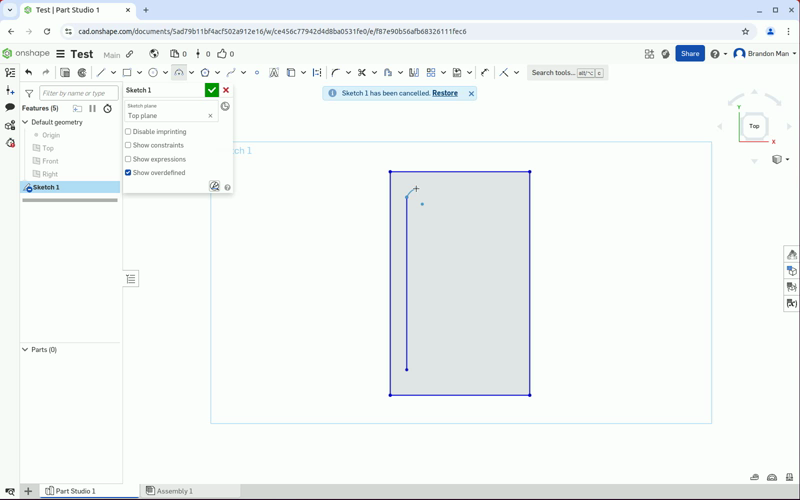
mouse_move(400, 181)
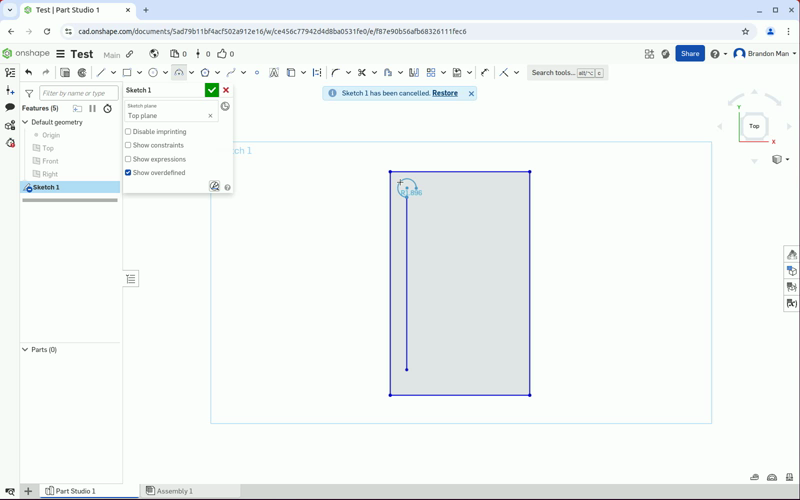
click(400, 181)
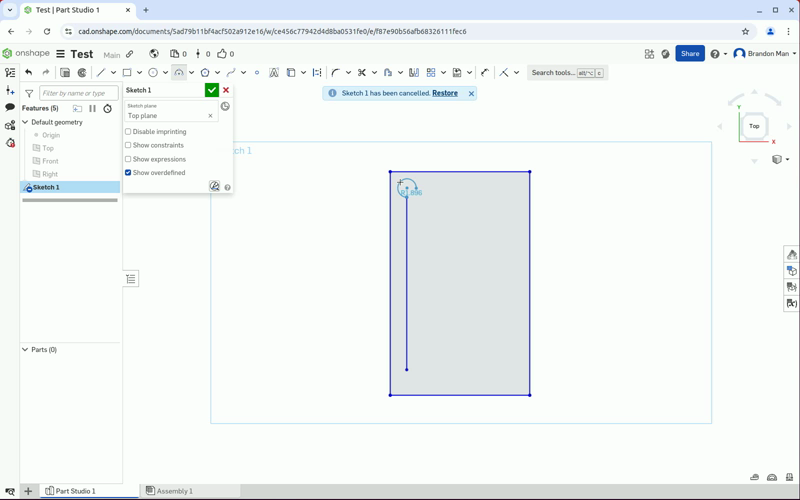
key_up(shift)
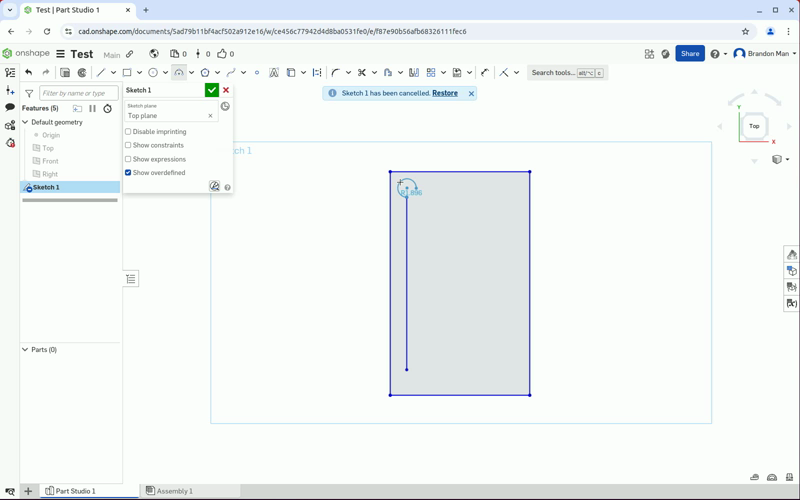
key(esc)
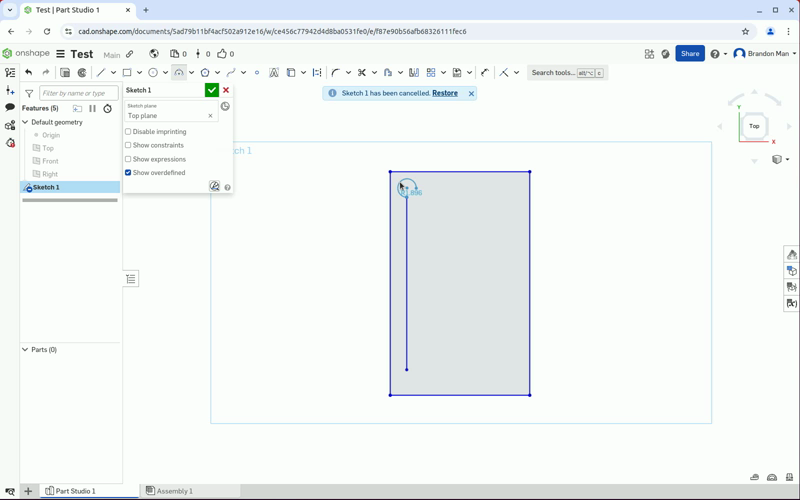
key(l)
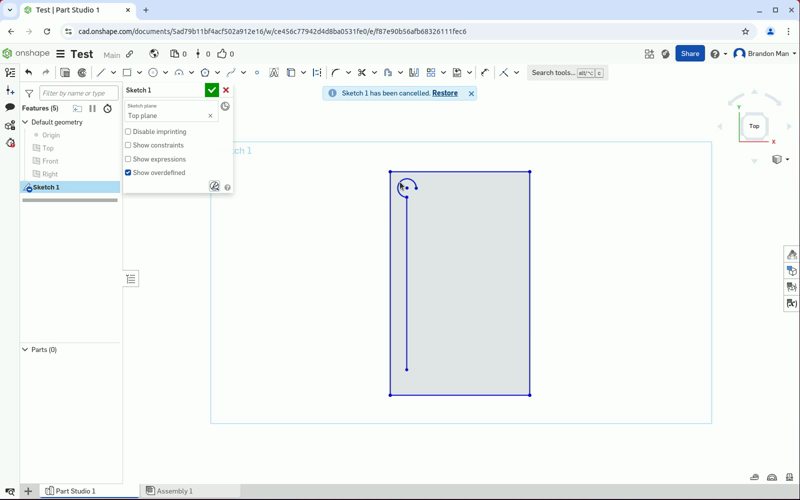
mouse_move(416, 188)
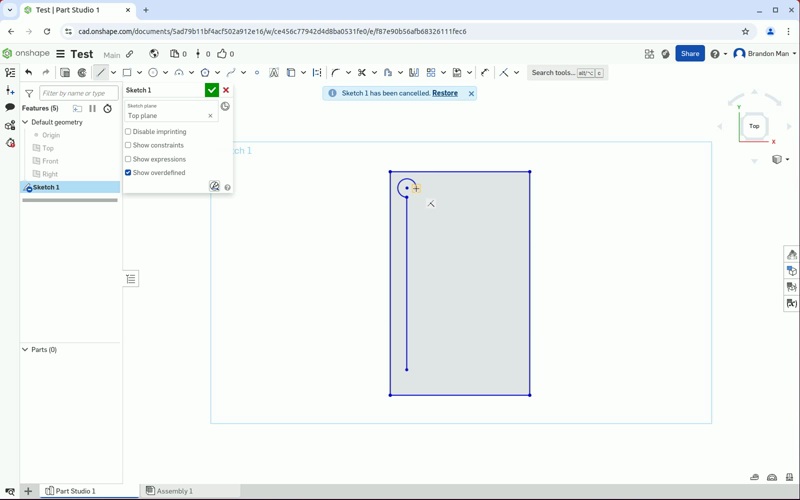
click(416, 188)
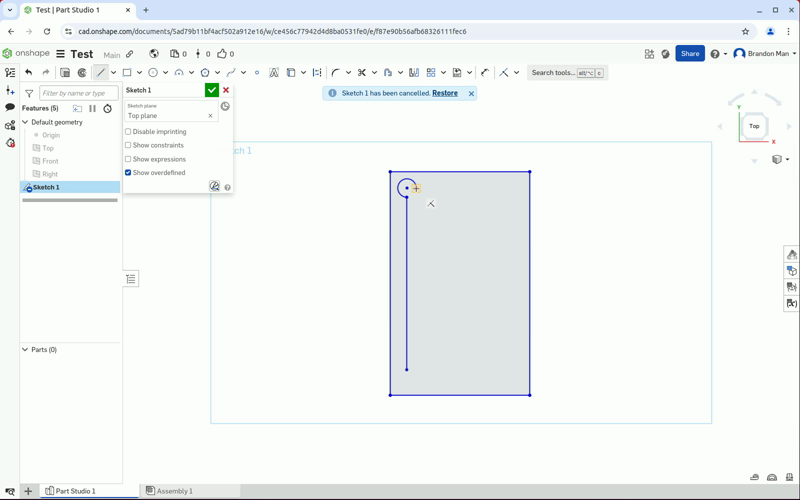
key_down(shift)
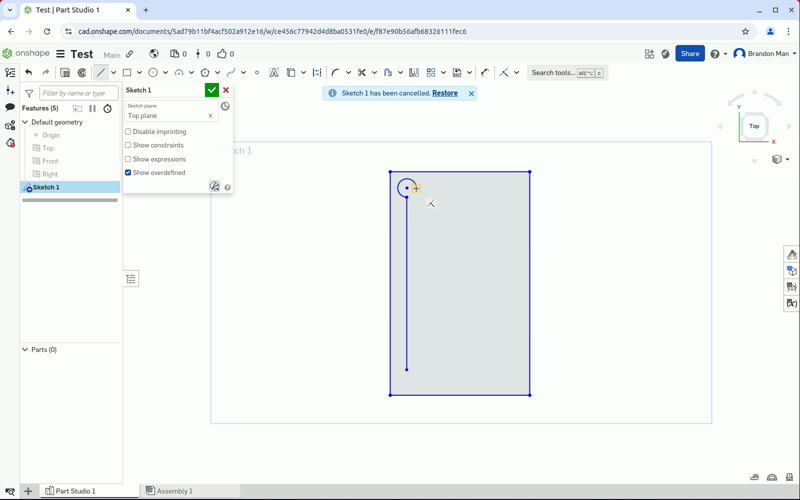
mouse_move(503, 188)
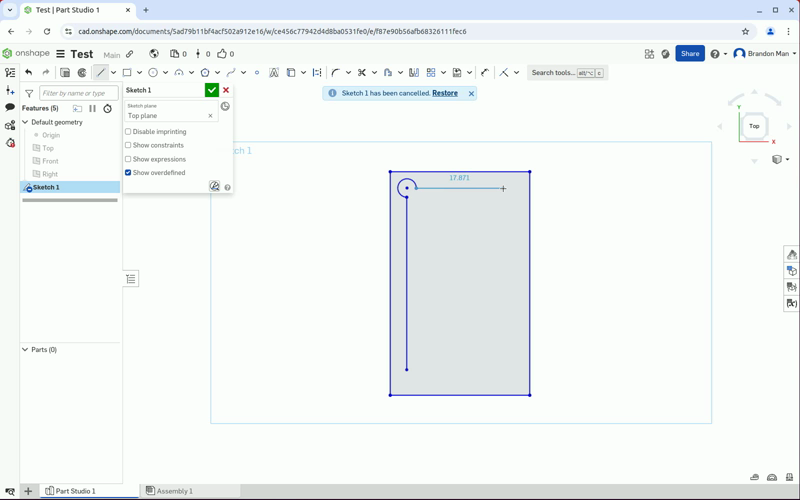
click(503, 188)
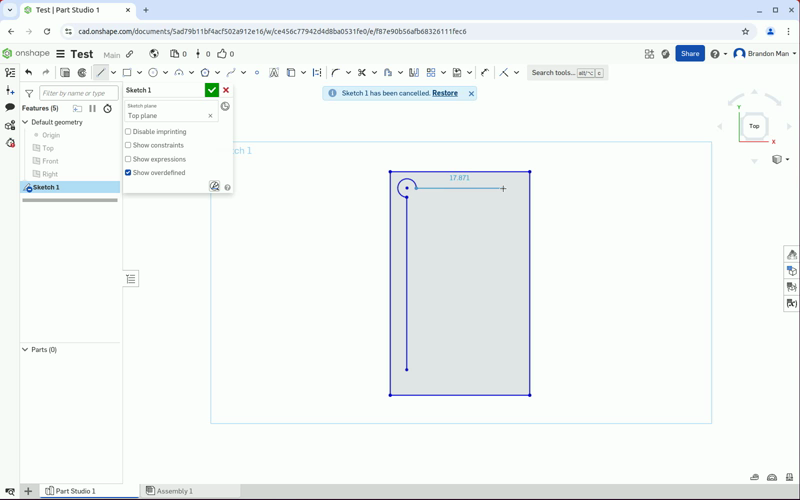
key_up(shift)
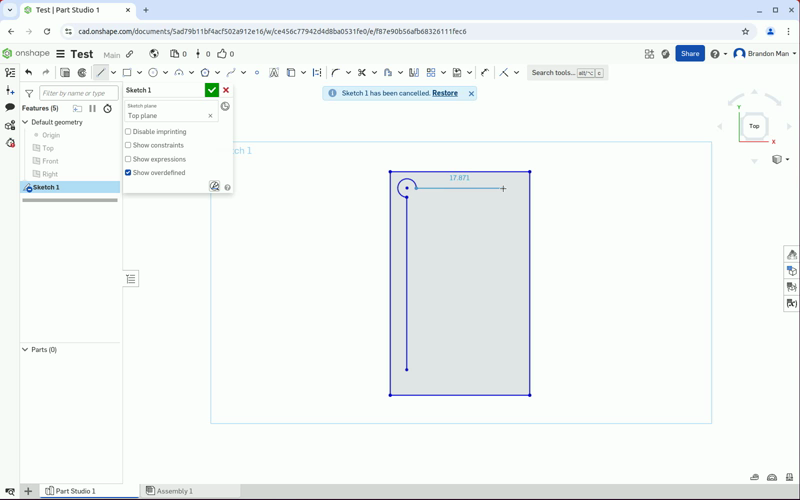
key(esc)
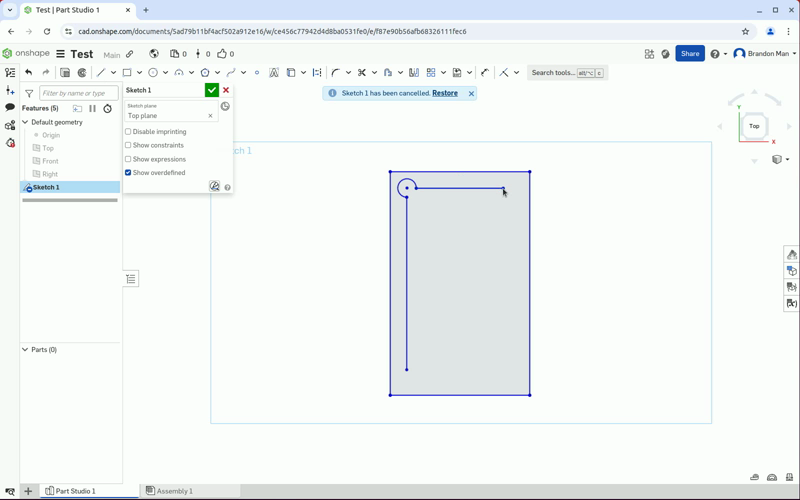
key(a)
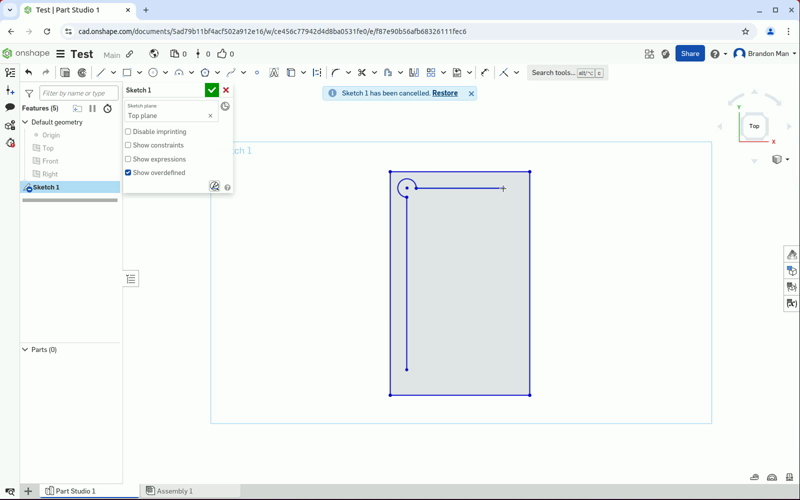
mouse_move(503, 188)
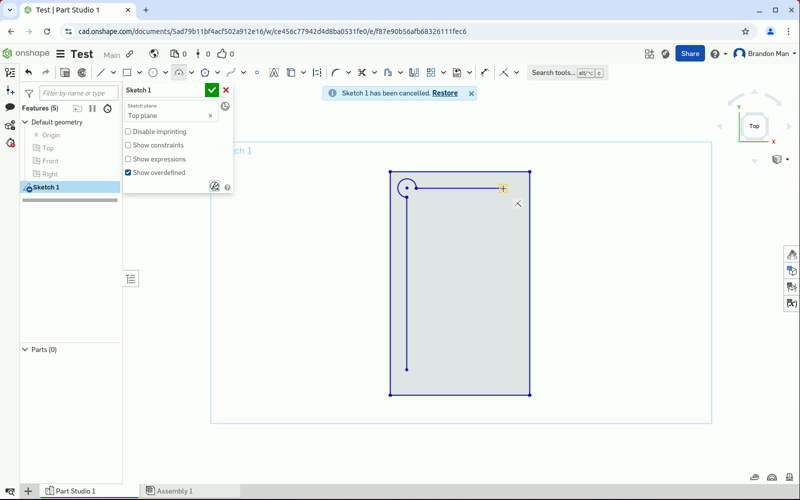
click(503, 188)
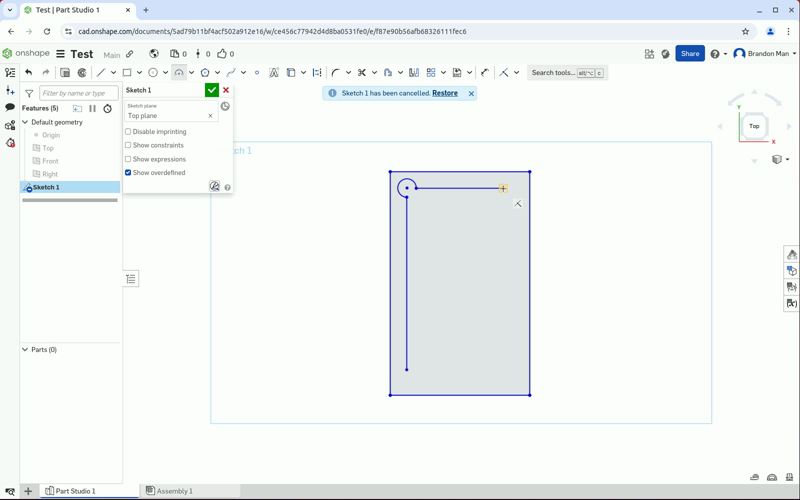
key_down(shift)
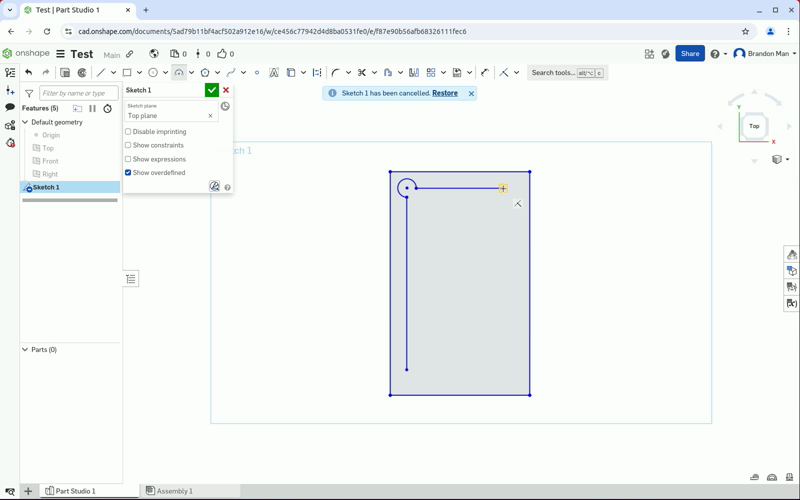
mouse_move(510, 197)
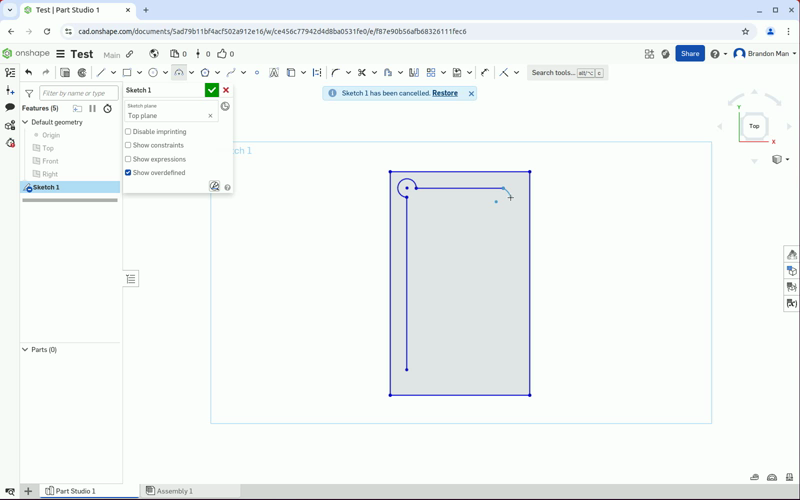
click(510, 197)
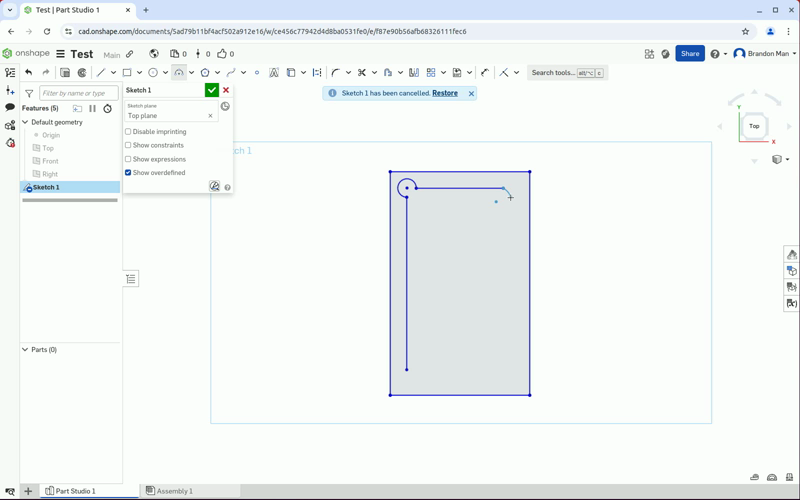
mouse_move(518, 184)
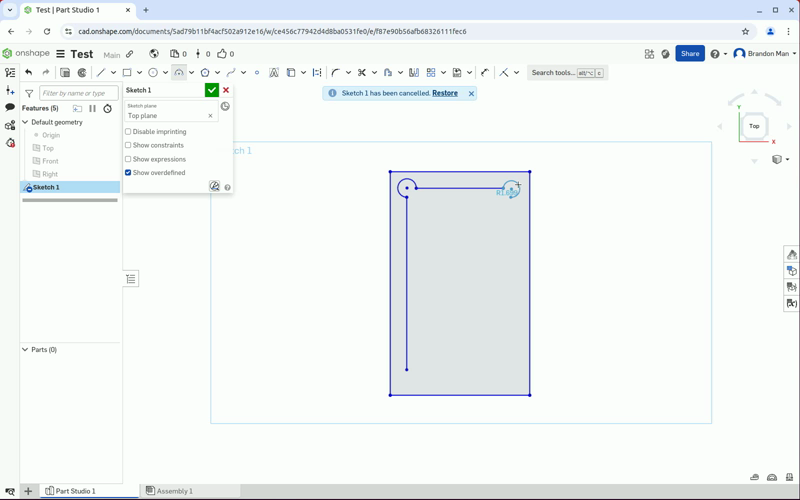
click(518, 184)
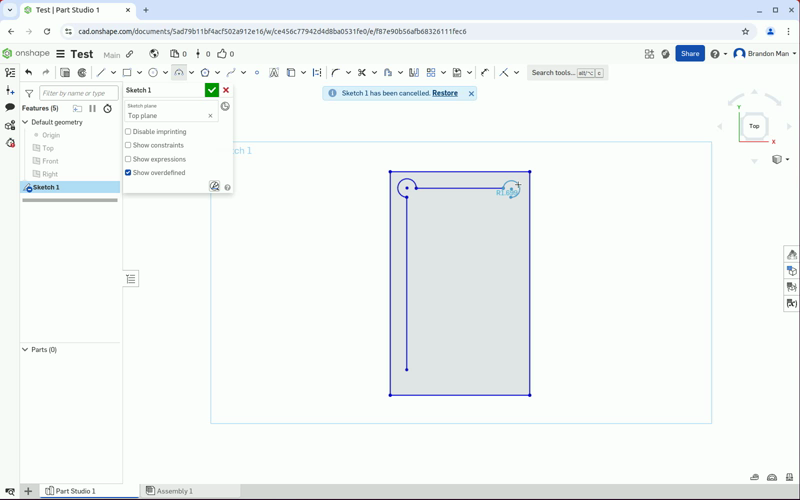
key_up(shift)
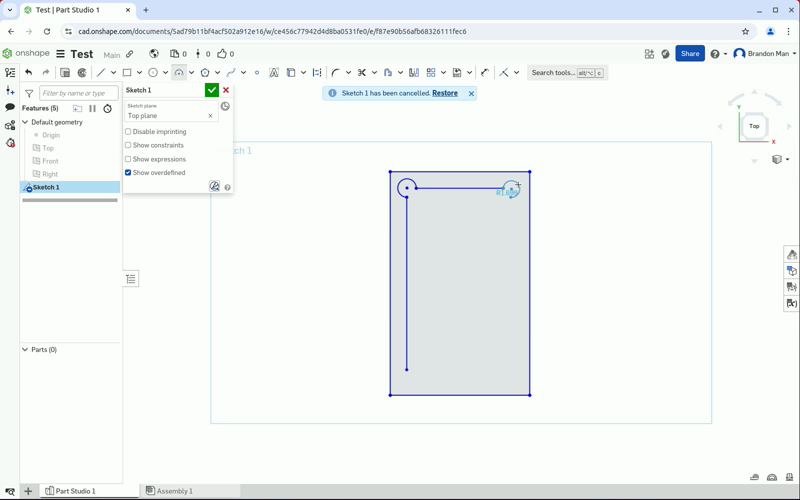
key(esc)
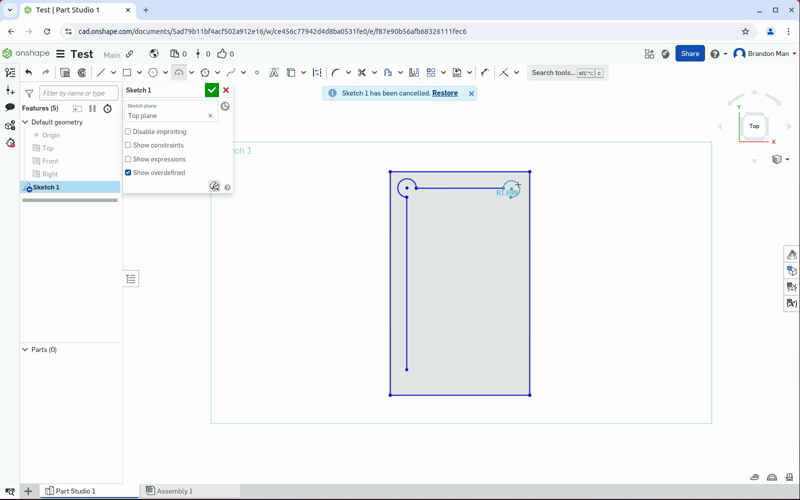
key(l)
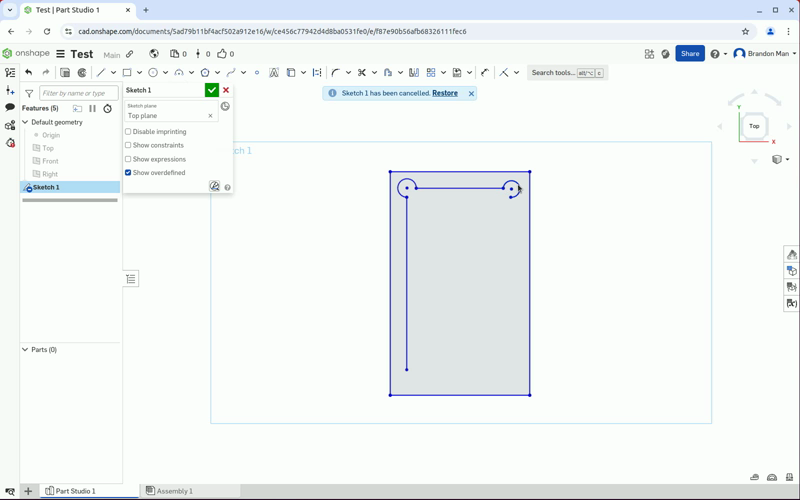
mouse_move(510, 197)
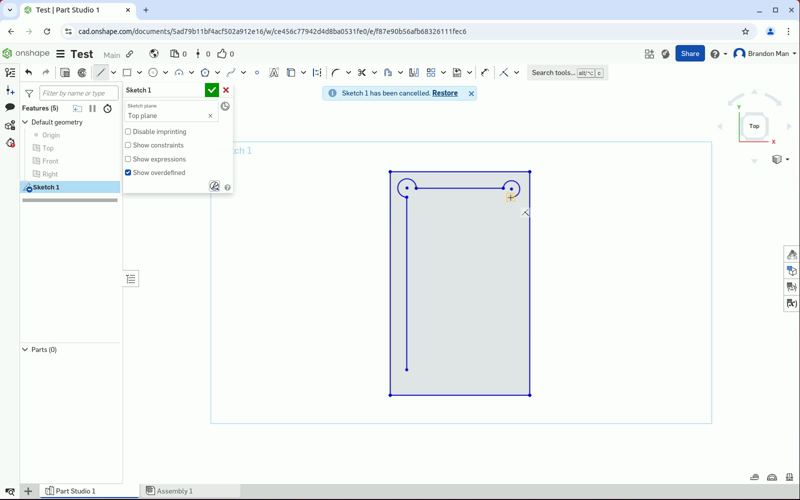
click(510, 197)
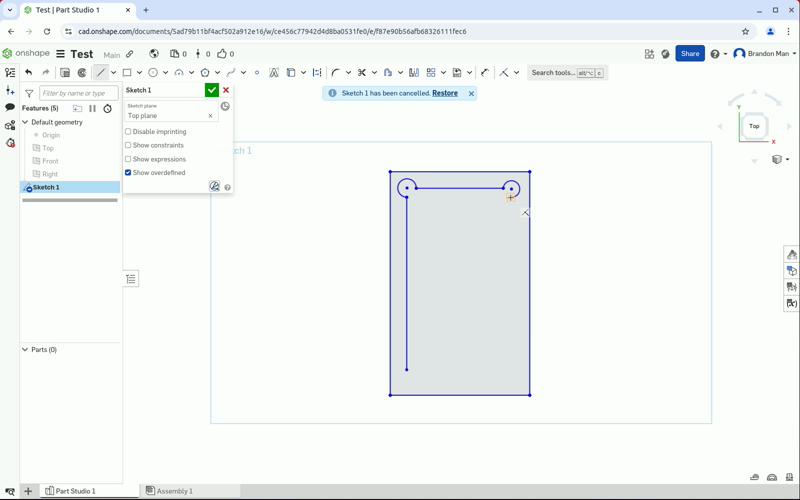
key_down(shift)
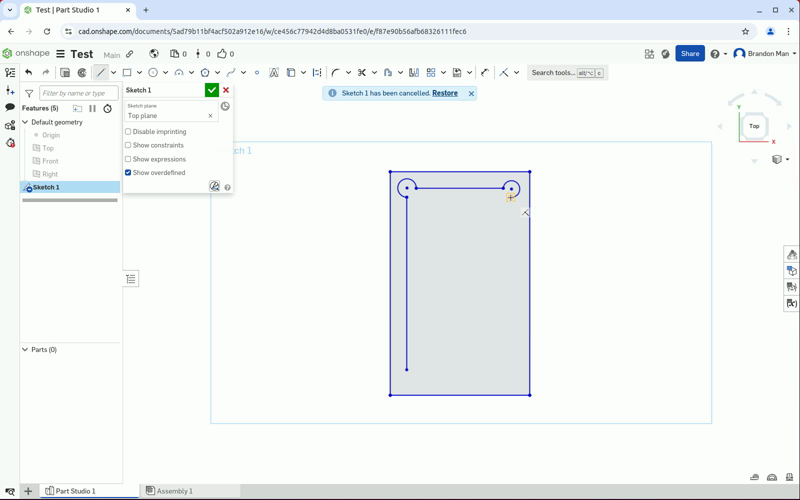
mouse_move(510, 369)
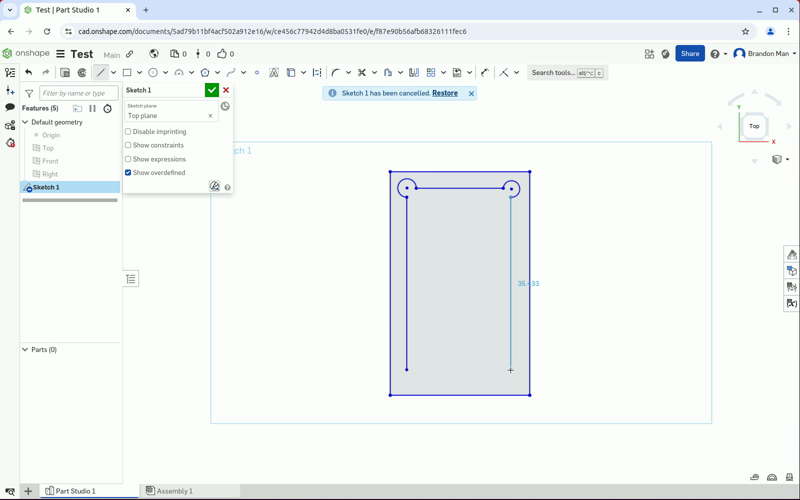
click(510, 369)
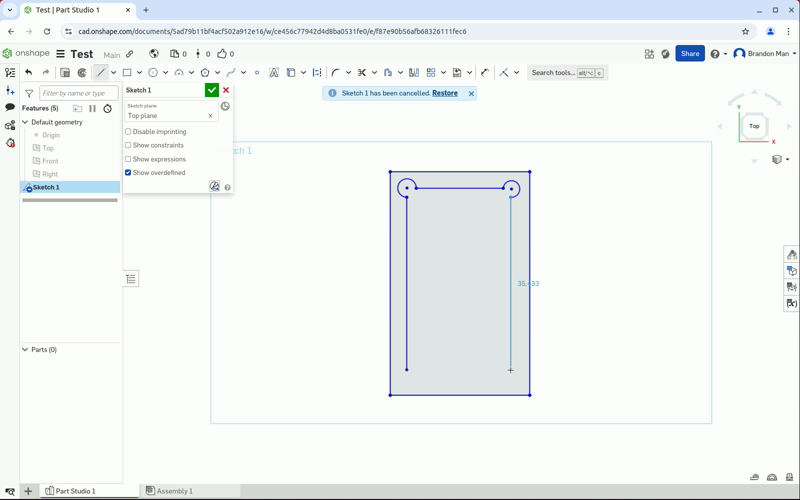
key_up(shift)
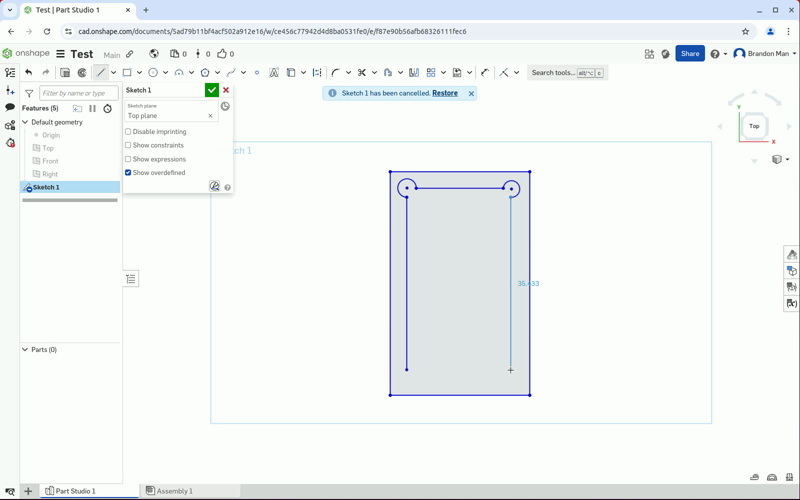
key(esc)
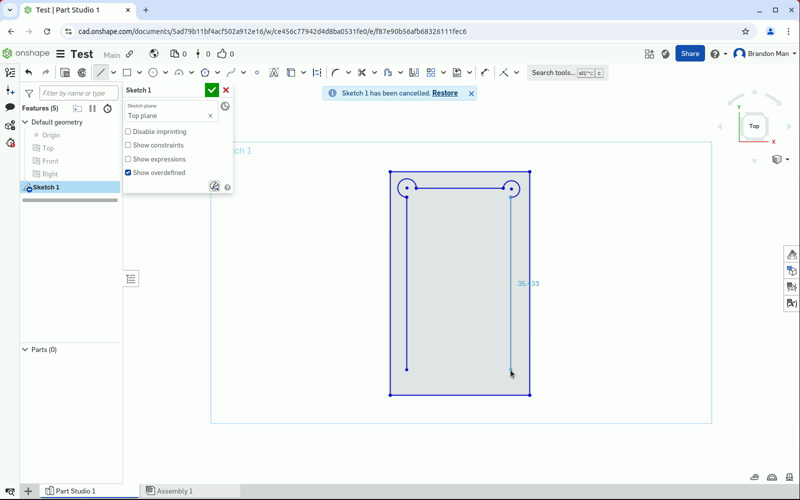
key(a)
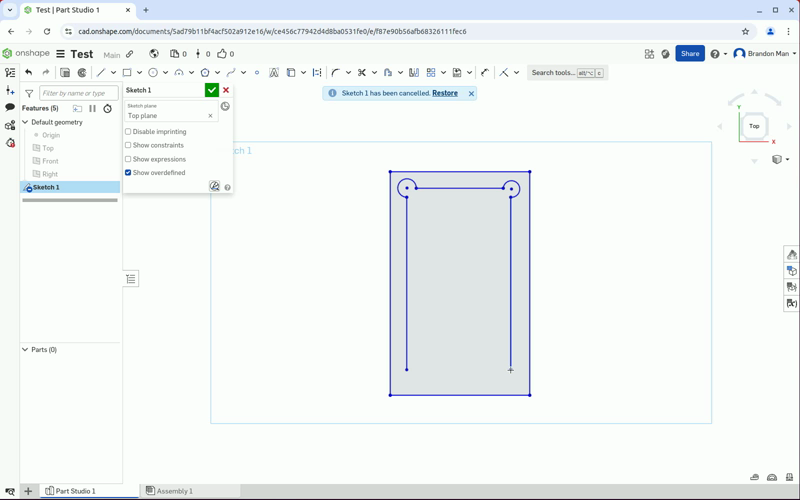
mouse_move(510, 369)
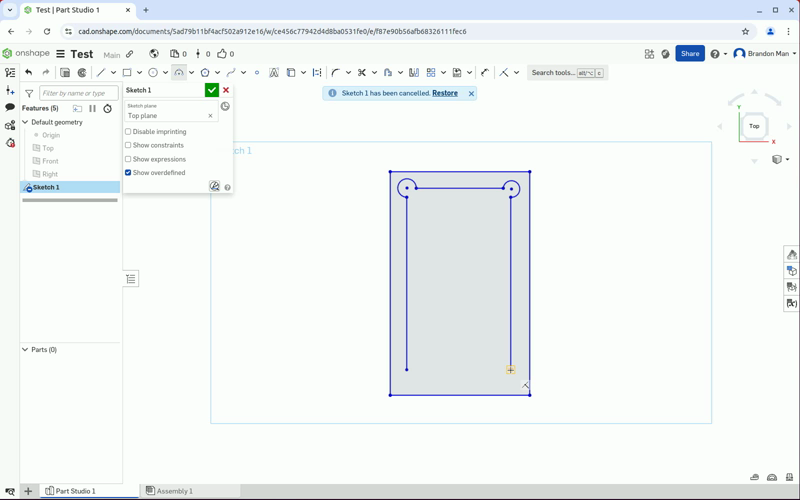
click(510, 369)
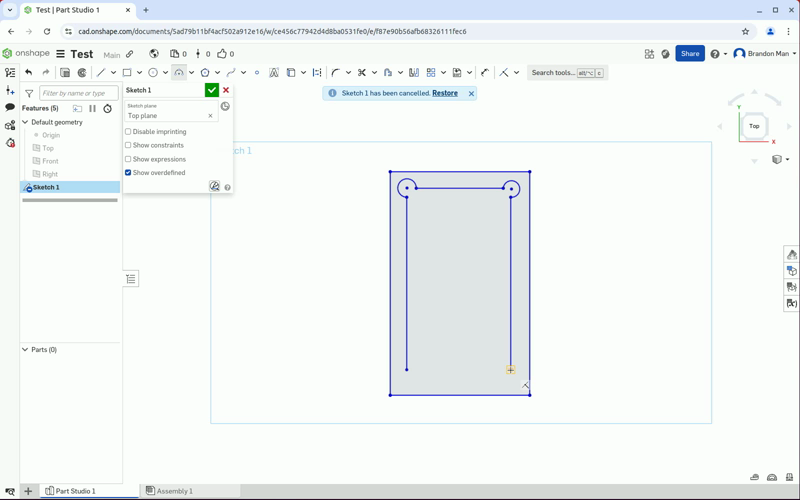
key_down(shift)
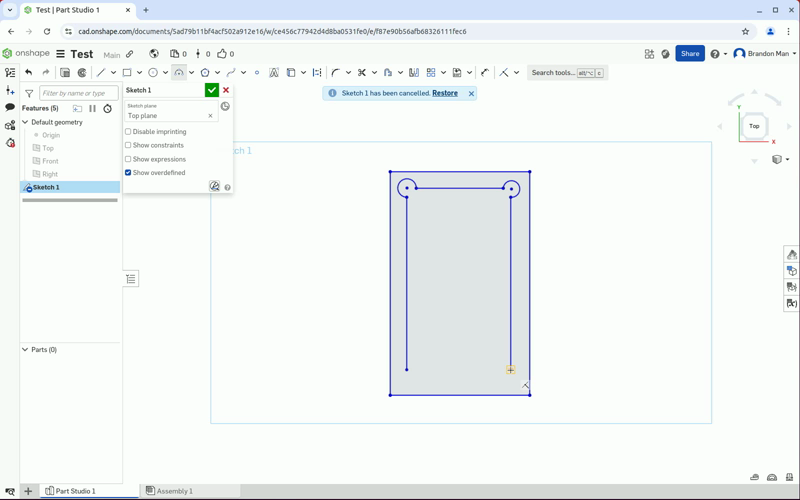
mouse_move(503, 378)
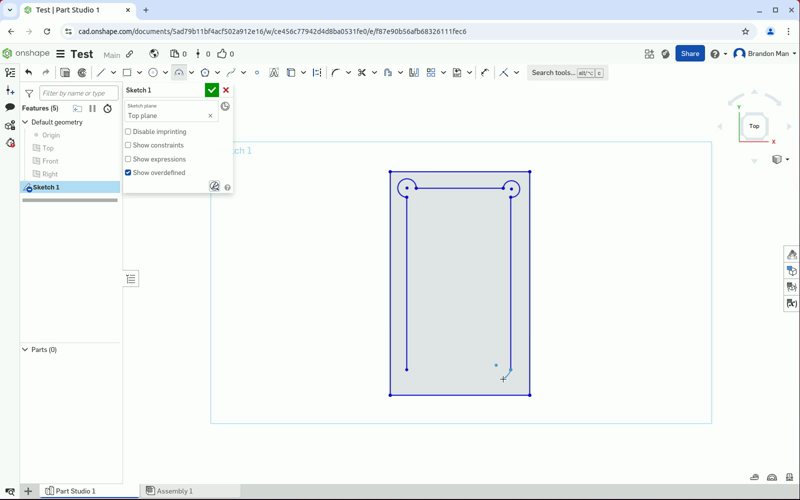
click(503, 378)
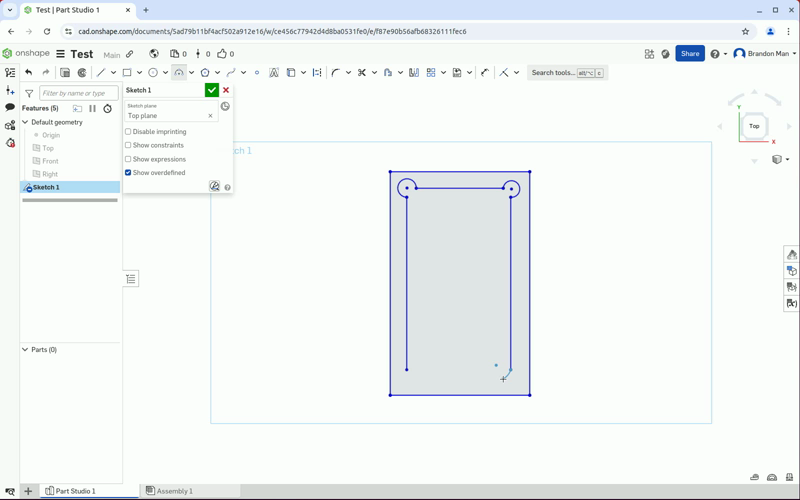
mouse_move(518, 382)
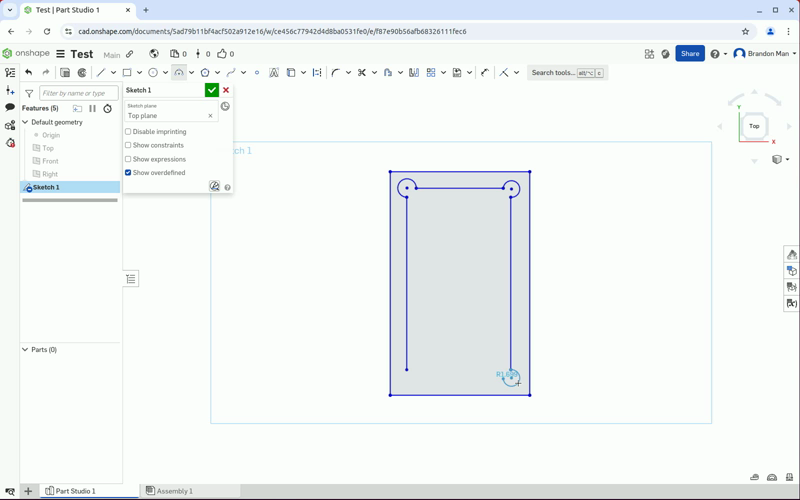
click(518, 382)
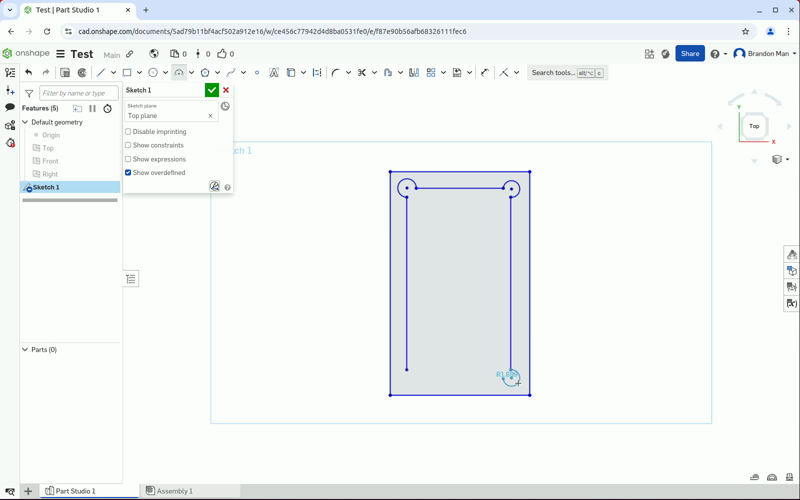
key_up(shift)
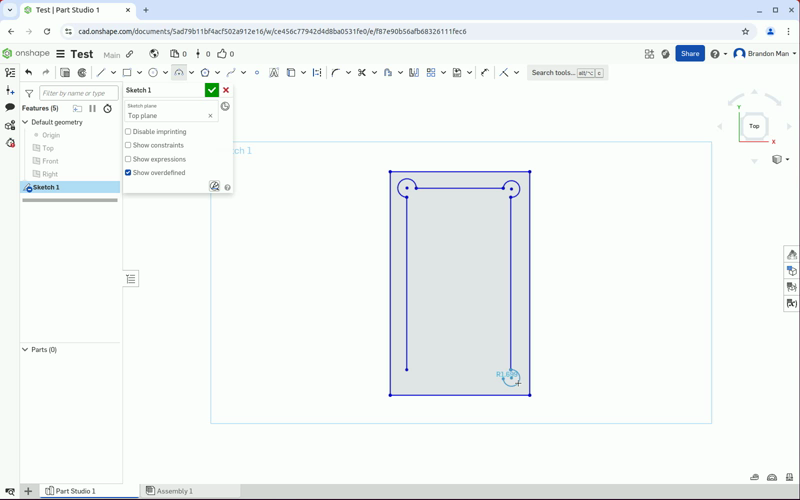
key(esc)
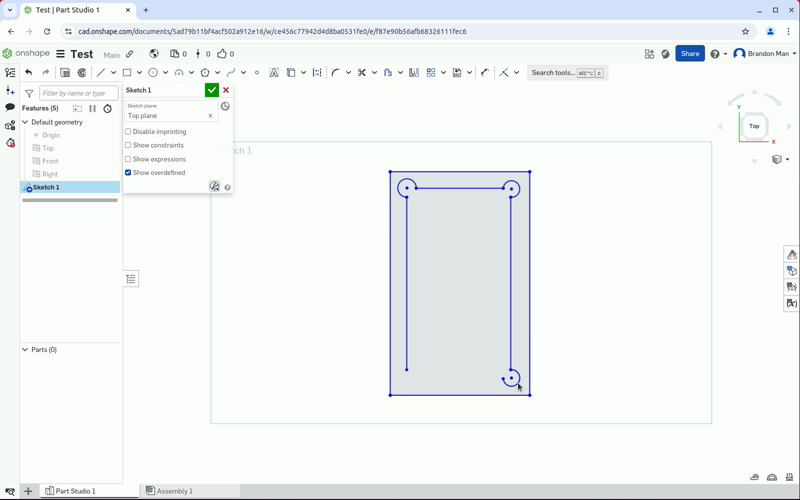
key(l)
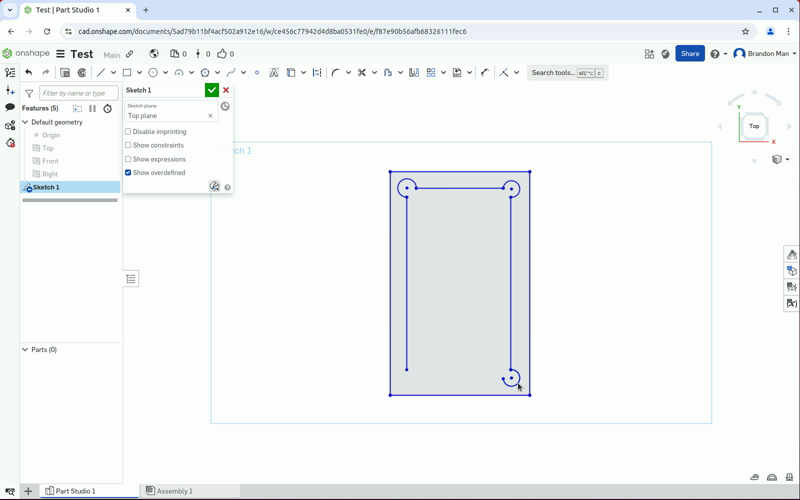
mouse_move(503, 378)
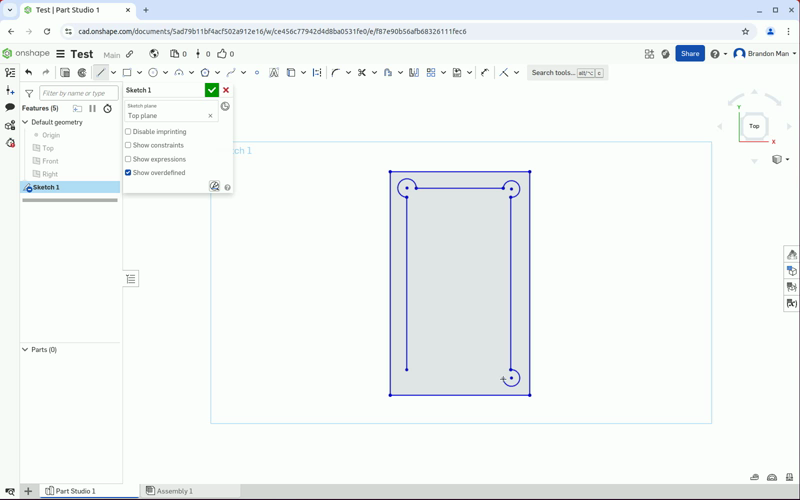
click(503, 378)
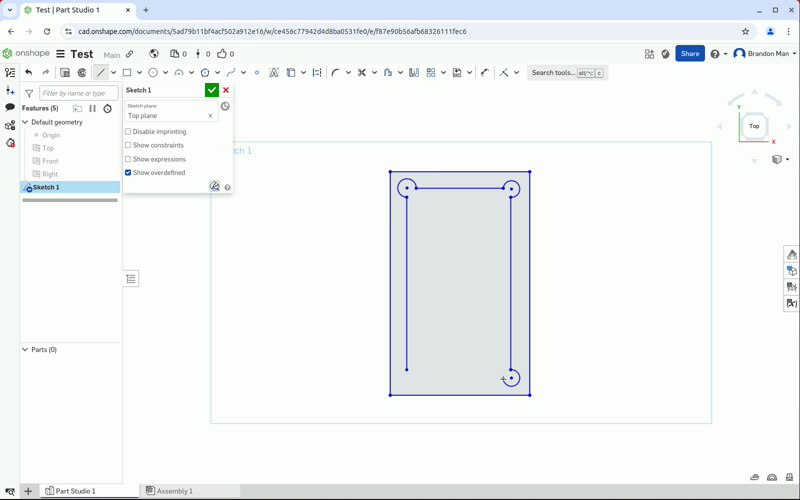
key_down(shift)
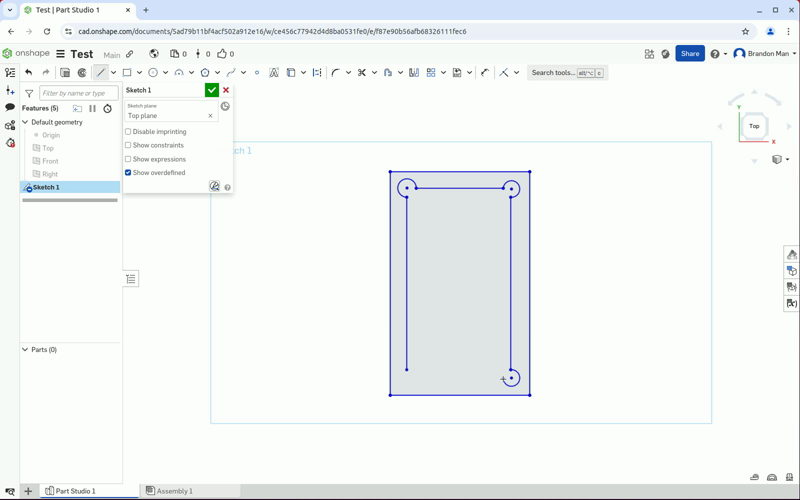
mouse_move(416, 378)
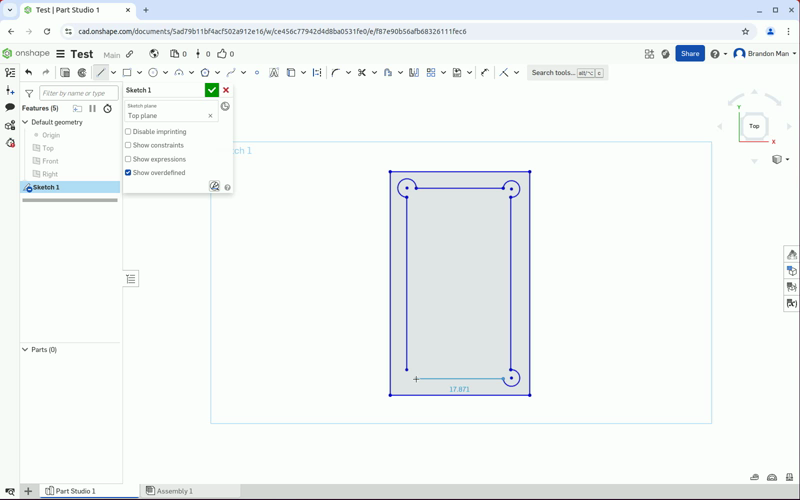
click(416, 378)
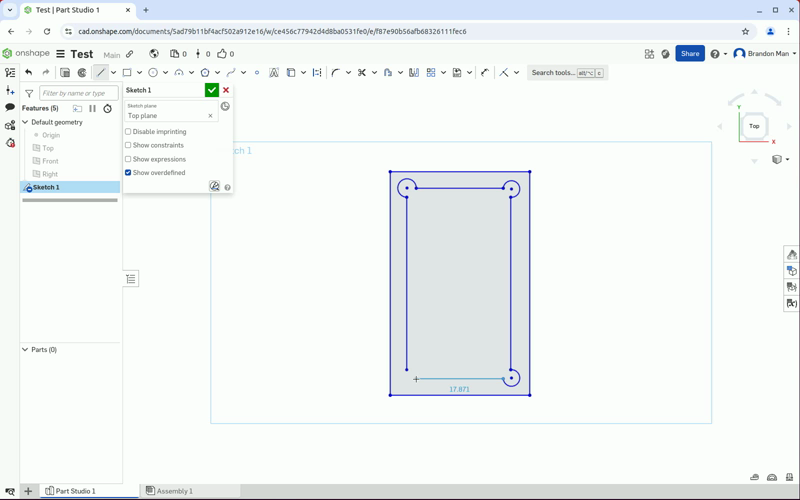
key_up(shift)
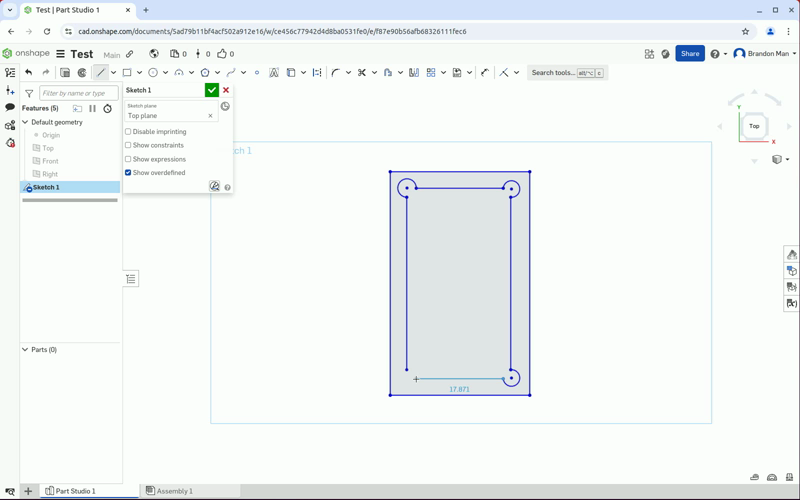
key(esc)
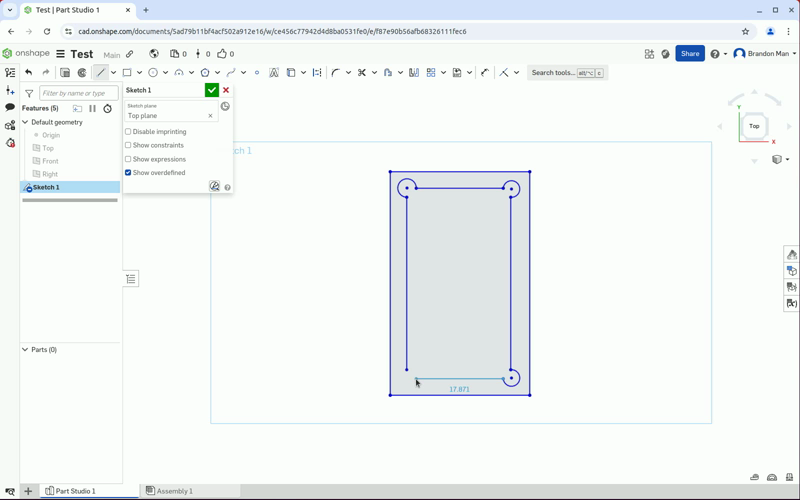
key(a)
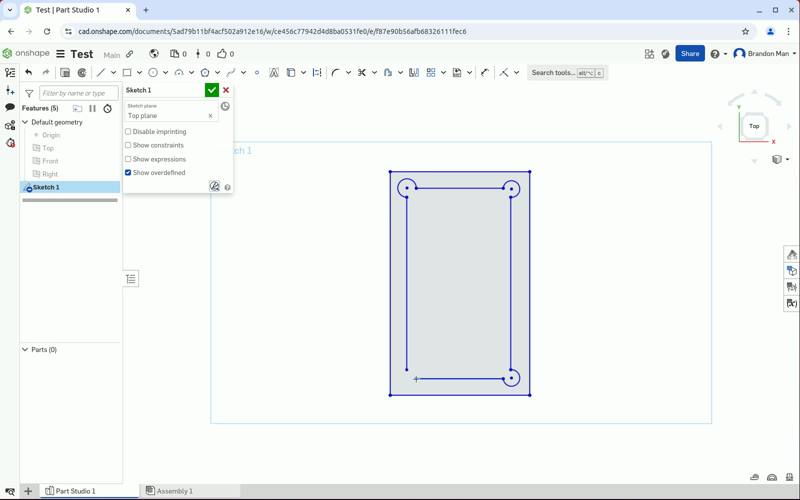
mouse_move(416, 378)
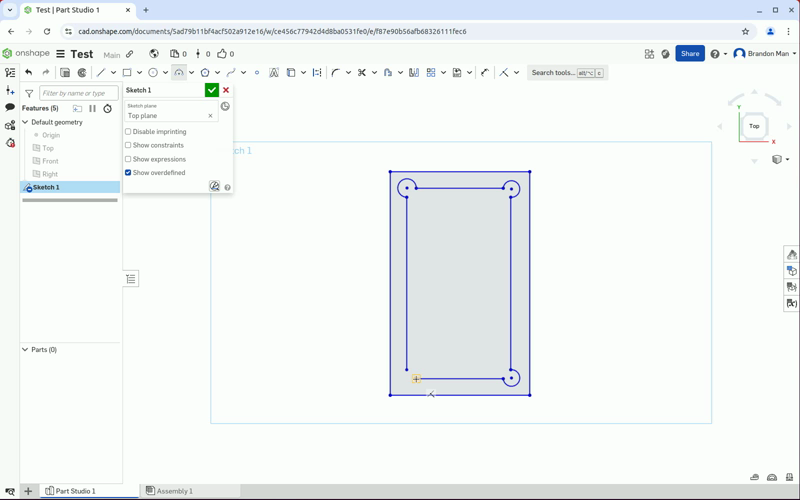
click(416, 378)
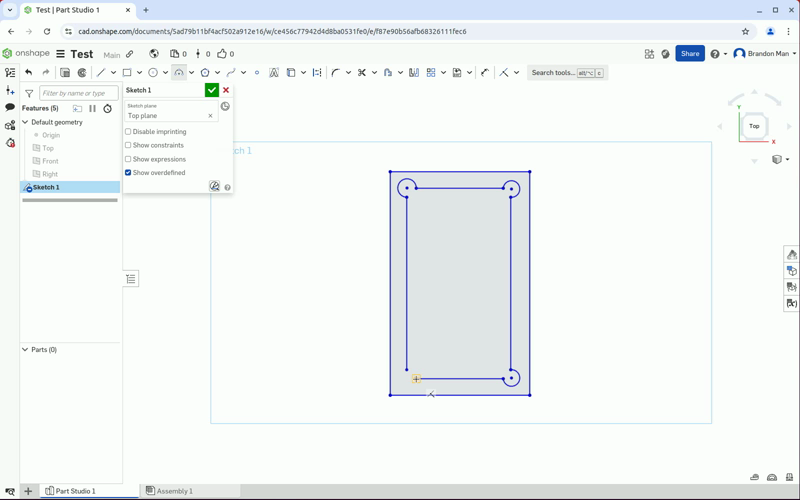
mouse_move(406, 369)
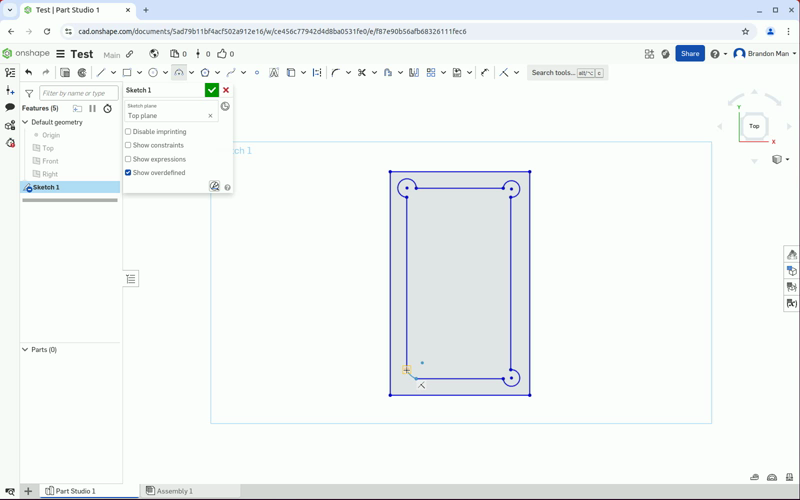
click(406, 369)
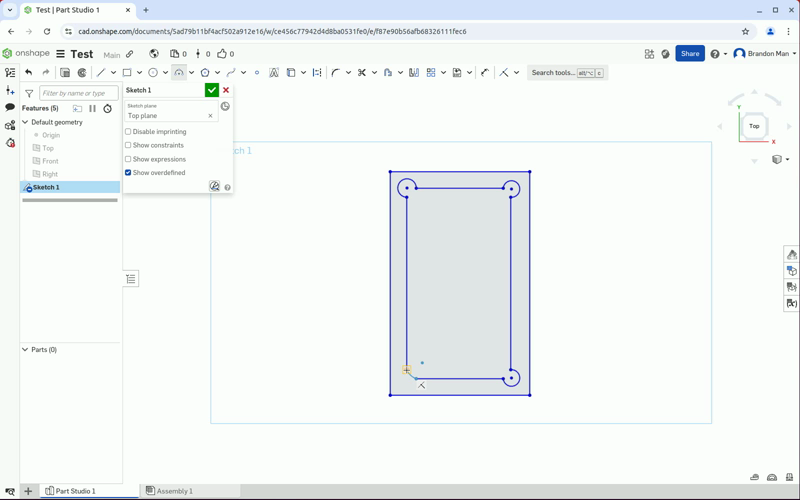
key_down(shift)
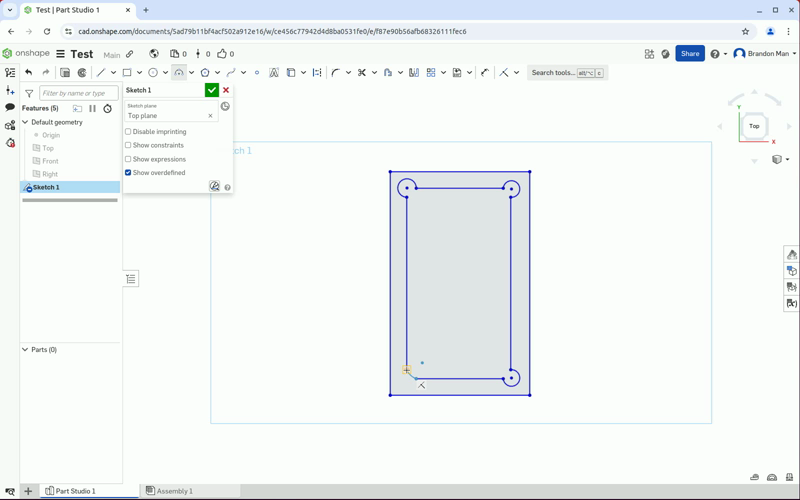
mouse_move(400, 385)
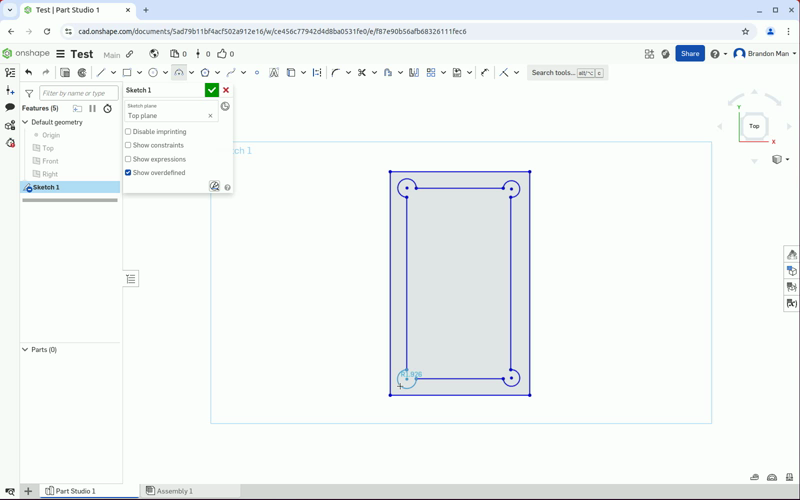
click(400, 385)
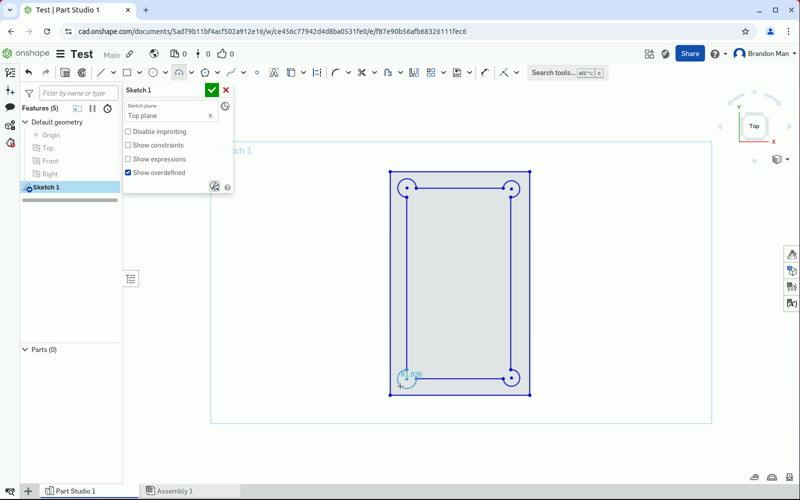
key_up(shift)
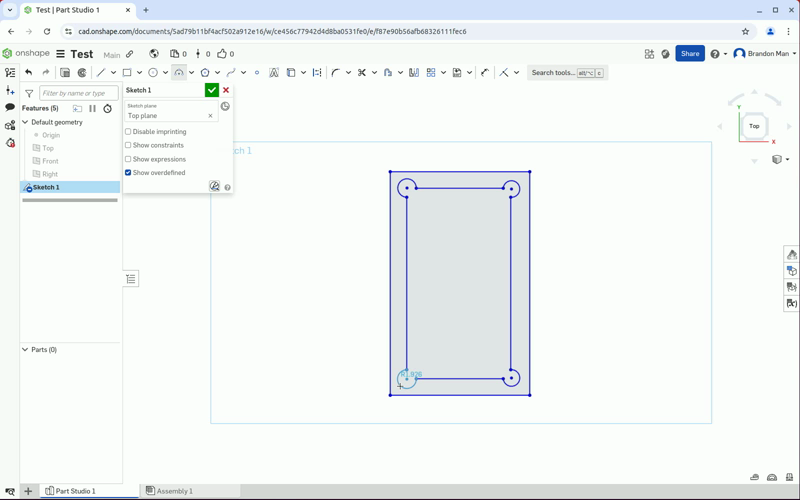
key(esc)
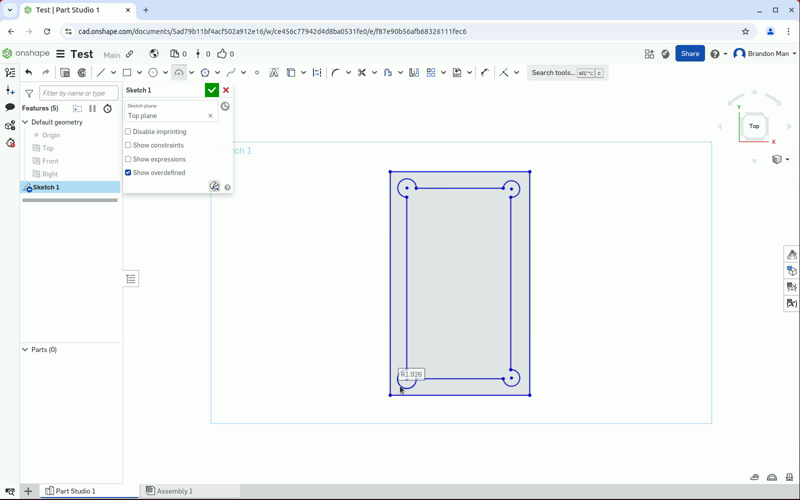
mouse_move(517, 237)
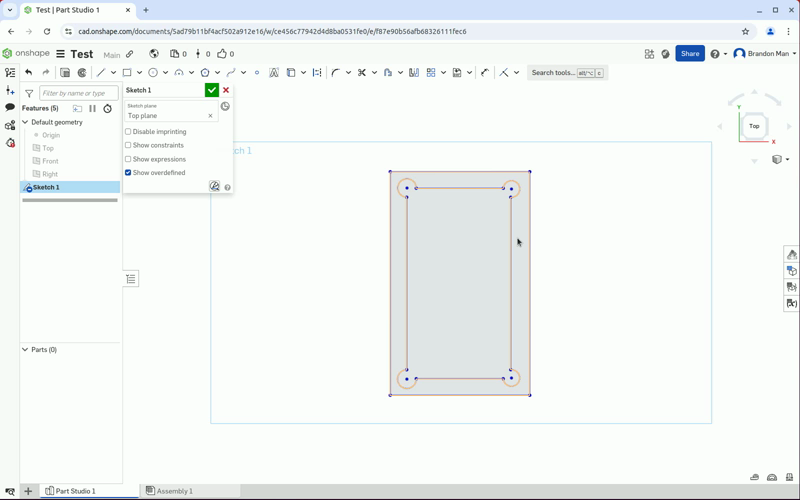
click(517, 237)
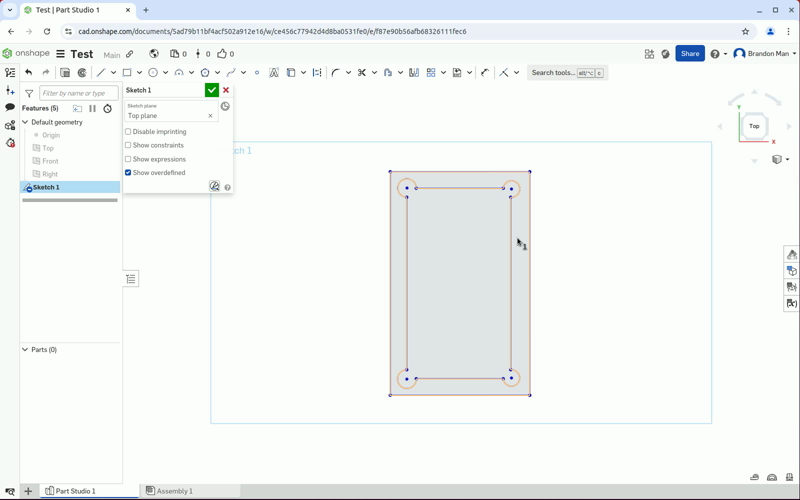
mouse_move(73, 352)
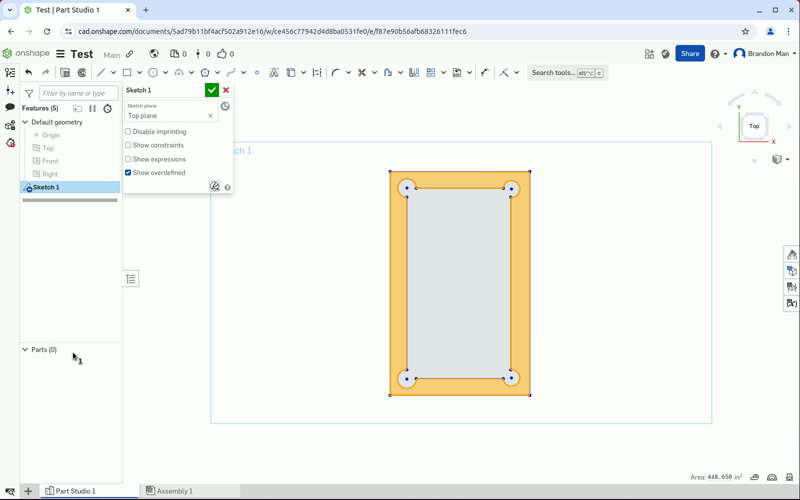
key(shift+y)
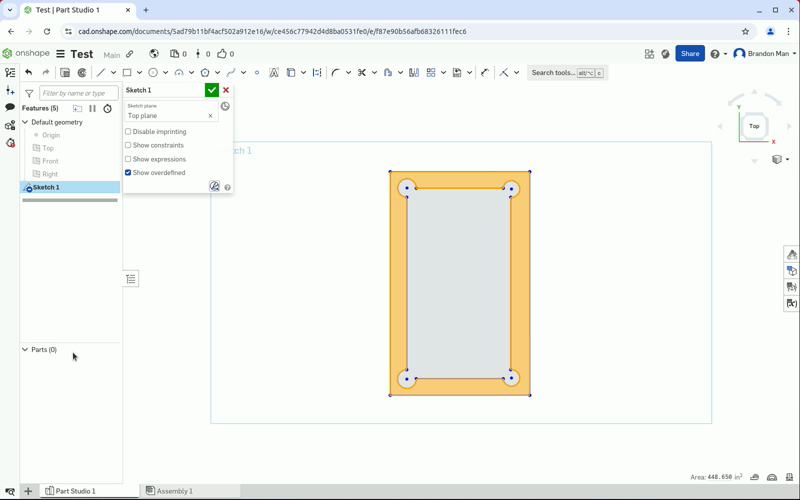
key(shift+e)
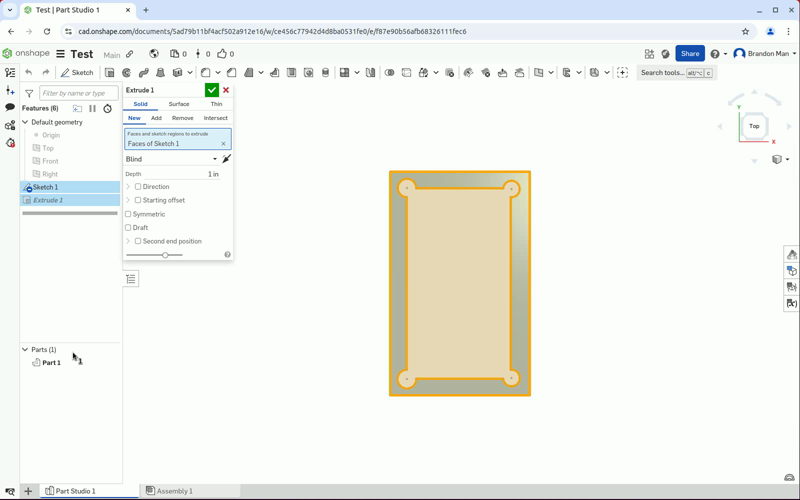
mouse_move(143, 106)
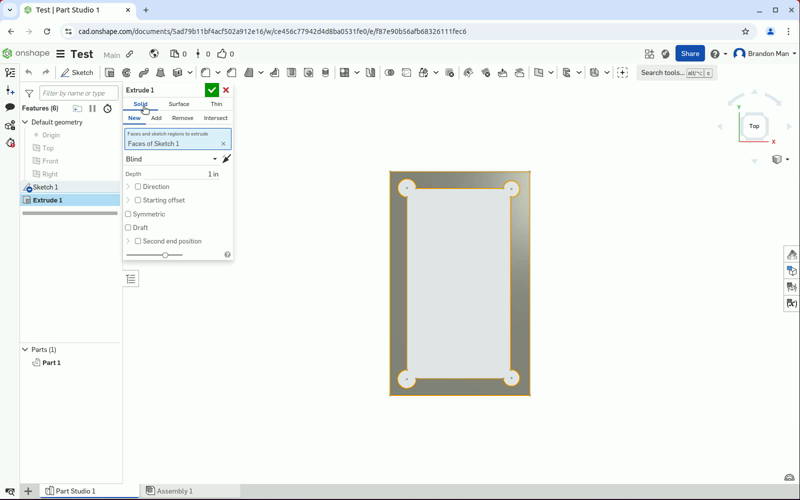
click(143, 106)
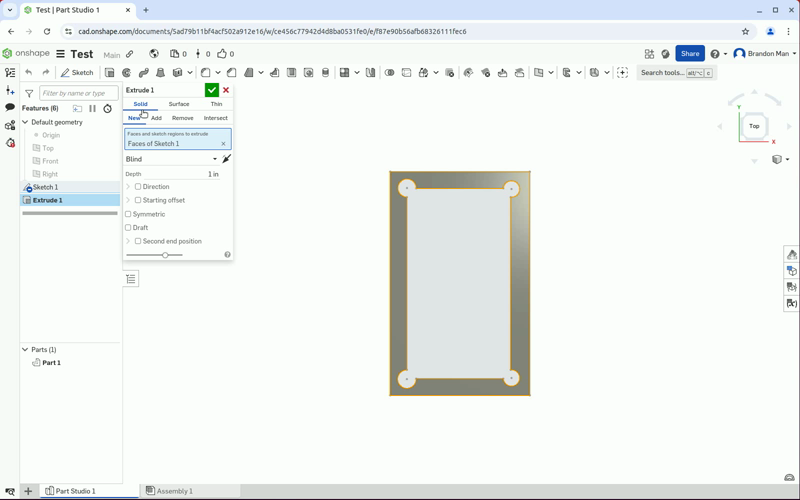
mouse_move(137, 120)
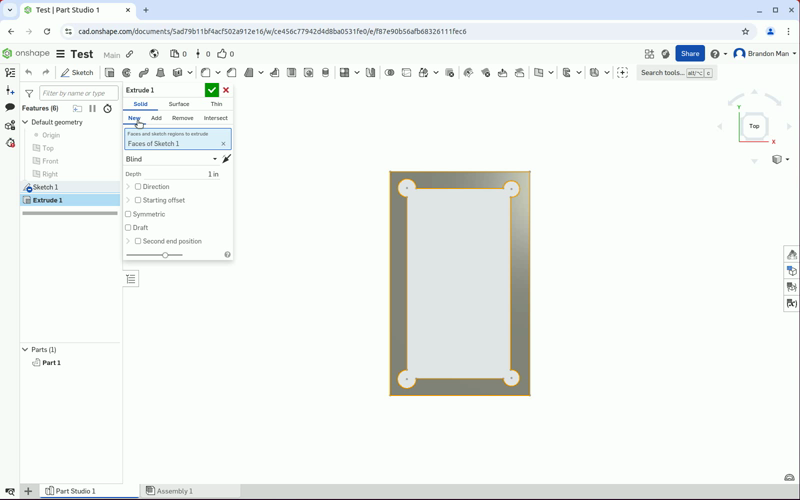
click(137, 120)
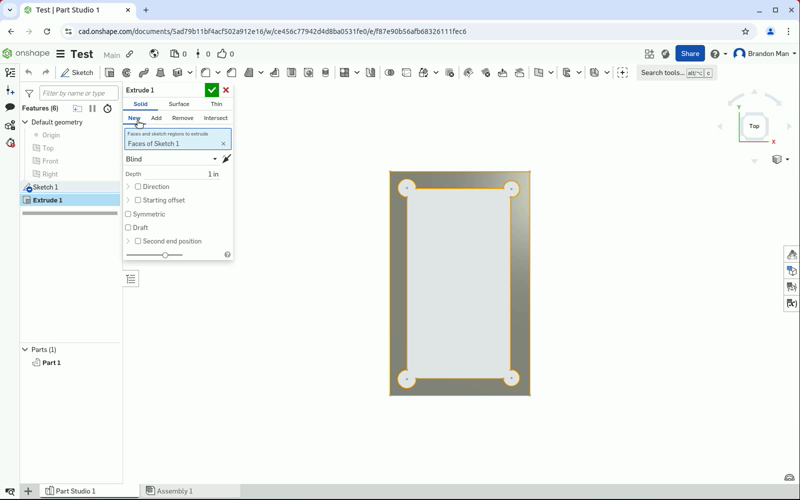
key(tab, 4)
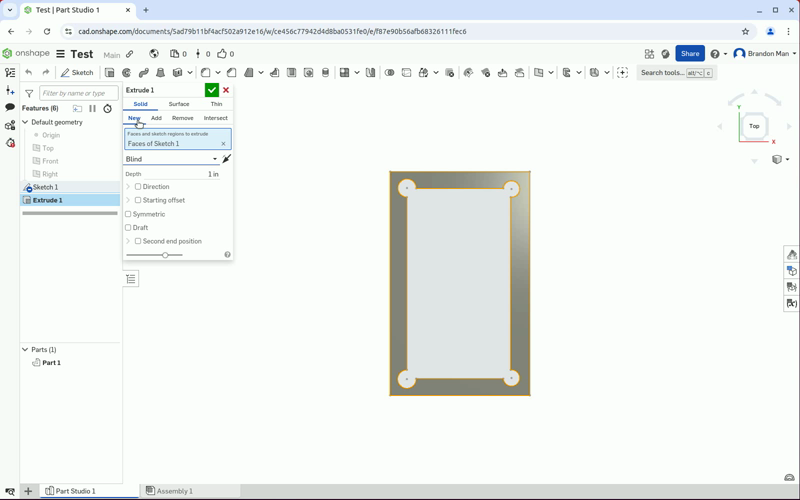
text(2.648)
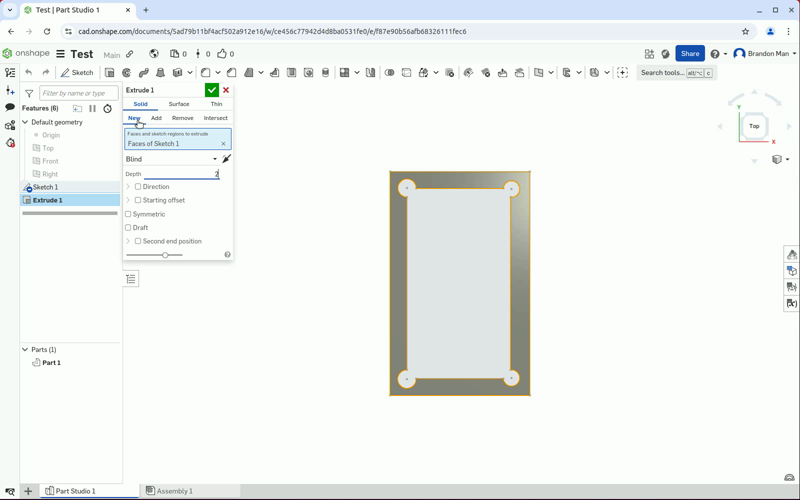
key(enter)
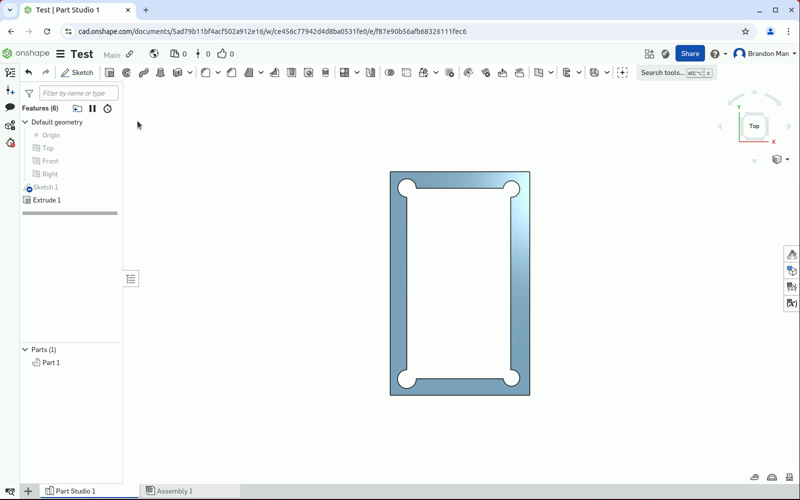
key(shift+h)
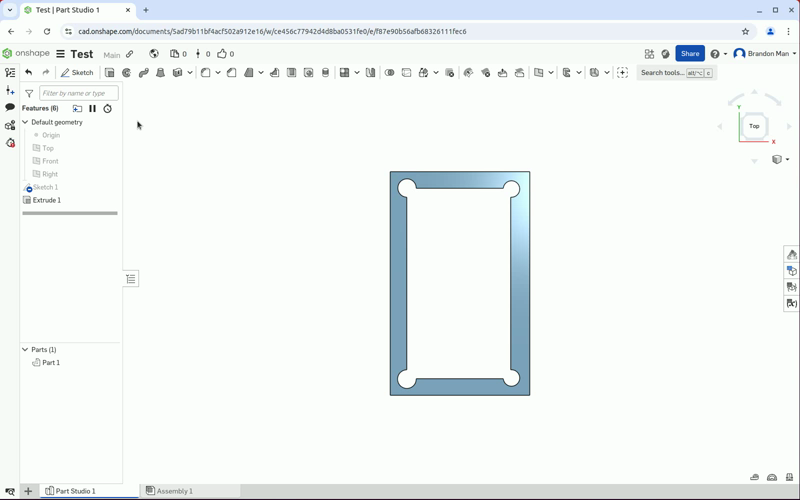
key(shift+h)
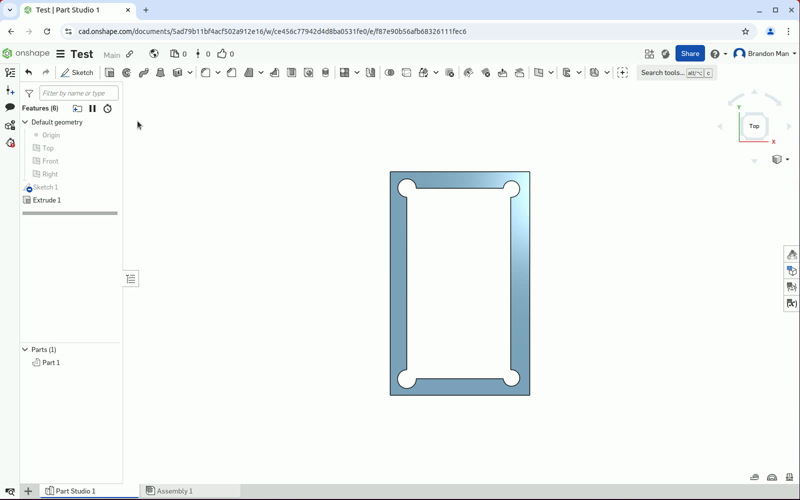
mouse_move(73, 189)
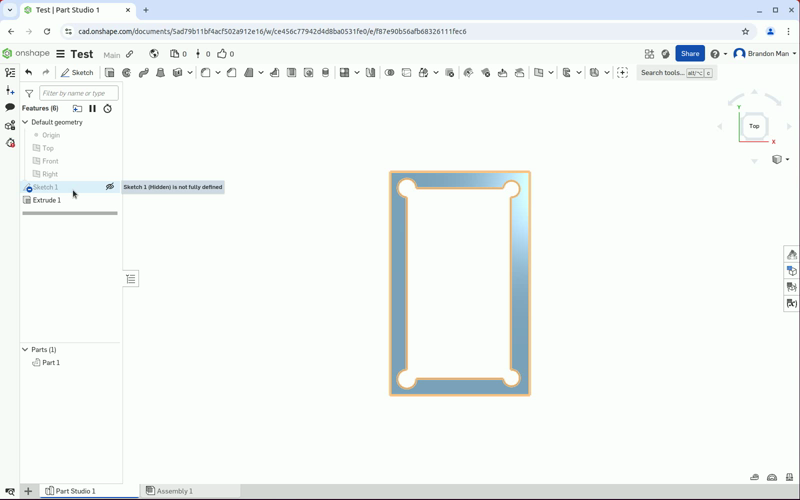
click(73, 189)
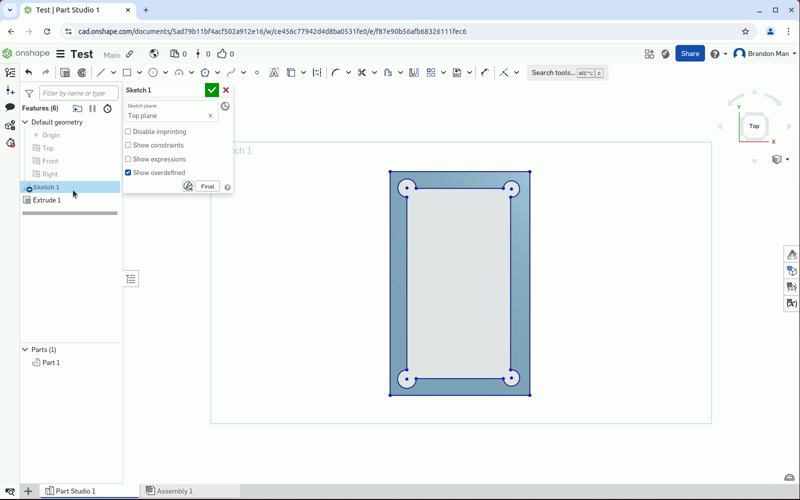
mouse_move(229, 92)
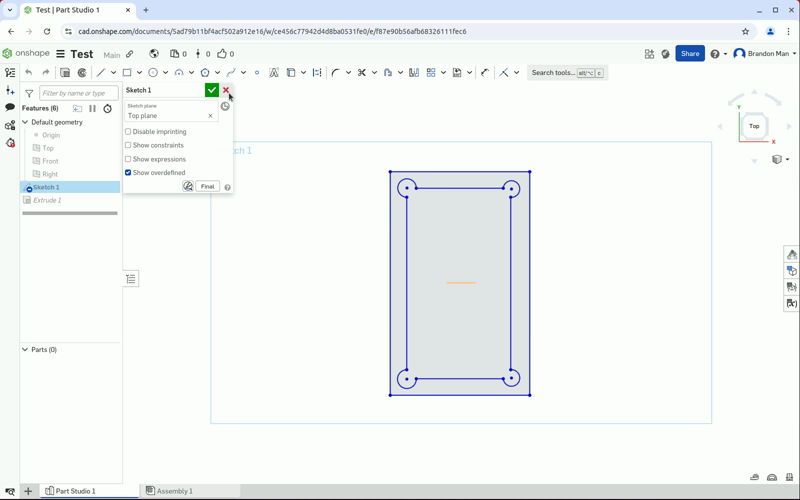
click(229, 92)
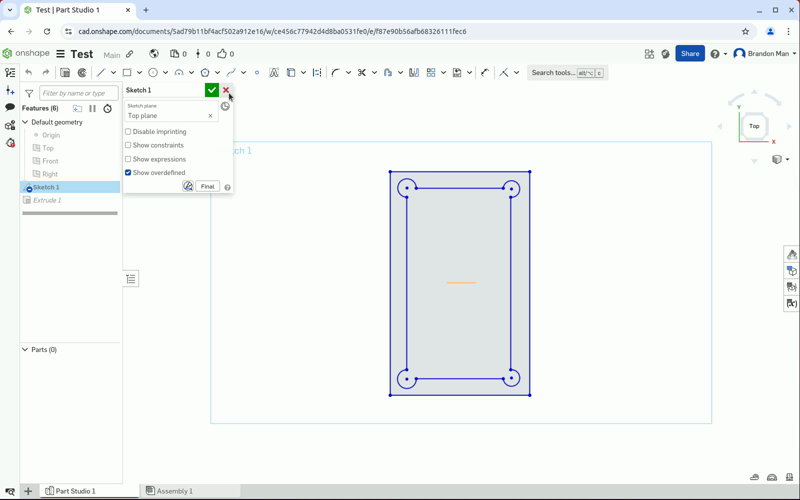
key(shift+s)
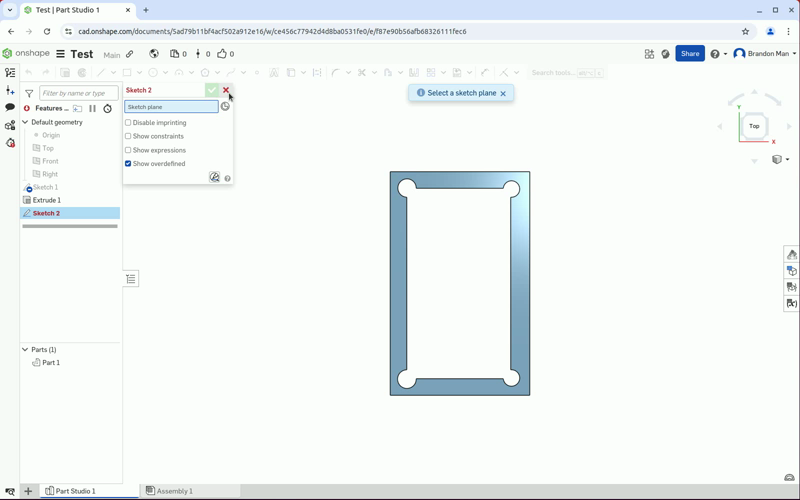
mouse_move(73, 150)
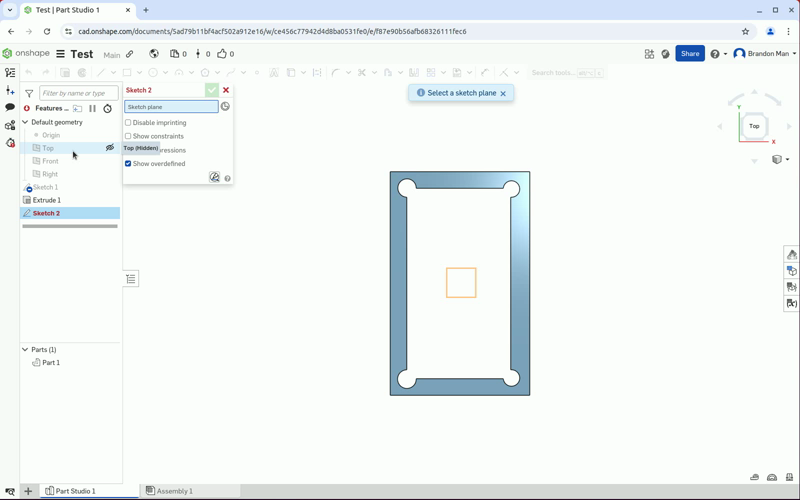
click(73, 150)
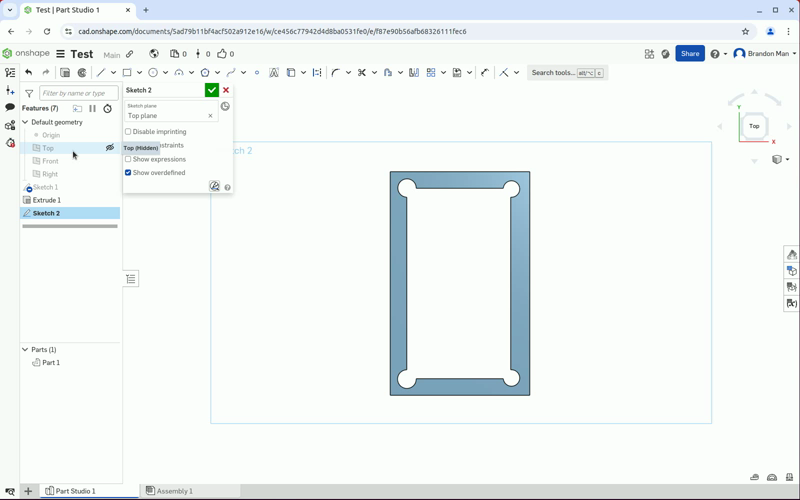
mouse_move(73, 352)
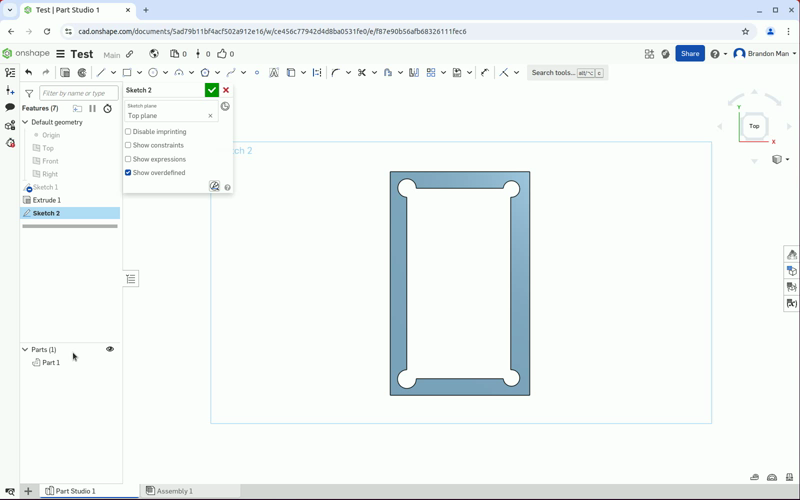
key(y)
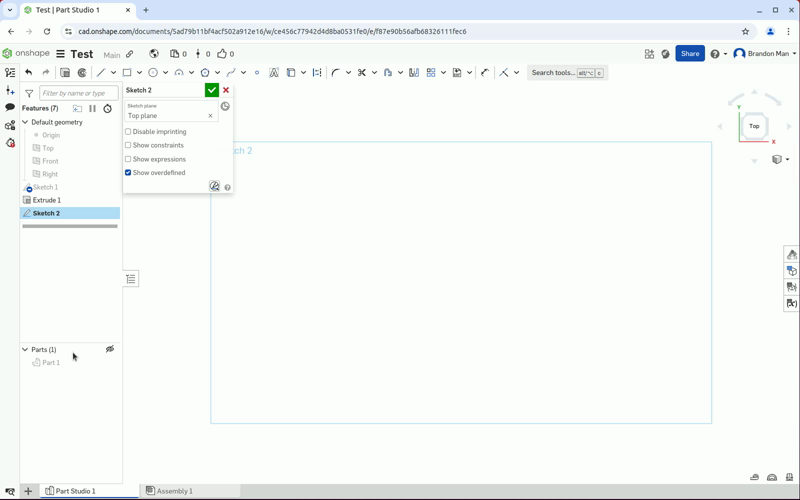
key(a)
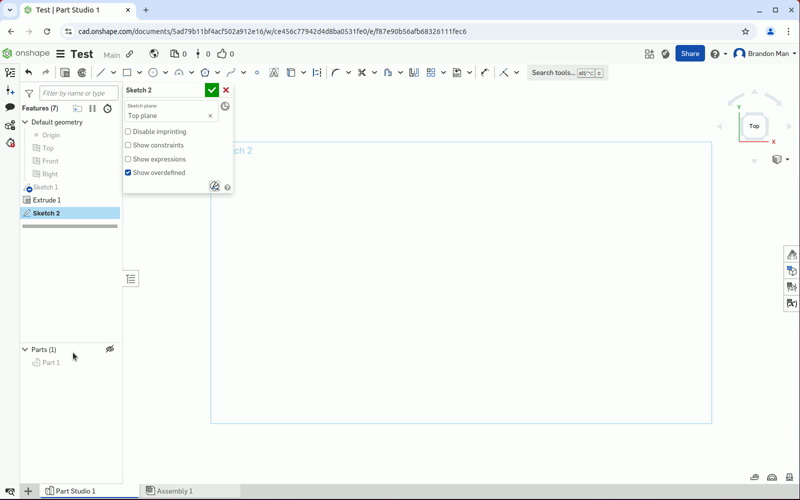
key_down(shift)
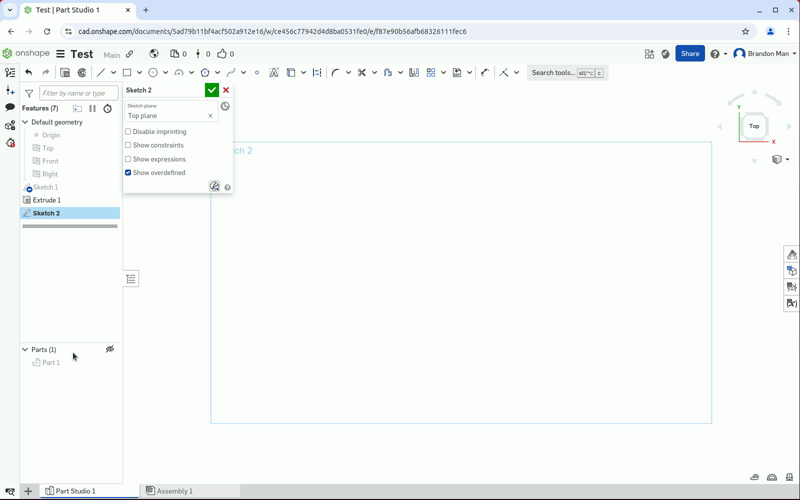
mouse_move(409, 369)
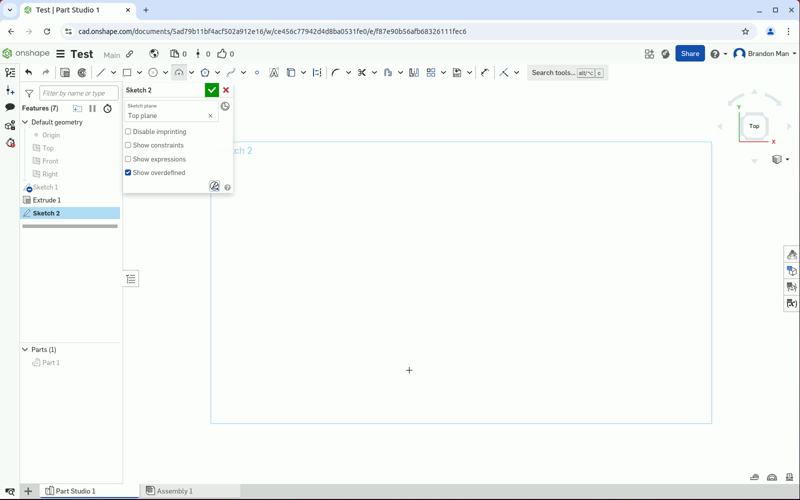
click(409, 369)
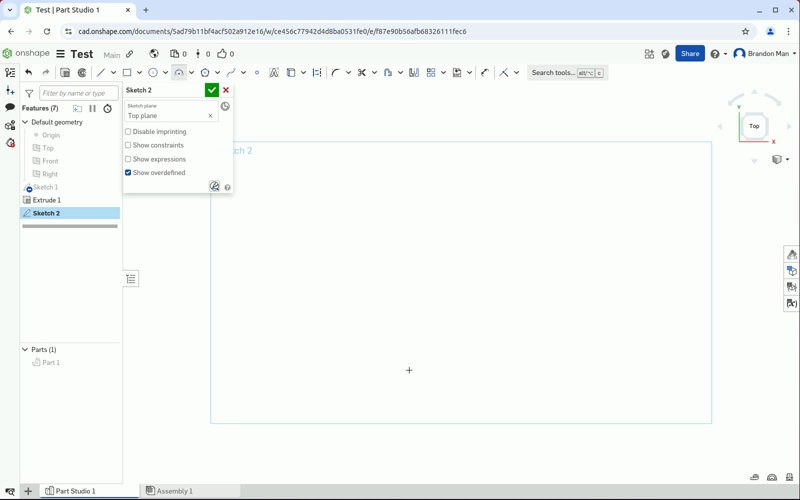
key_up(shift)
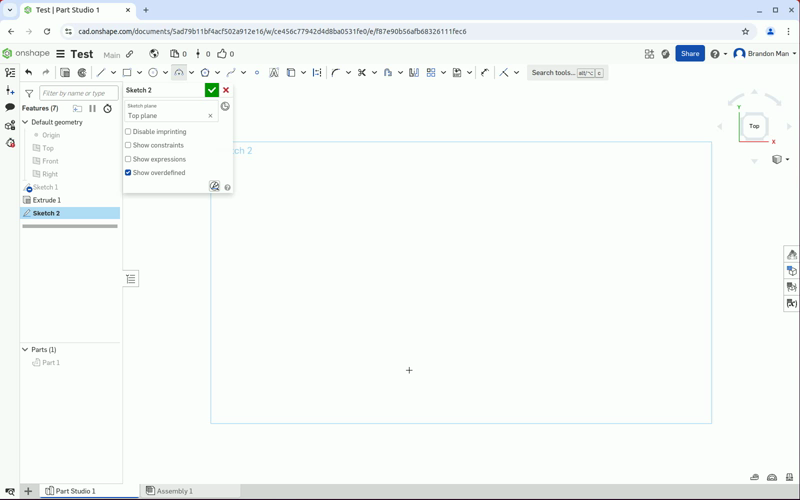
key_down(shift)
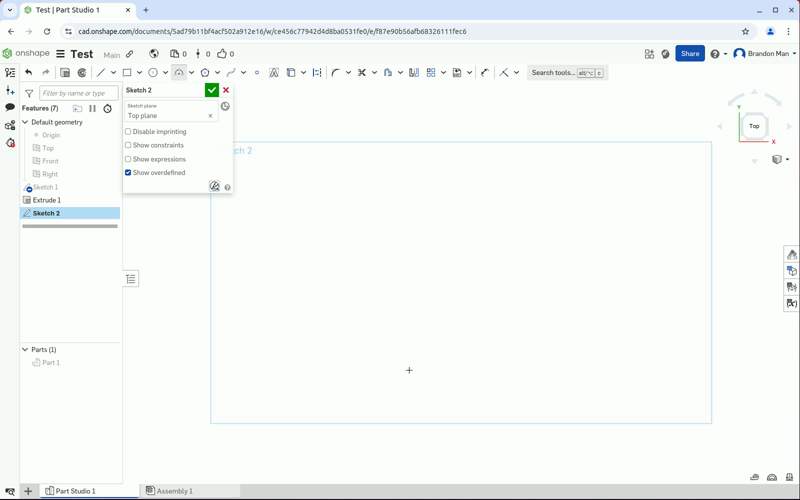
mouse_move(416, 377)
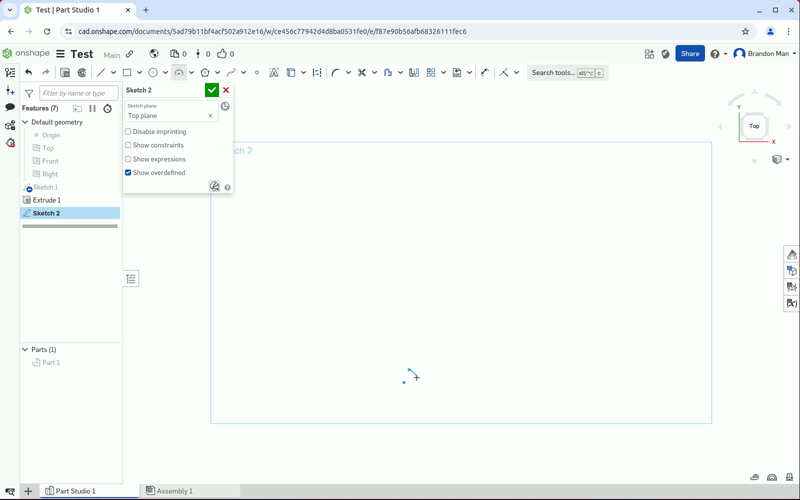
click(416, 377)
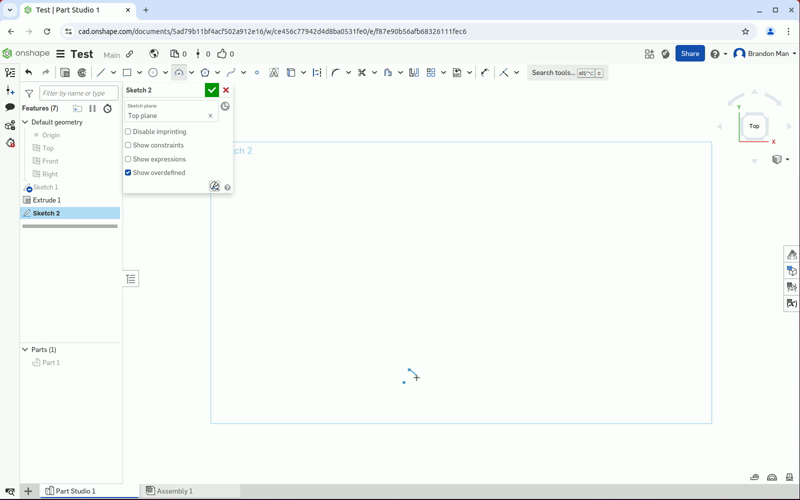
mouse_move(414, 371)
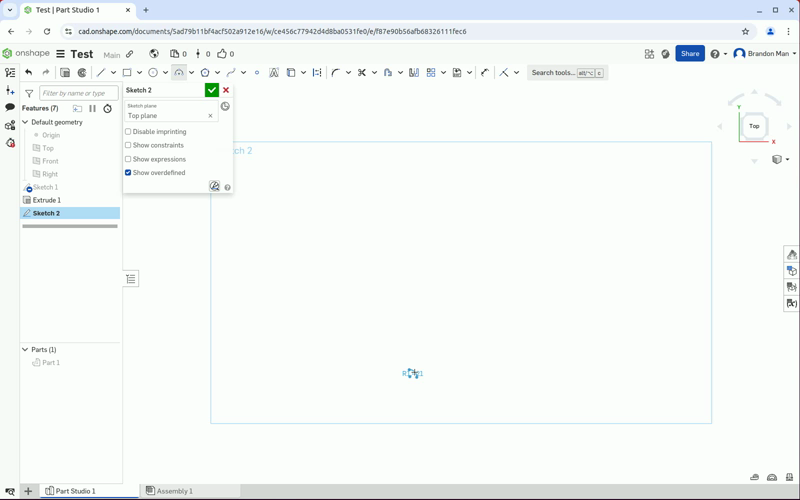
click(414, 371)
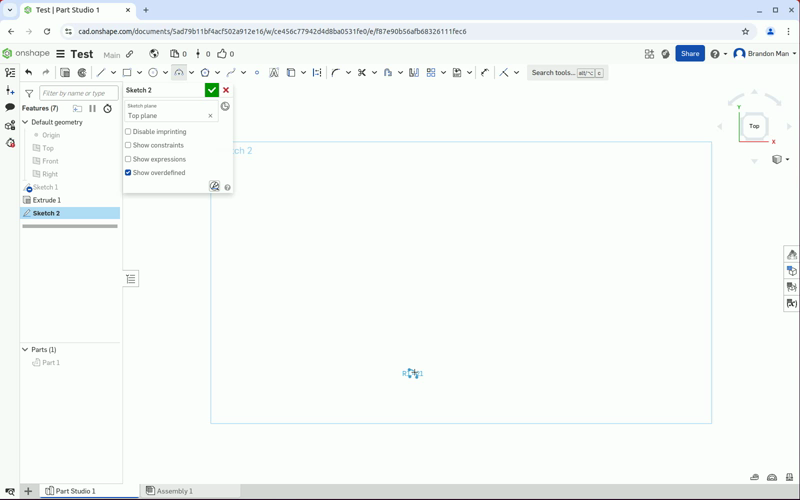
key_up(shift)
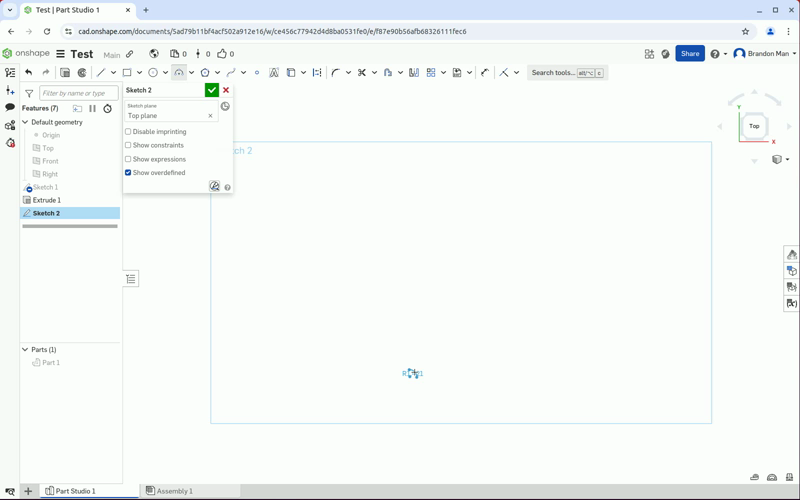
key(esc)
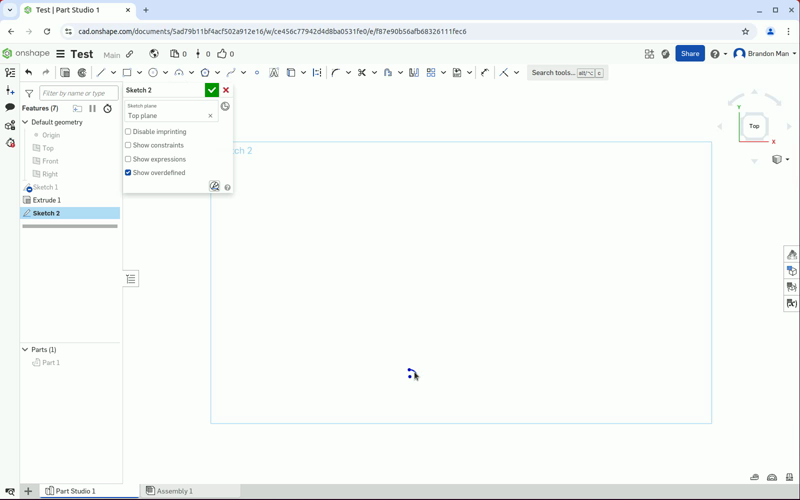
key(l)
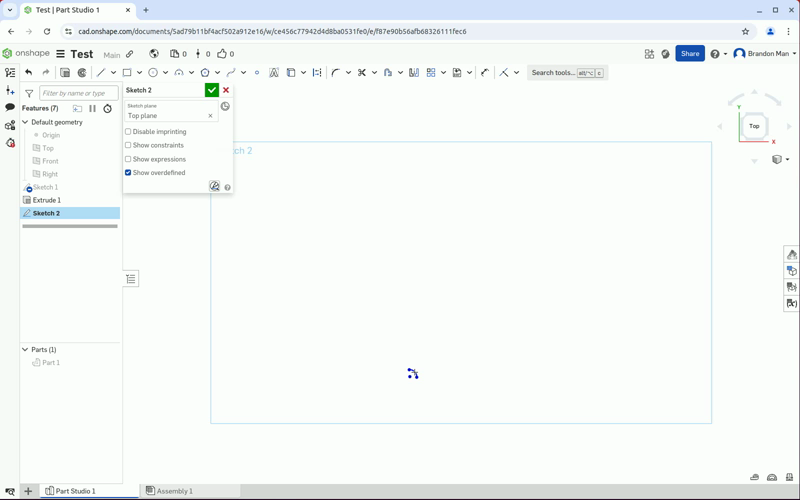
mouse_move(416, 377)
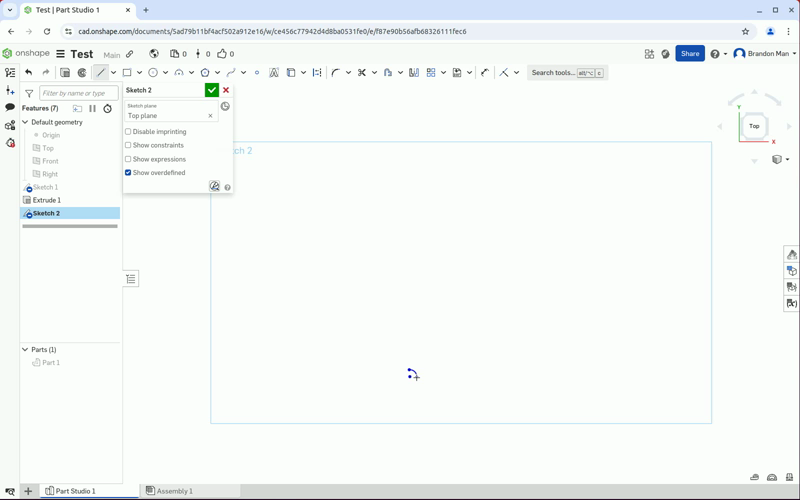
click(416, 377)
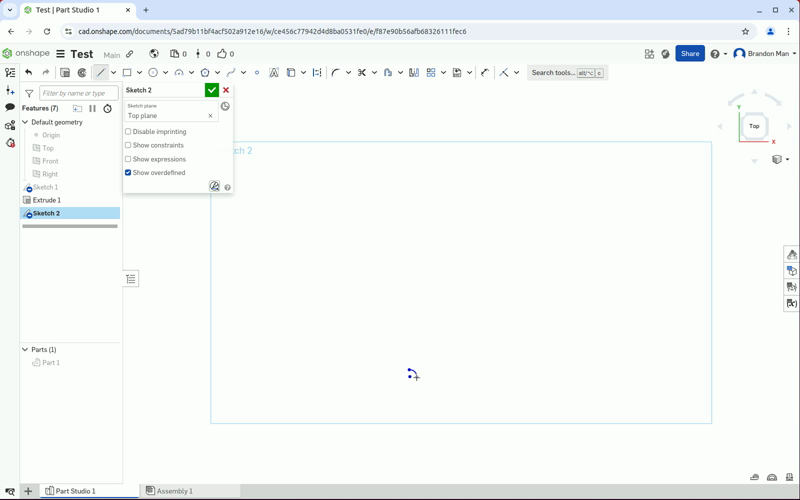
key_down(shift)
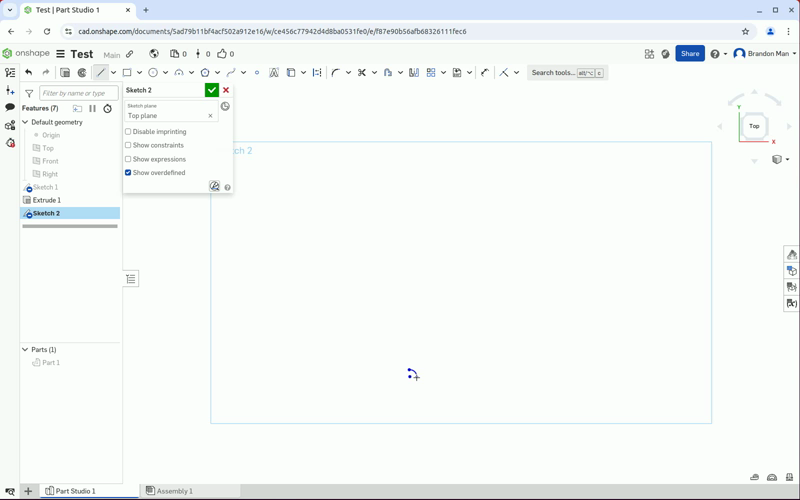
mouse_move(504, 377)
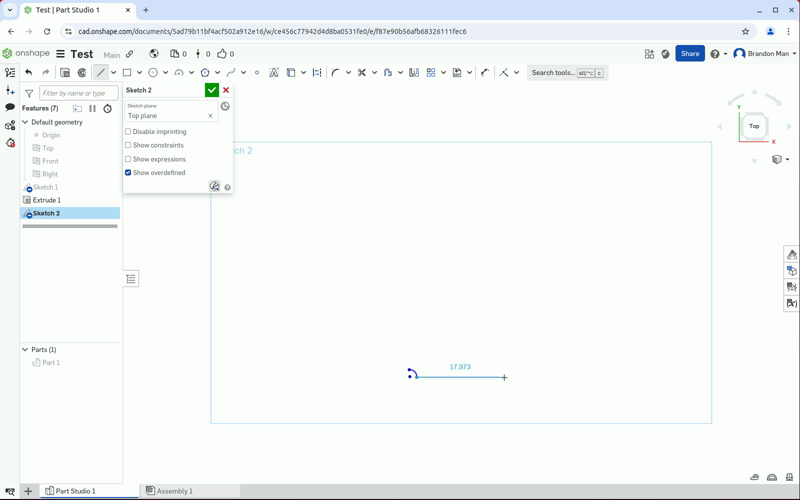
click(504, 377)
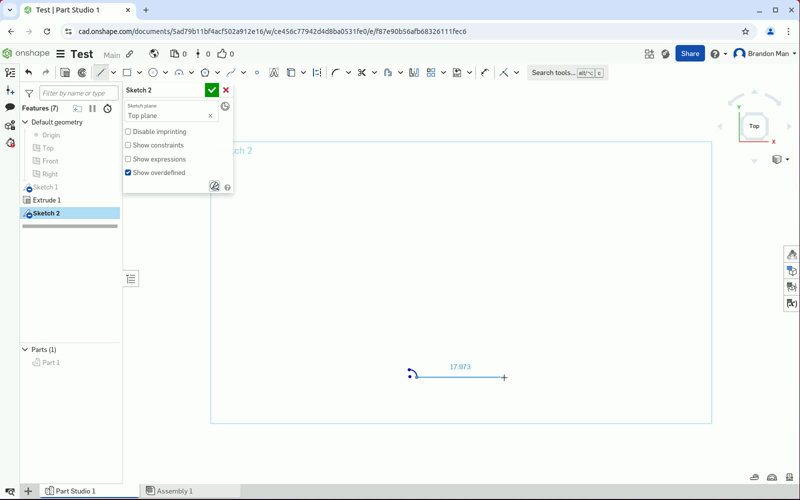
key_up(shift)
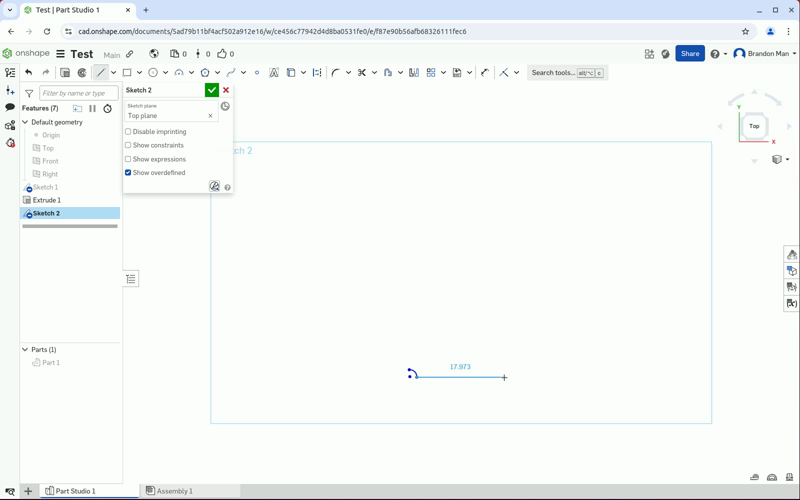
key(esc)
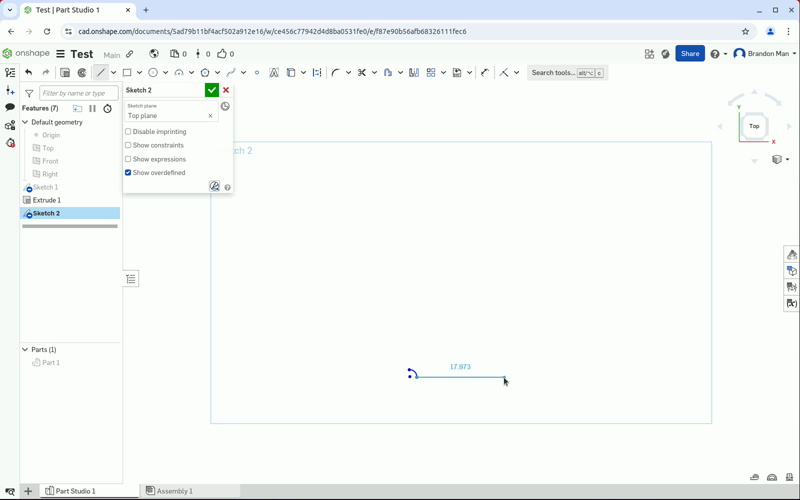
key(a)
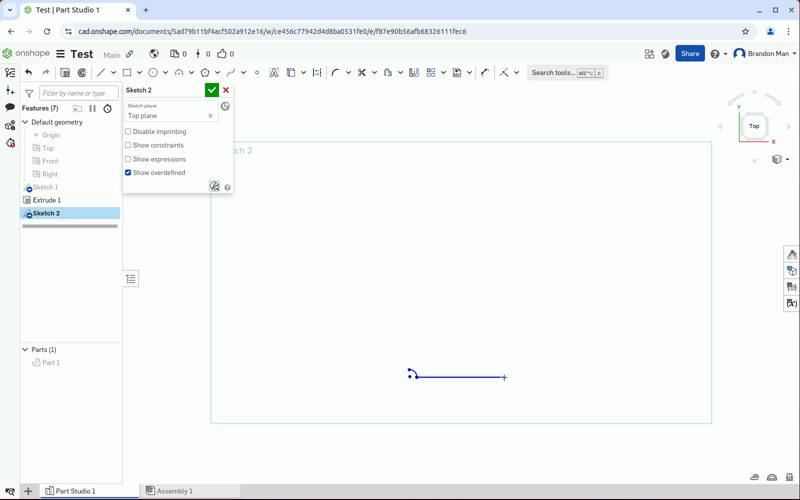
mouse_move(504, 377)
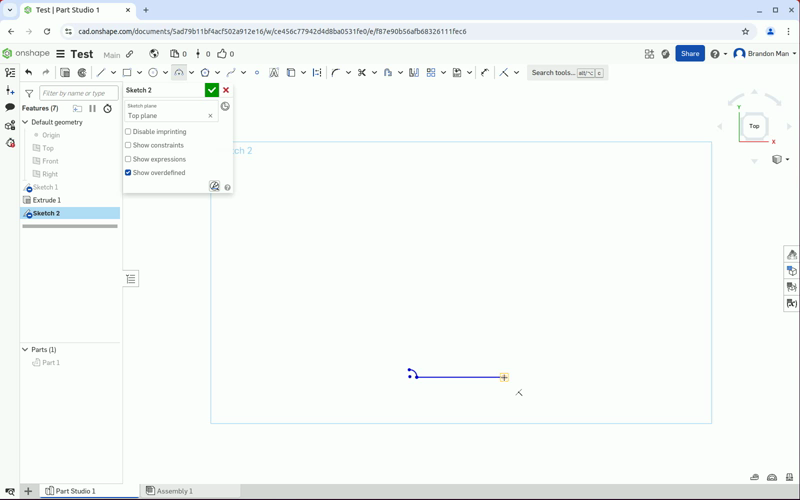
click(504, 377)
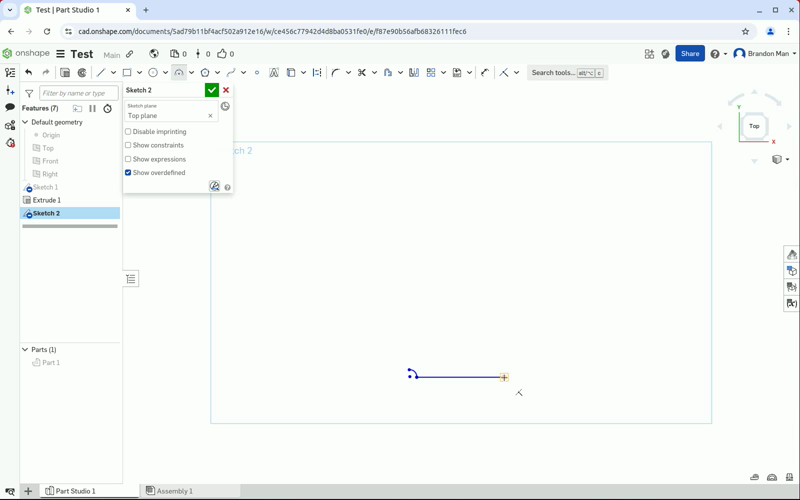
key_down(shift)
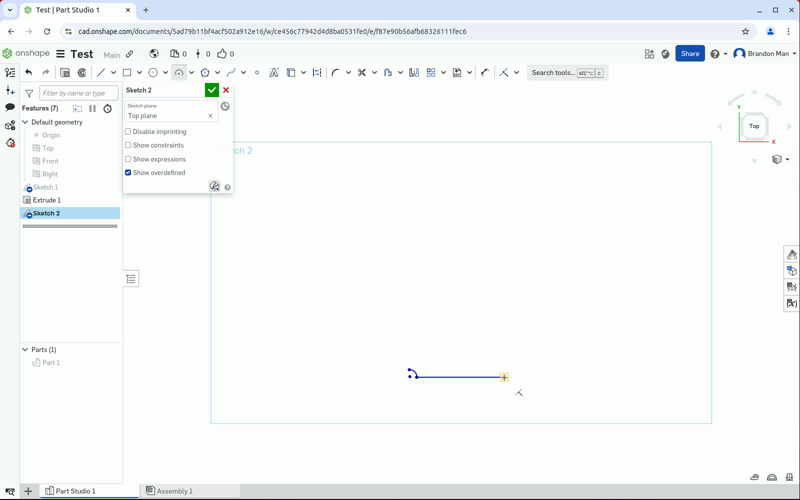
mouse_move(513, 369)
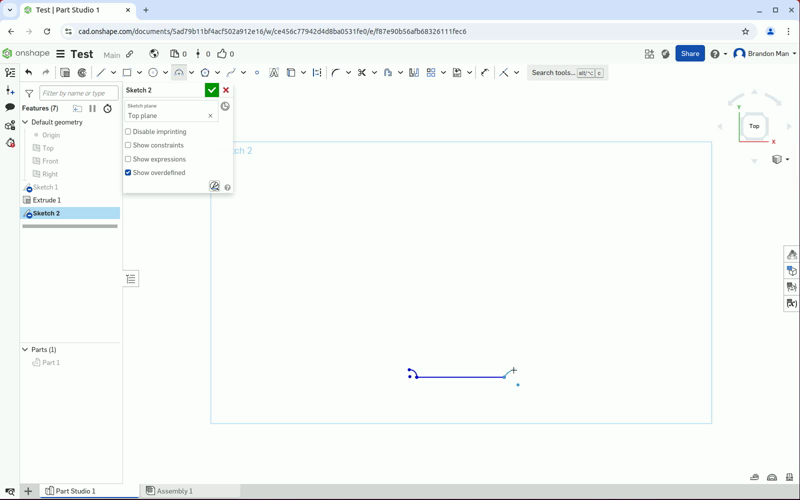
click(513, 369)
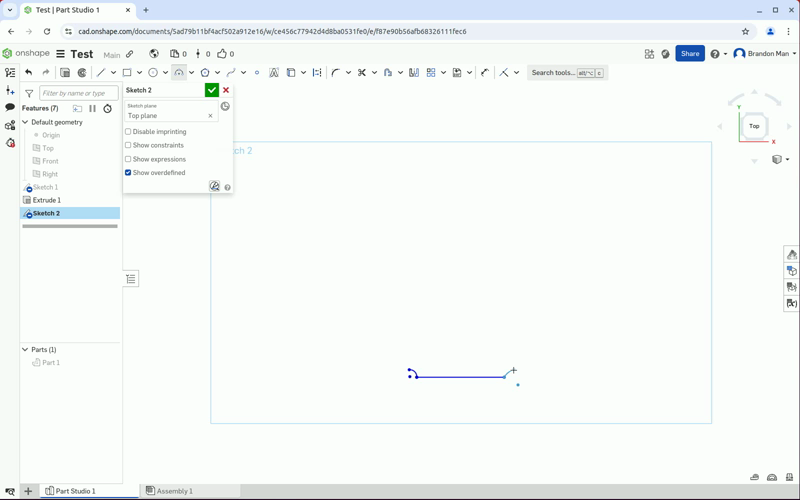
mouse_move(507, 371)
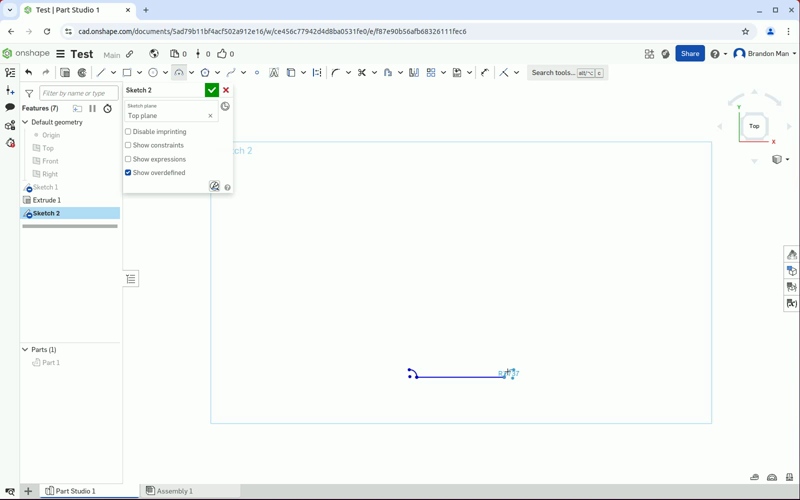
click(507, 371)
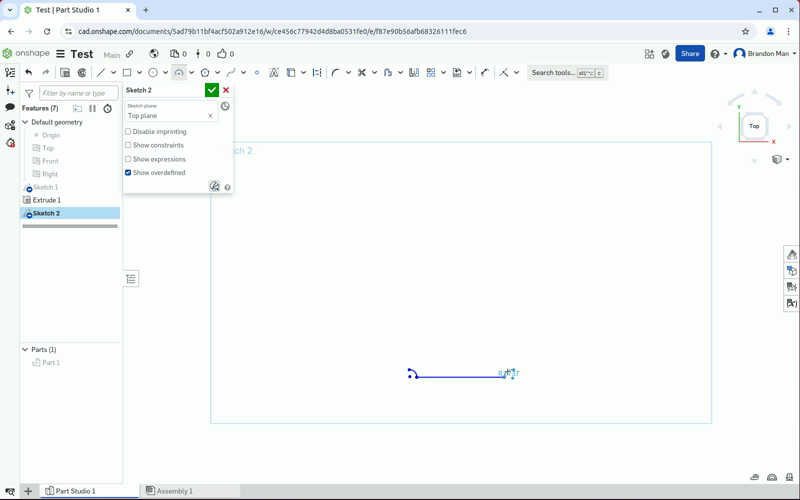
key_up(shift)
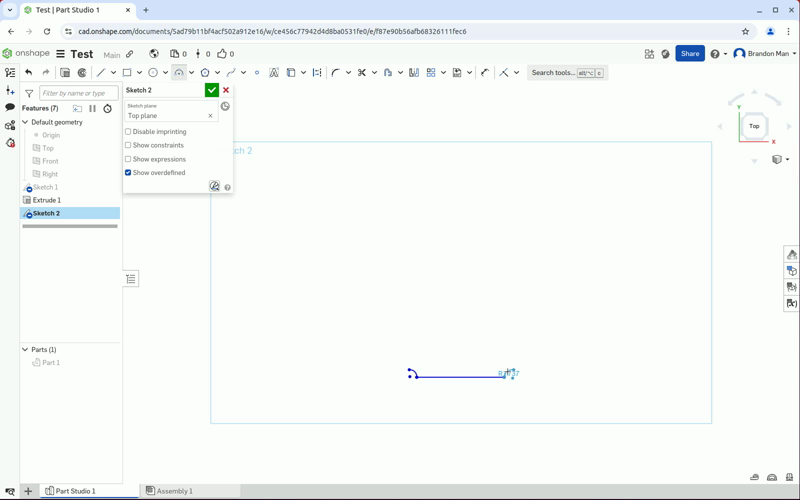
key(esc)
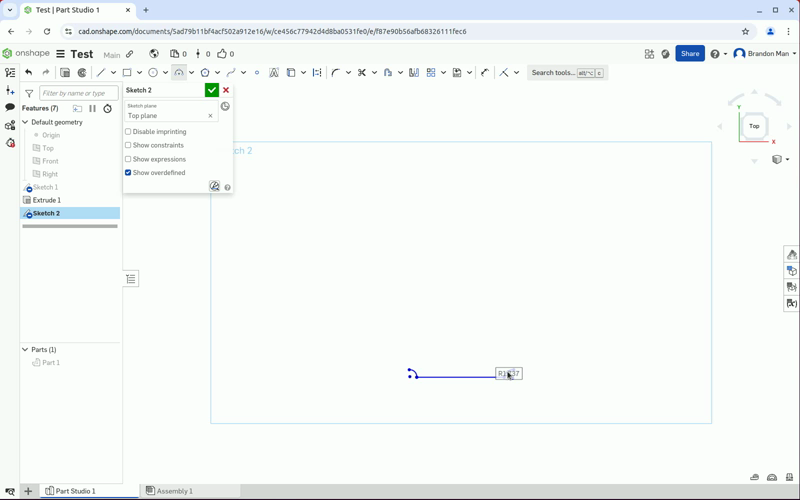
key(l)
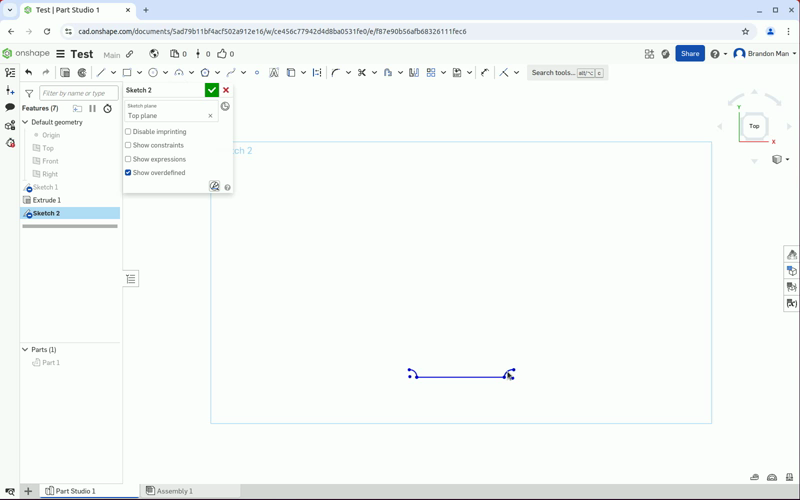
mouse_move(513, 369)
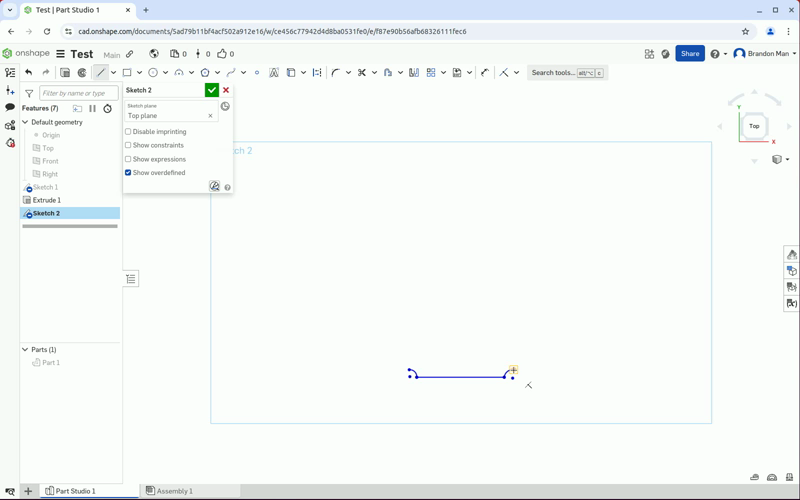
click(513, 369)
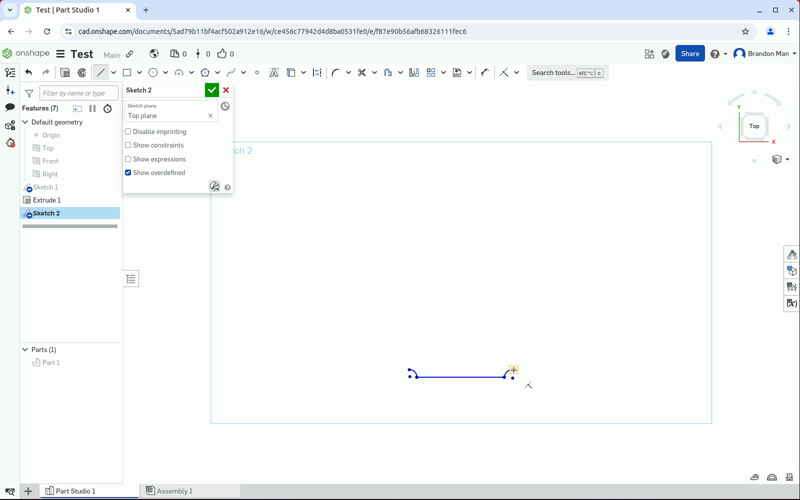
key_down(shift)
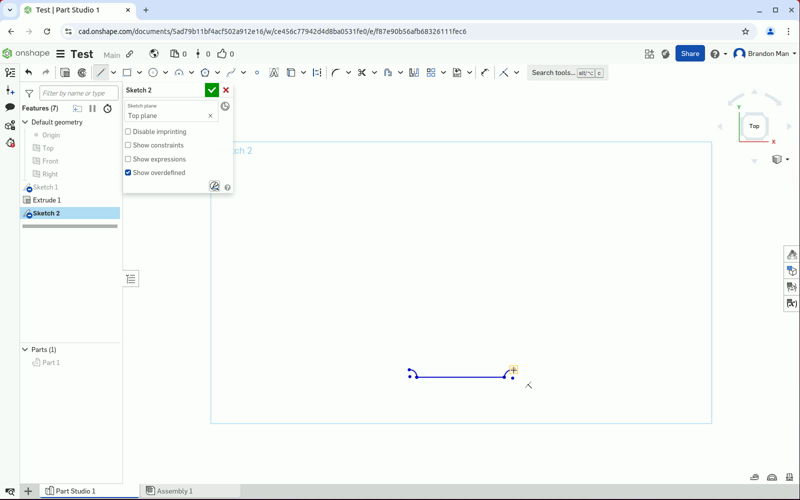
mouse_move(513, 196)
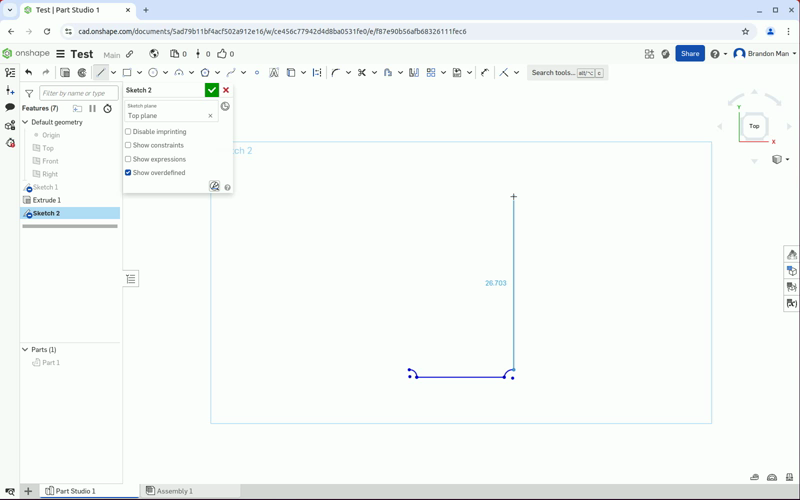
click(513, 196)
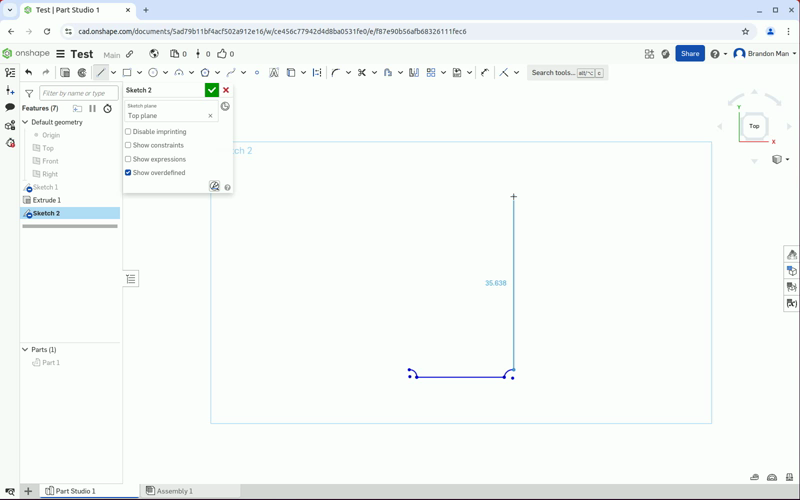
key_up(shift)
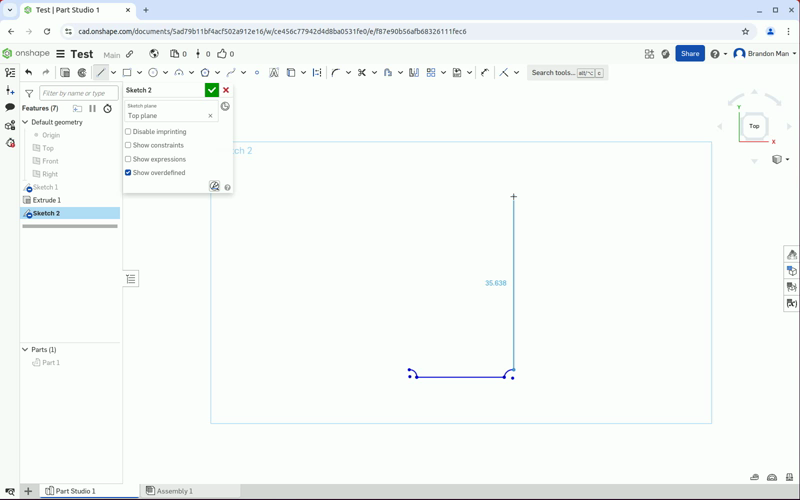
key(esc)
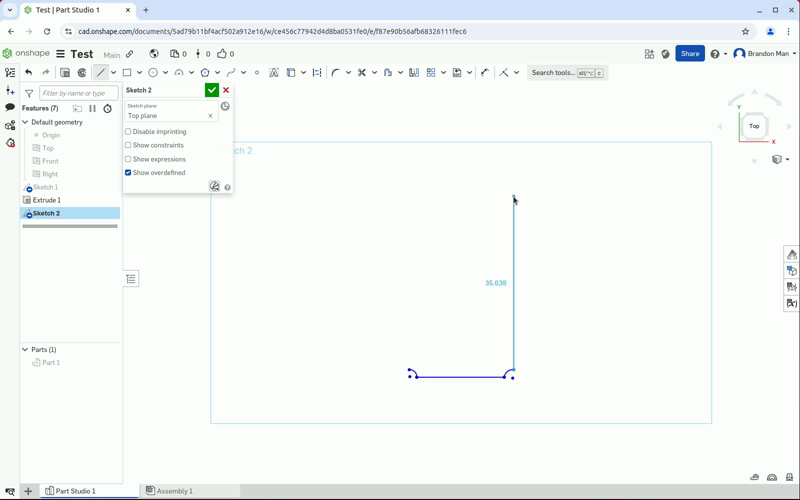
key(a)
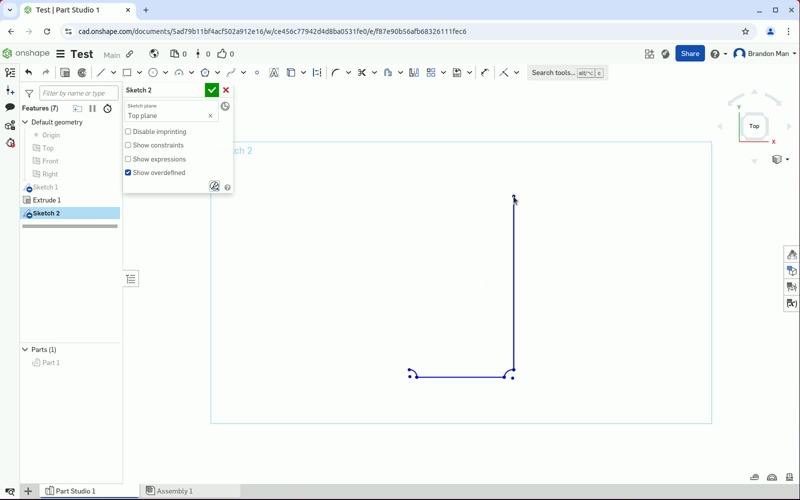
mouse_move(513, 196)
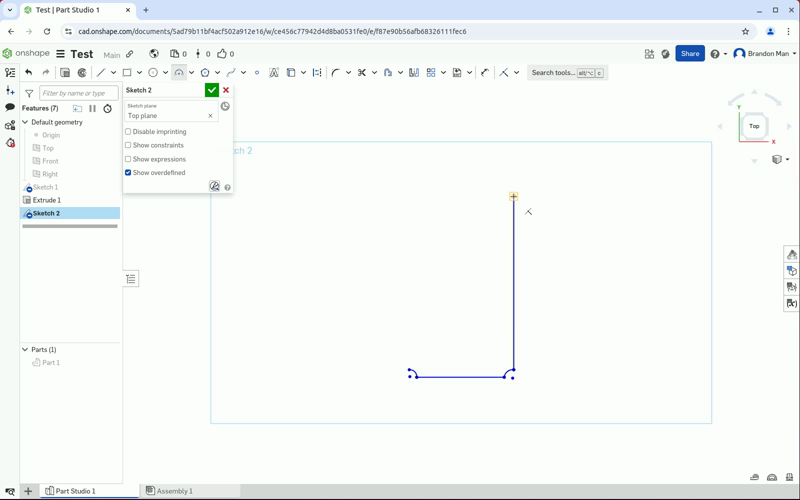
click(513, 196)
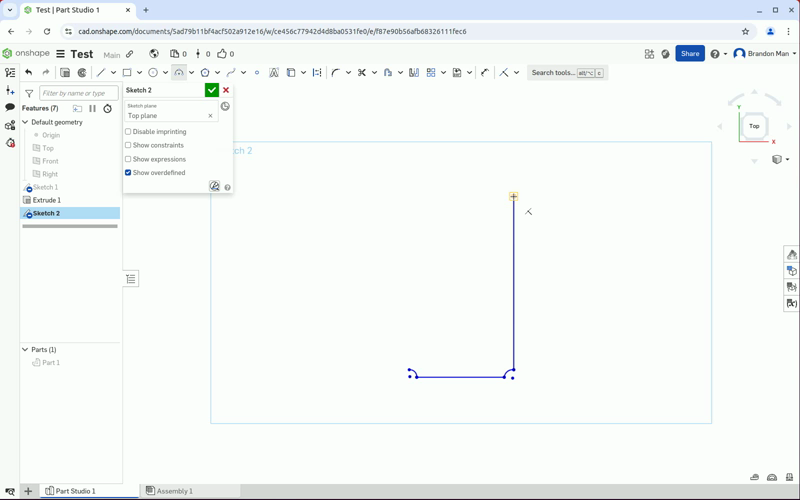
key_down(shift)
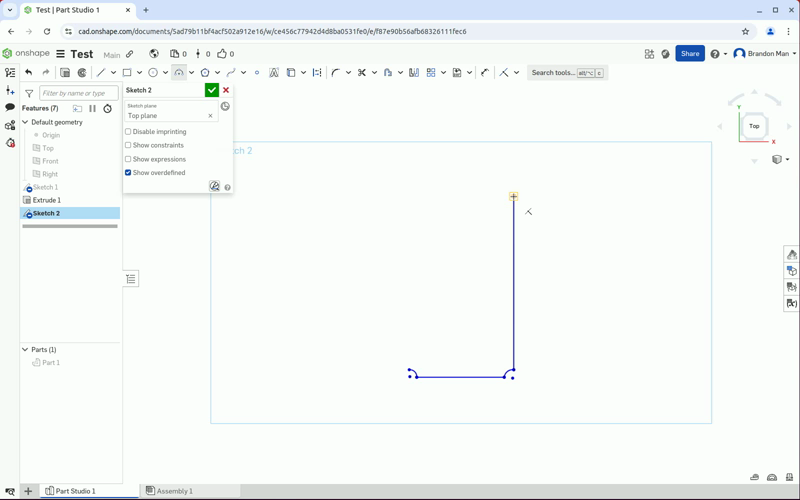
mouse_move(504, 188)
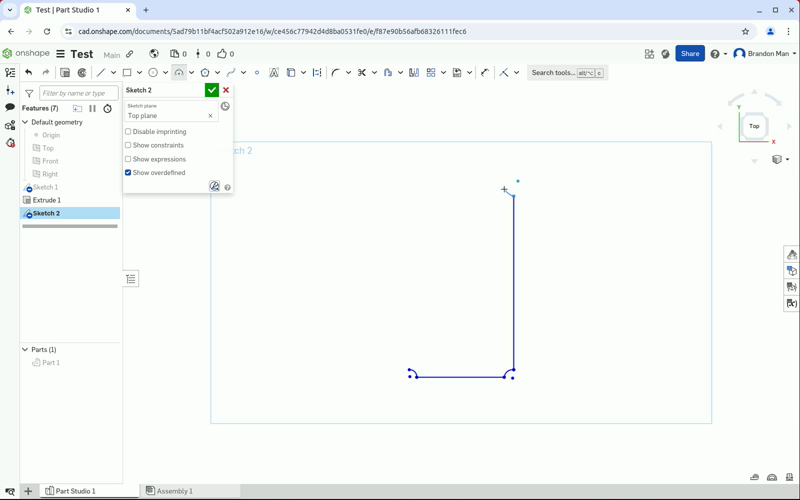
click(504, 188)
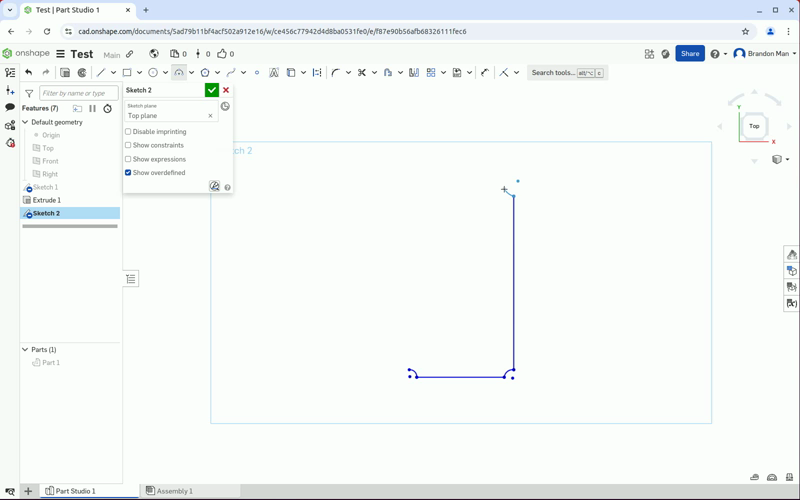
mouse_move(507, 194)
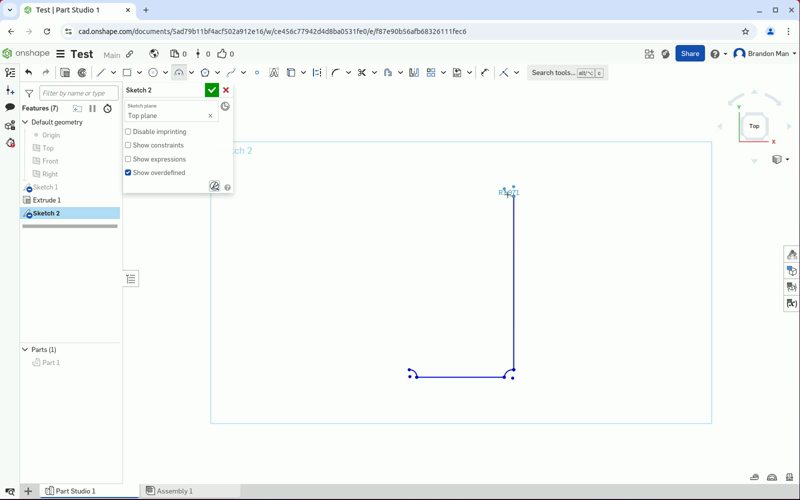
click(507, 194)
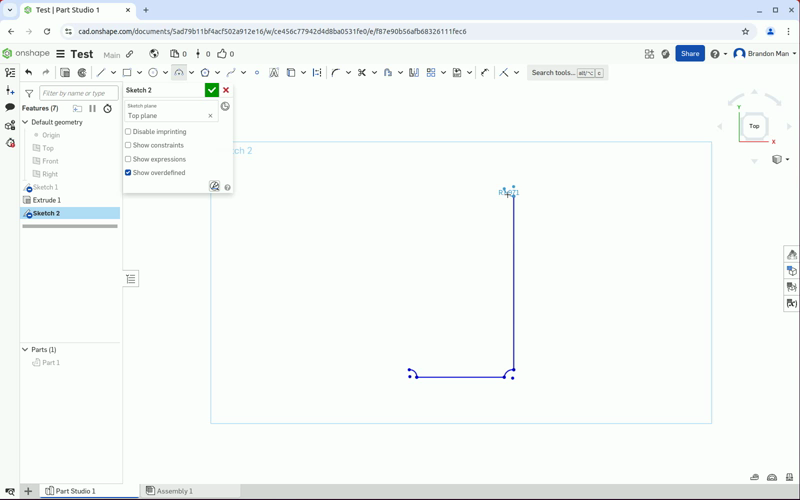
key_up(shift)
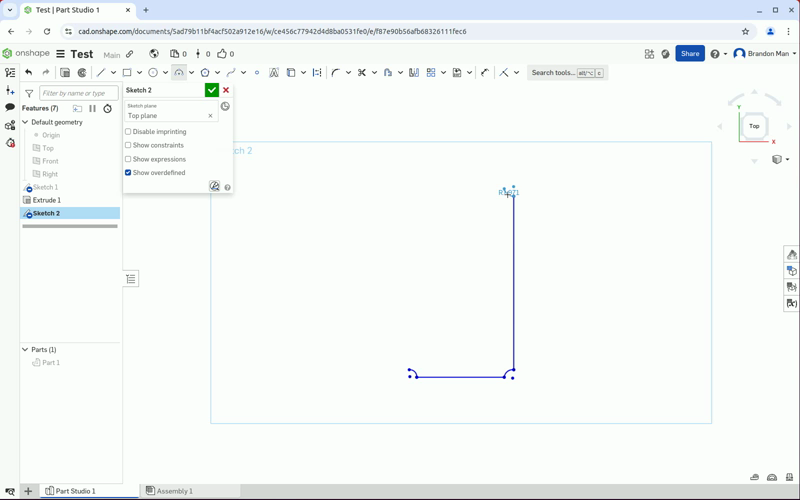
key(esc)
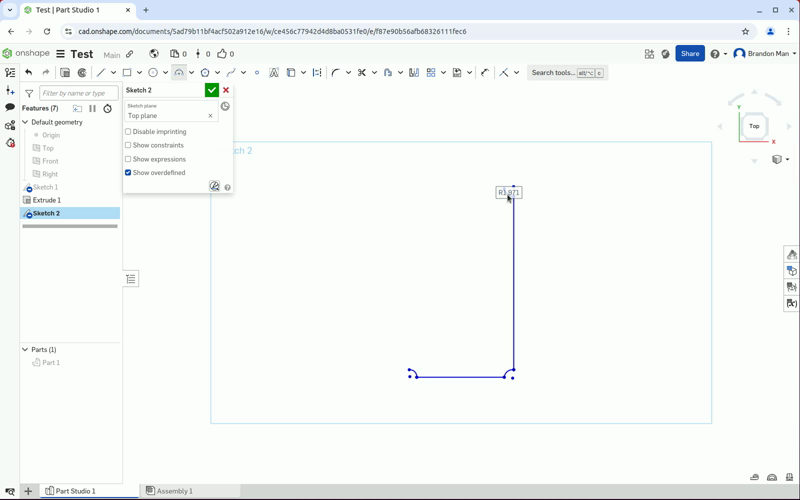
key(l)
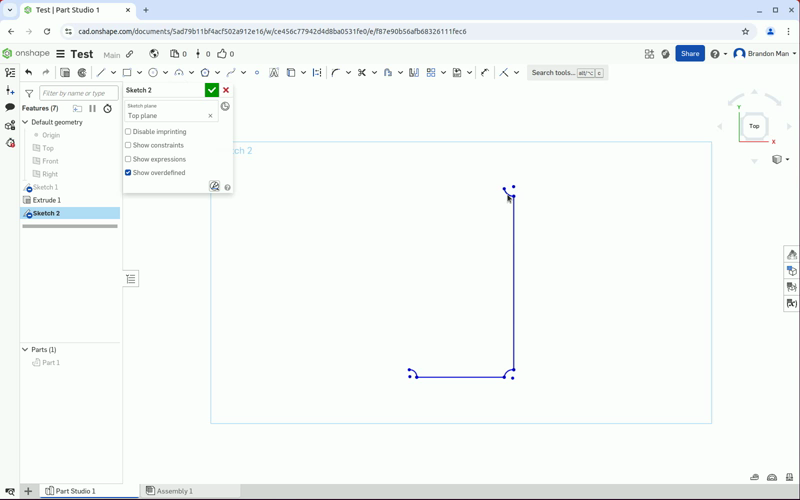
mouse_move(504, 188)
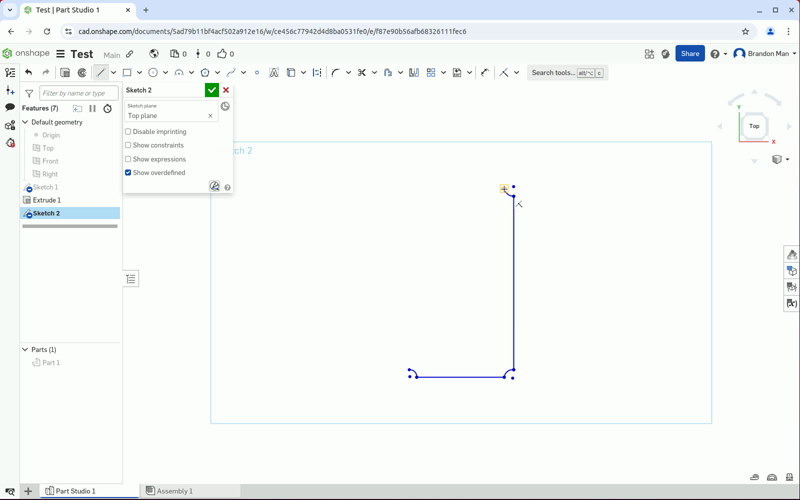
click(504, 188)
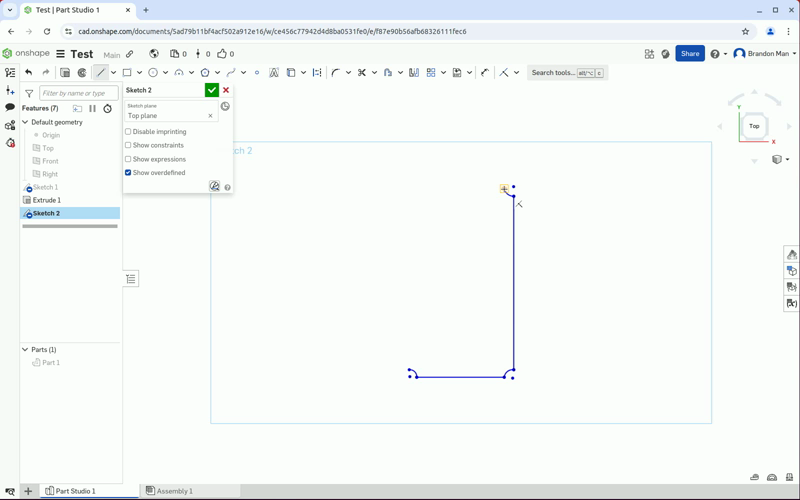
key_down(shift)
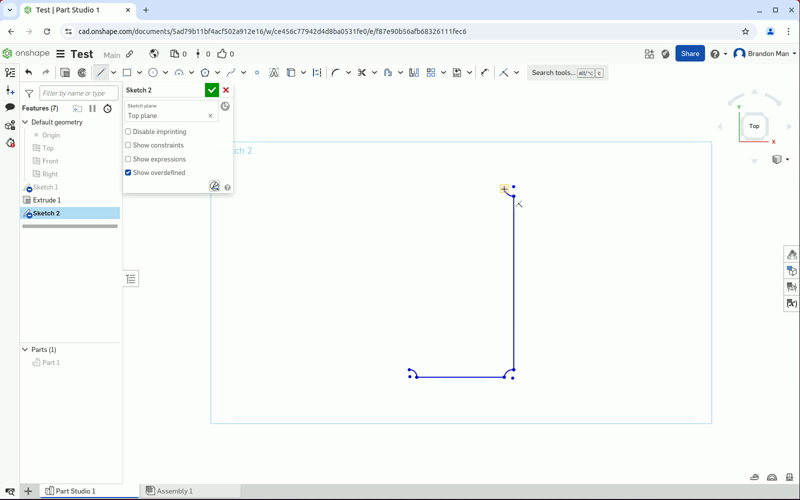
mouse_move(416, 188)
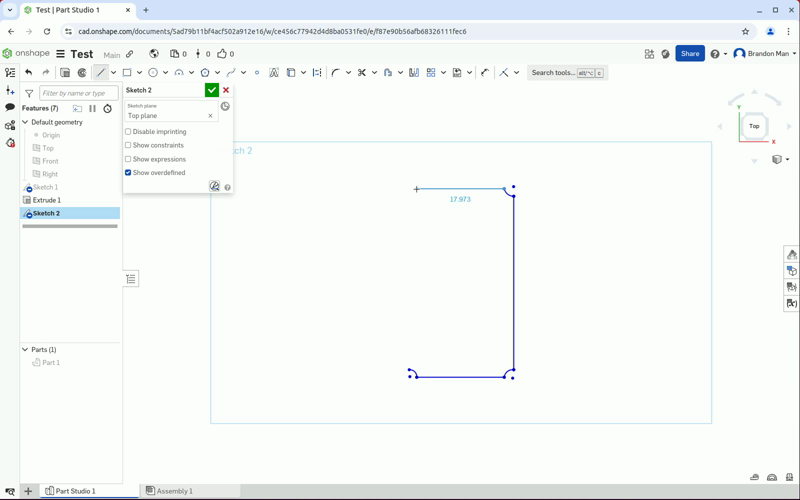
click(416, 188)
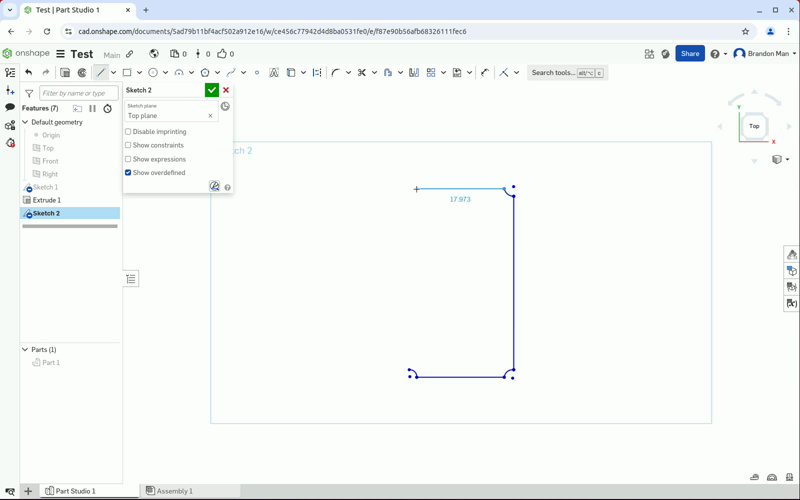
key_up(shift)
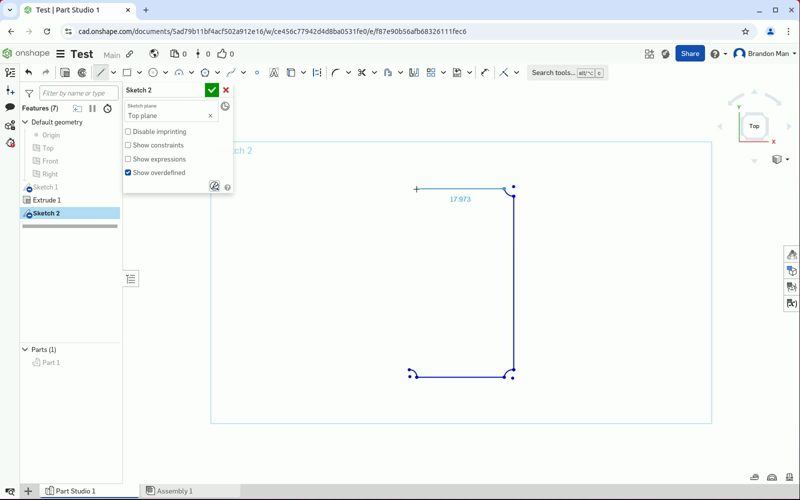
key(esc)
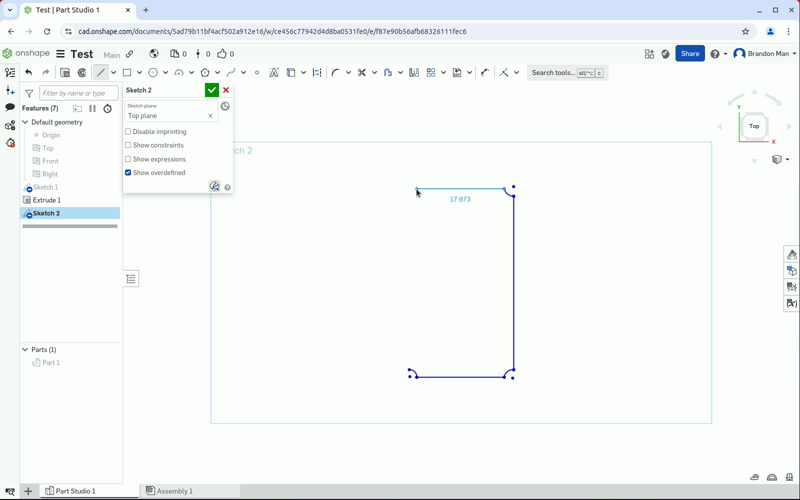
key(a)
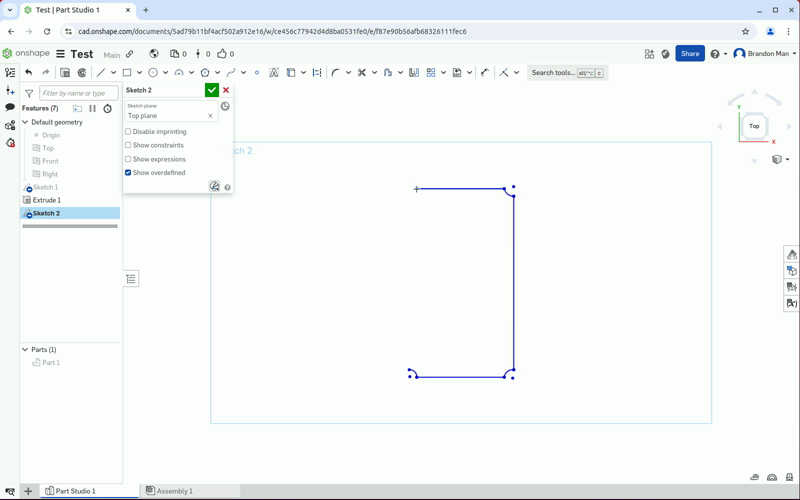
mouse_move(416, 188)
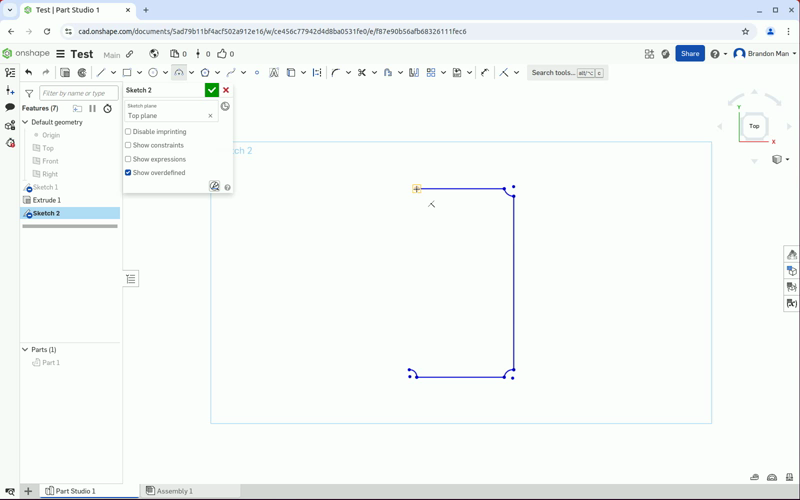
click(416, 188)
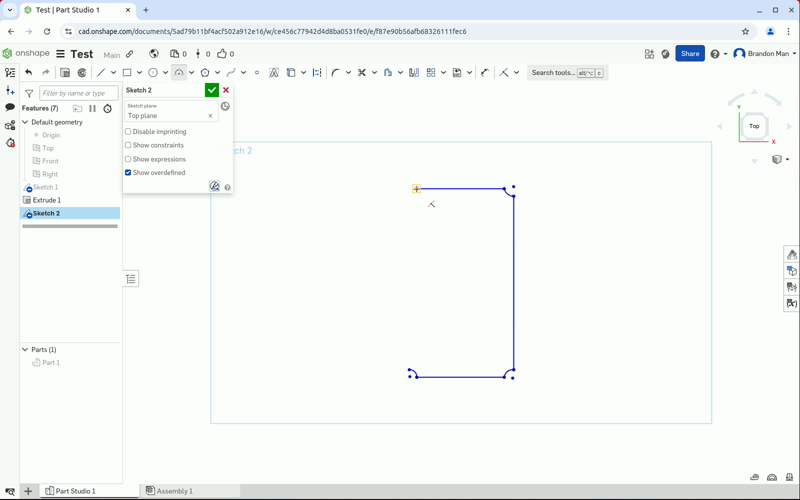
key_down(shift)
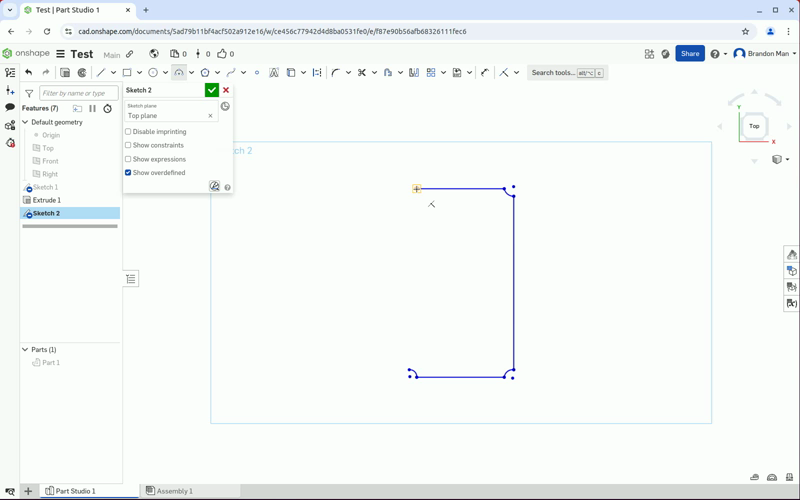
mouse_move(409, 196)
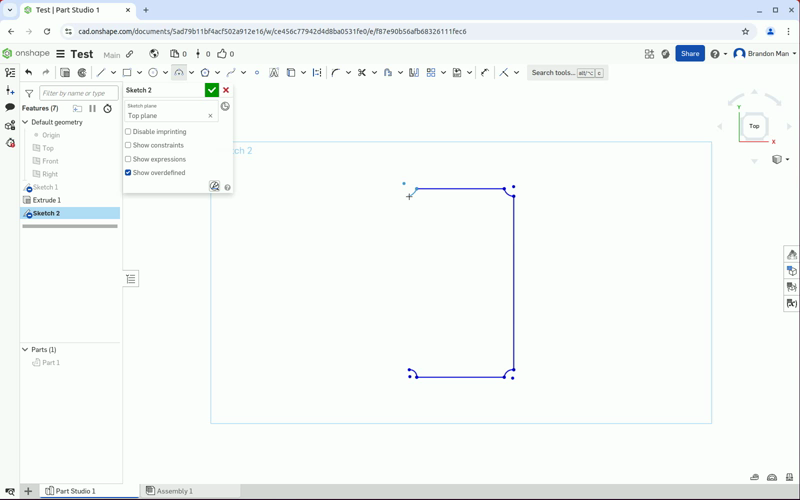
click(409, 196)
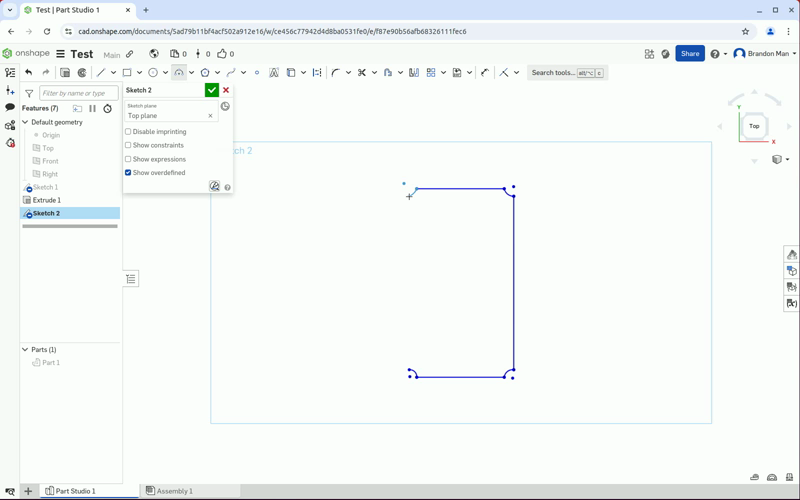
mouse_move(414, 194)
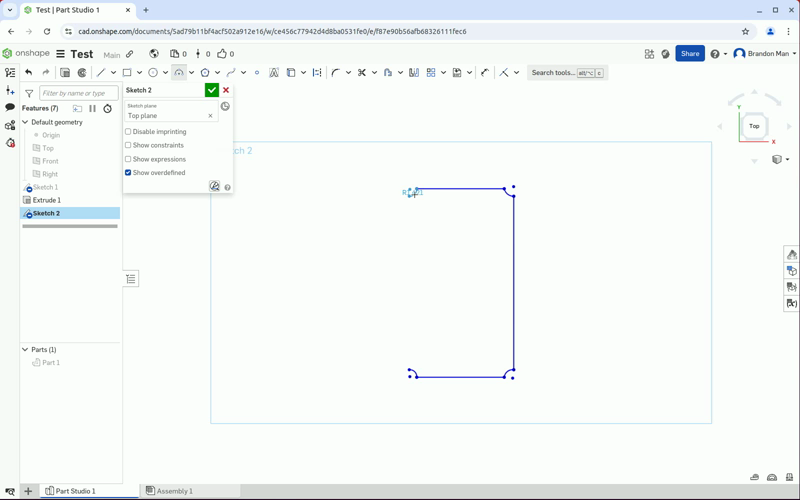
click(414, 194)
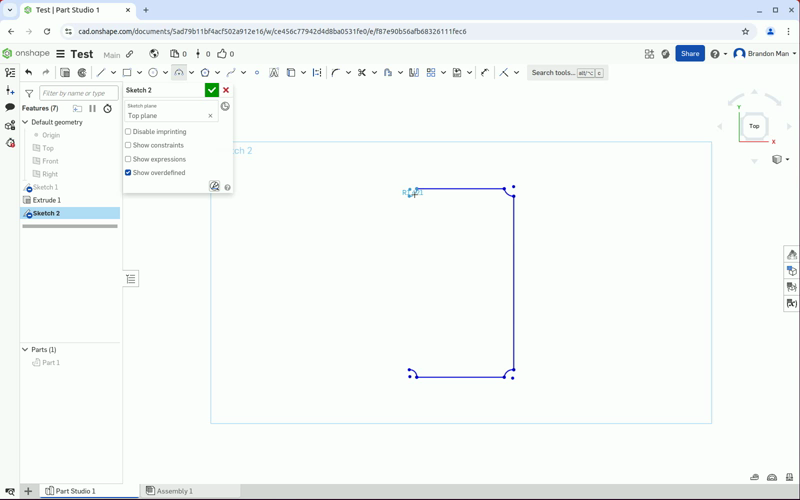
key_up(shift)
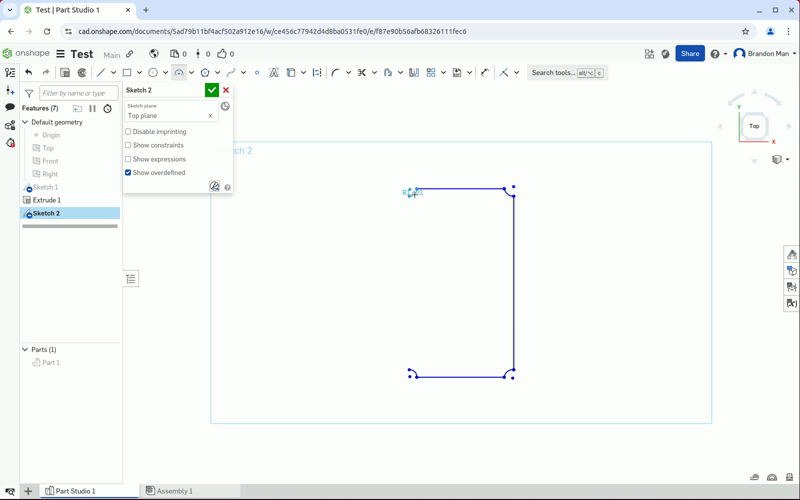
key(esc)
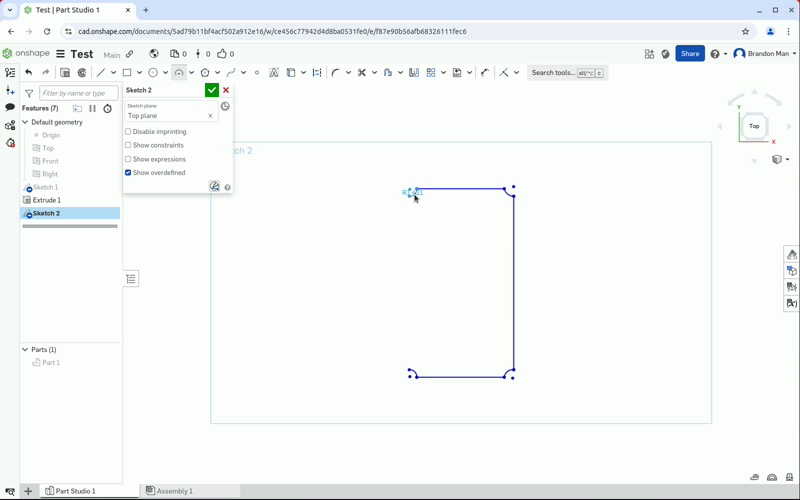
key(l)
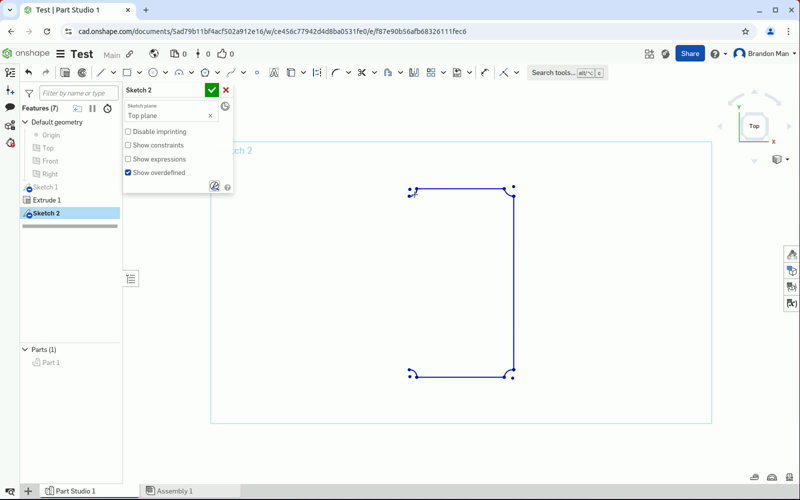
mouse_move(409, 196)
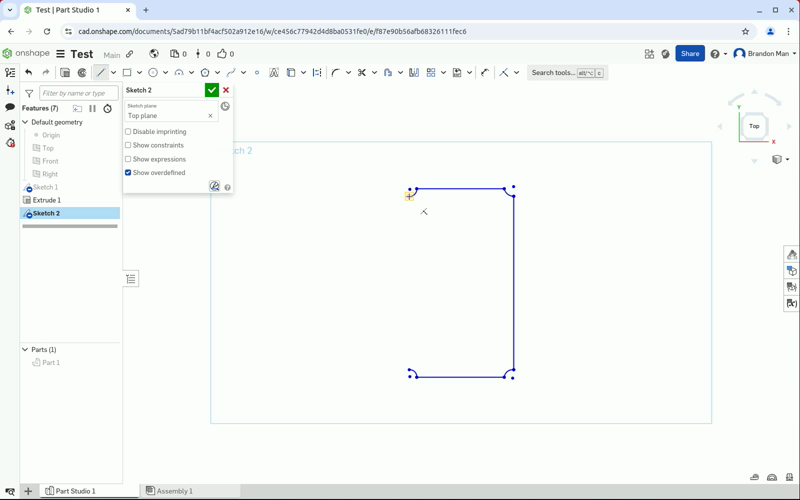
click(409, 196)
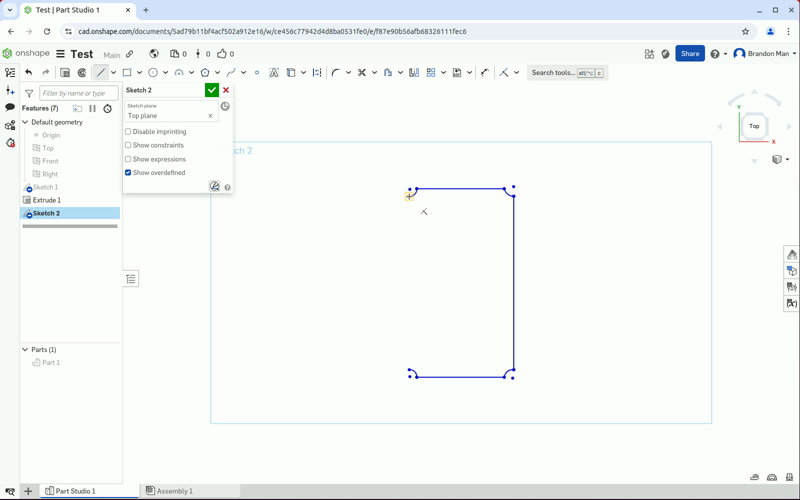
key_down(shift)
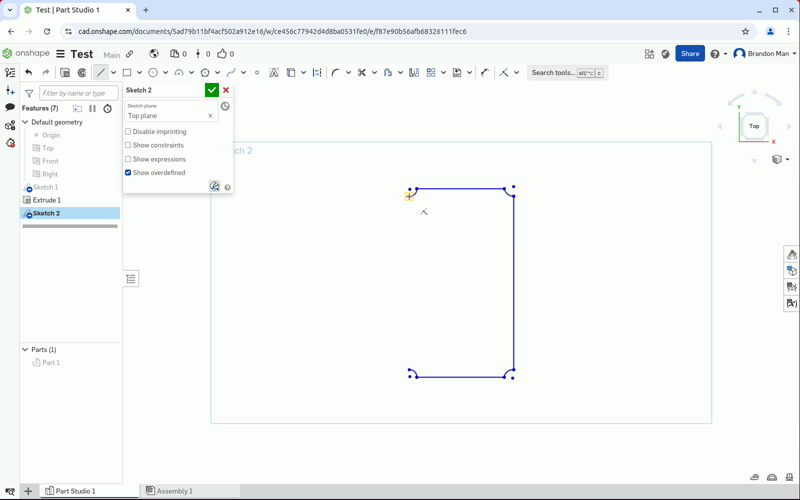
mouse_move(409, 369)
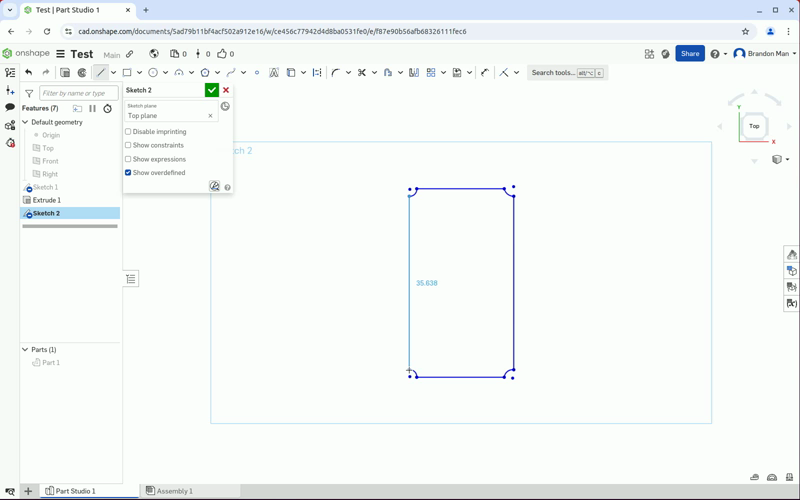
key_up(shift)
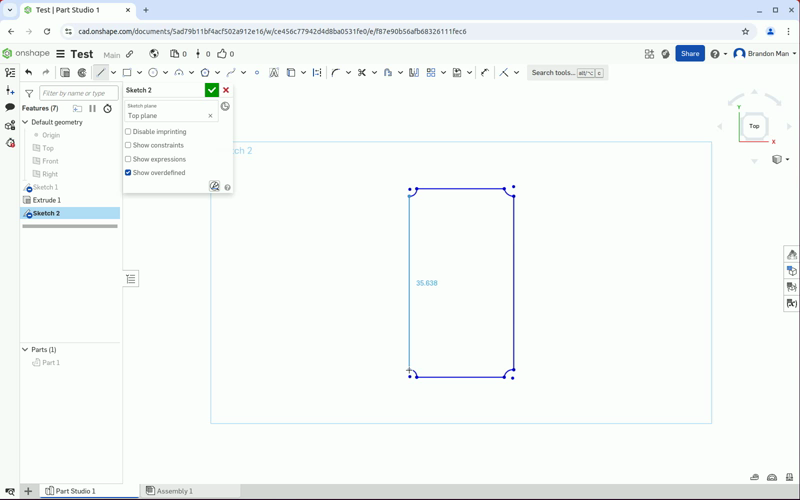
click(409, 369)
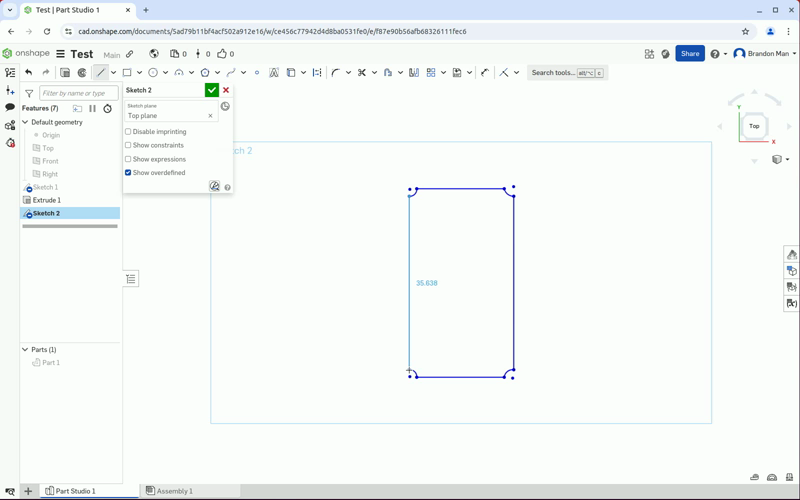
key(esc)
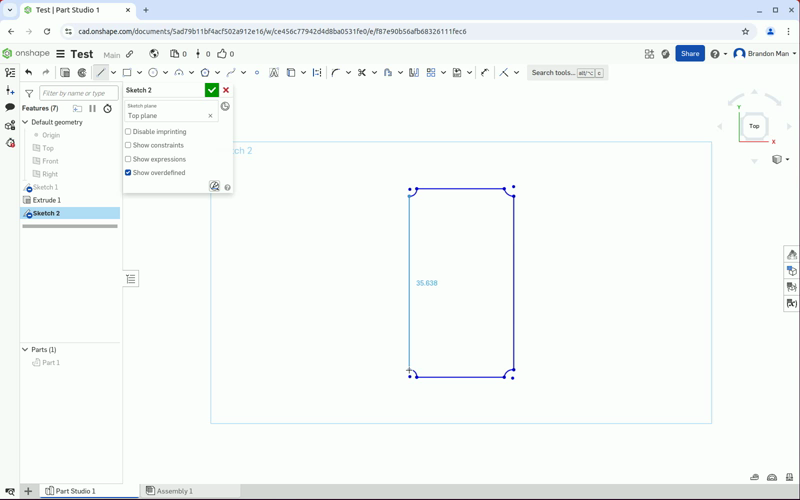
mouse_move(474, 251)
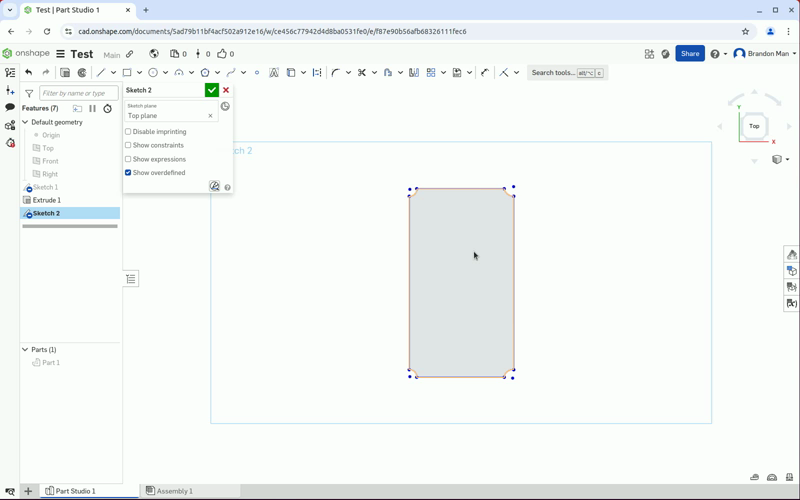
click(474, 251)
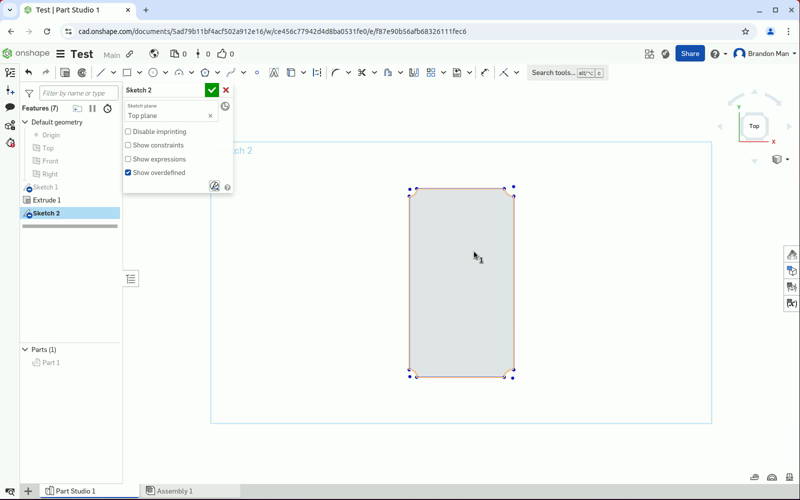
mouse_move(73, 352)
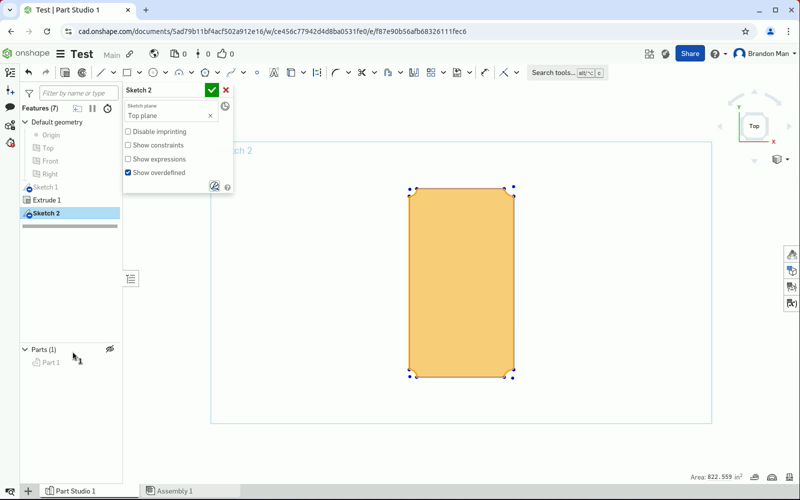
key(shift+y)
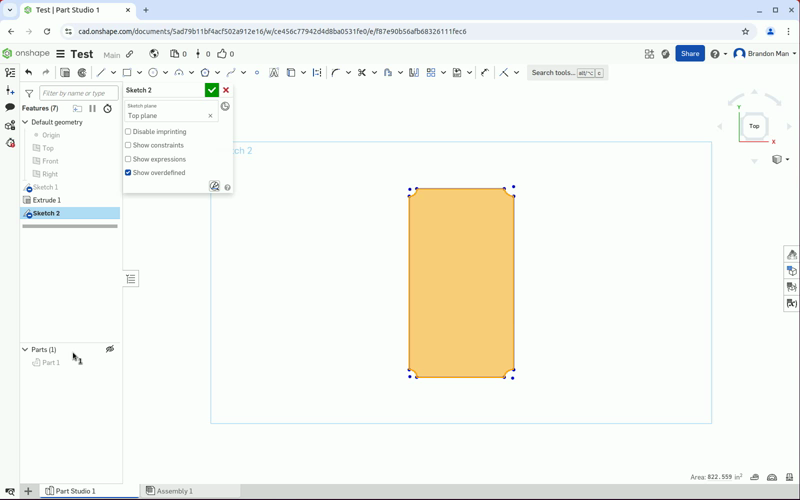
key(shift+e)
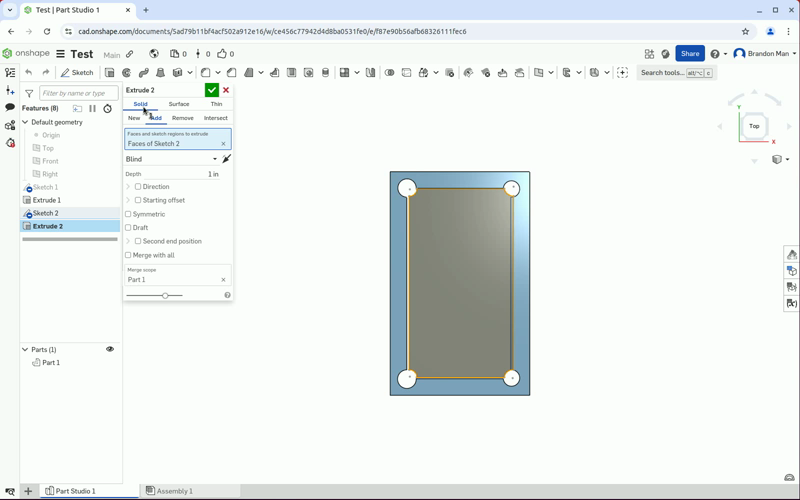
mouse_move(143, 106)
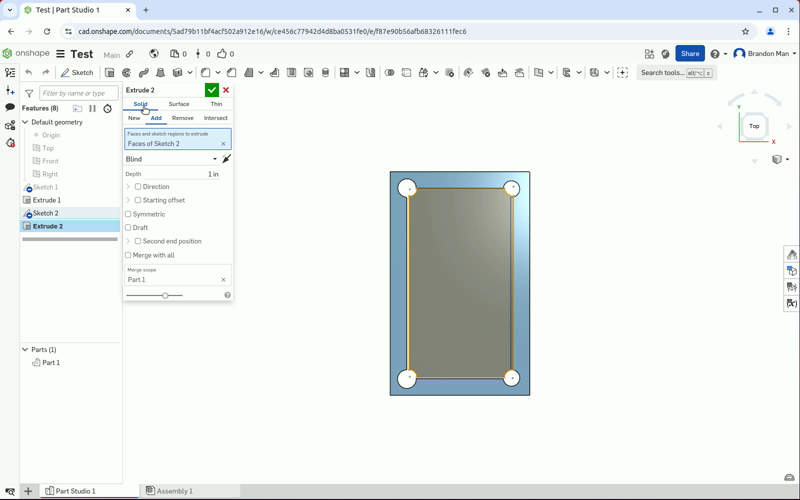
click(143, 106)
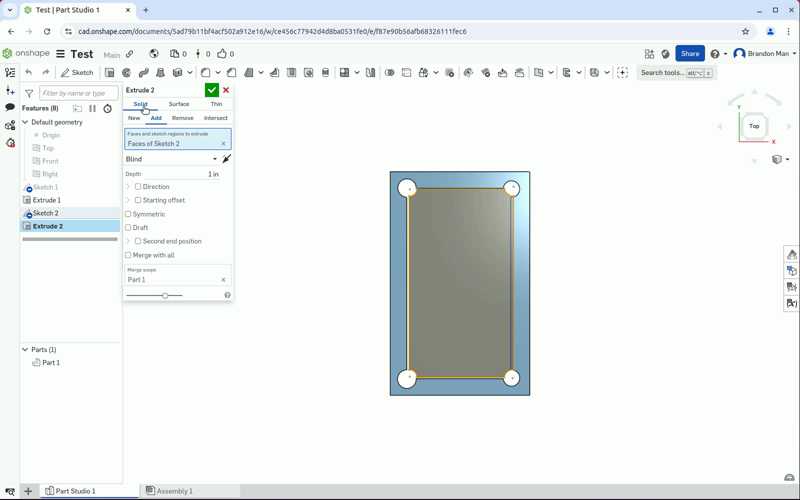
mouse_move(137, 120)
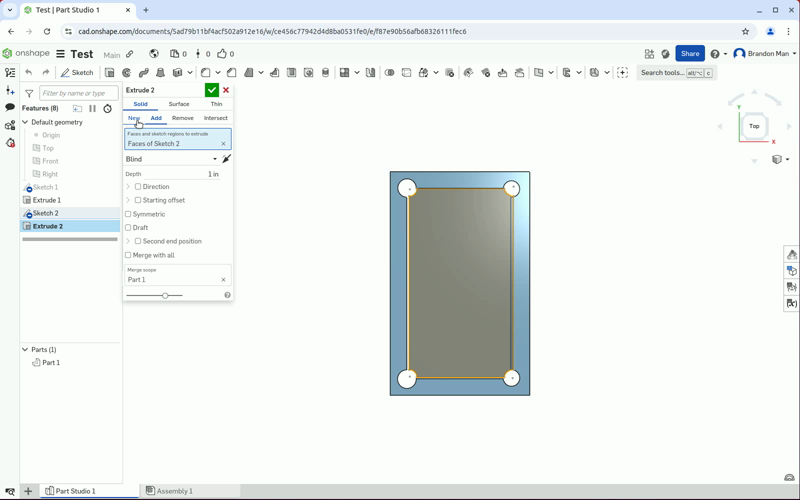
click(137, 120)
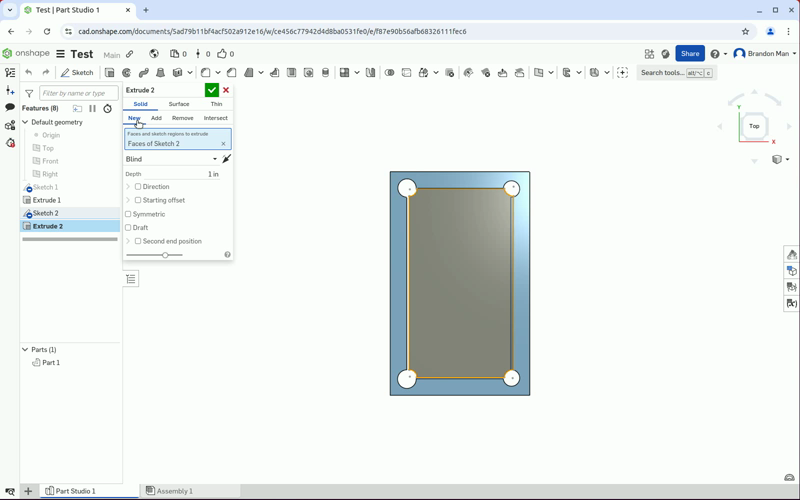
key(tab, 4)
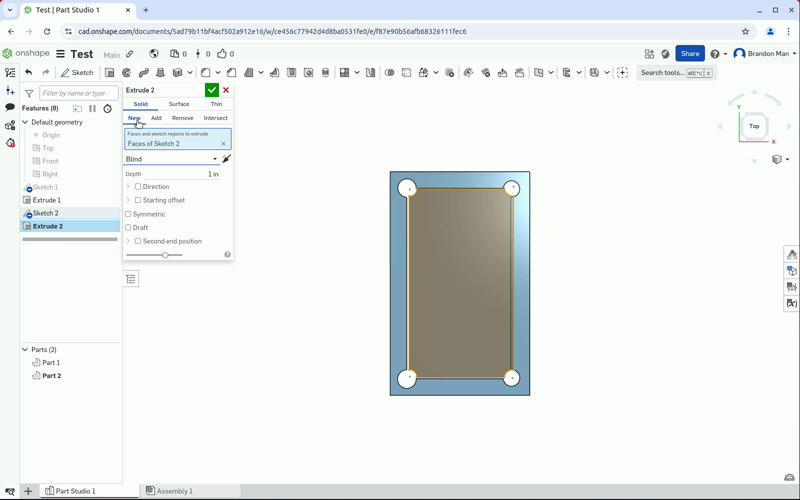
text(2.648)
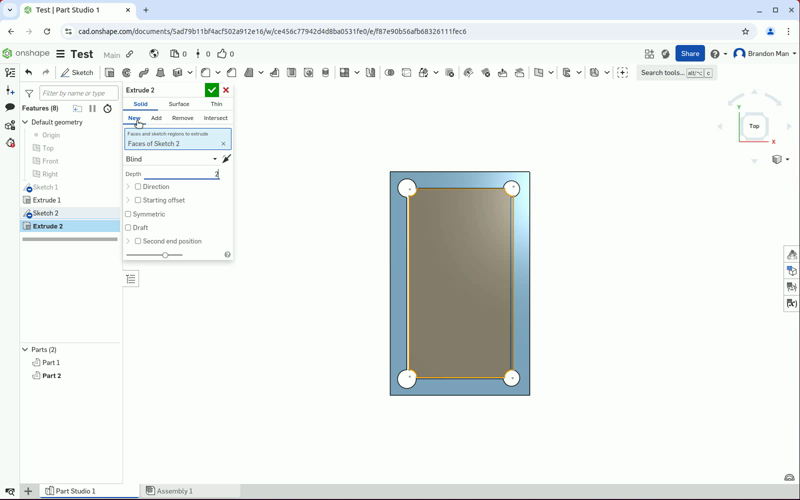
key(enter)
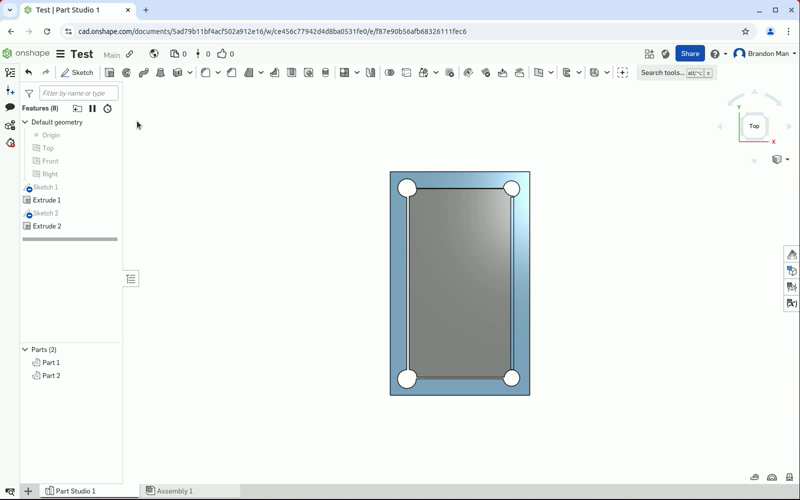
key(shift+h)
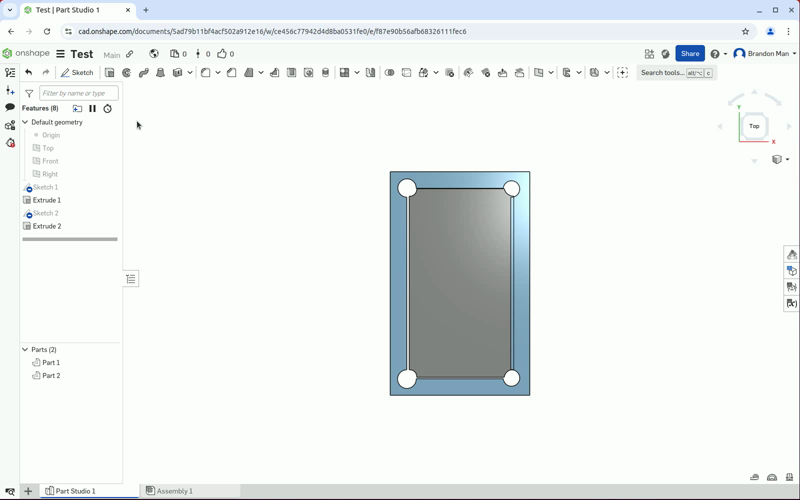
key(shift+h)
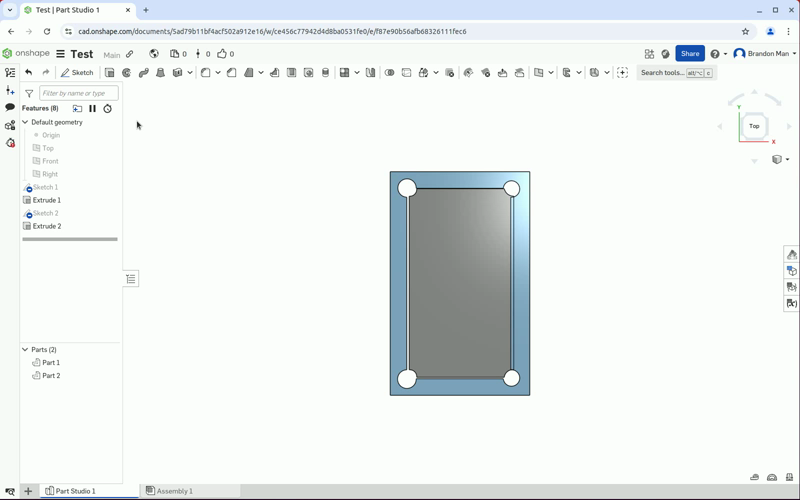
mouse_move(73, 189)
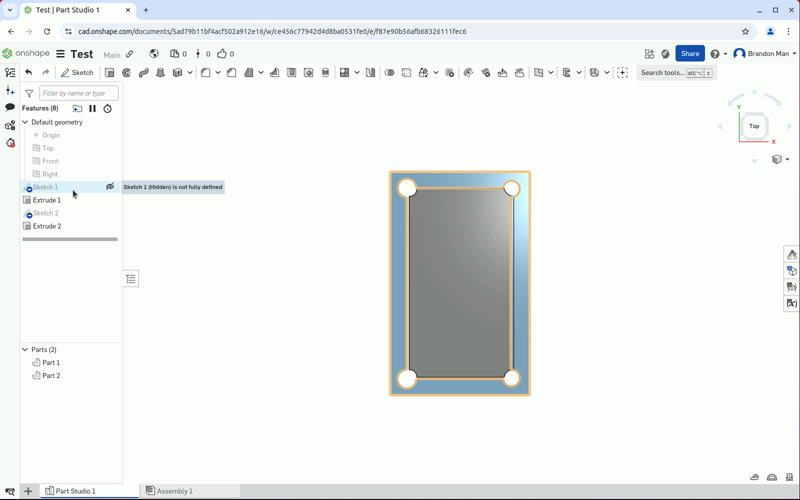
click(73, 189)
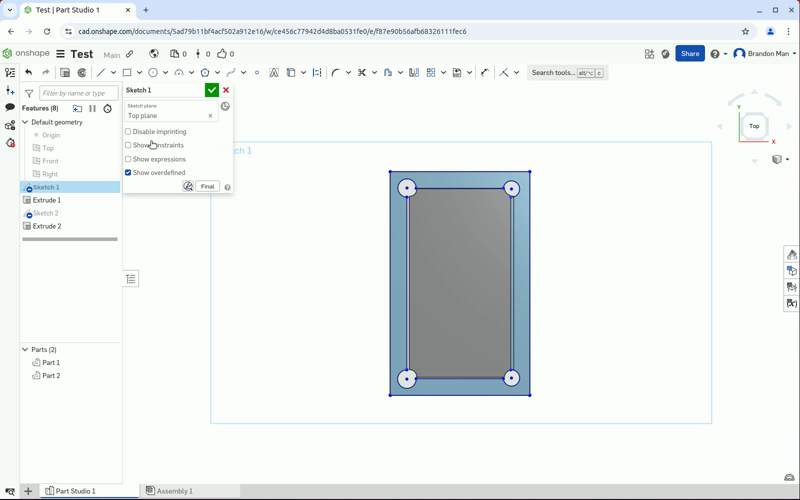
mouse_move(229, 92)
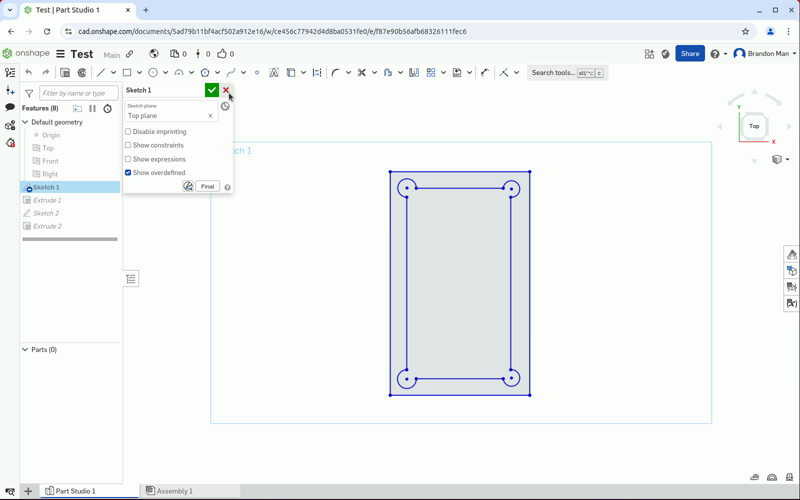
click(229, 92)
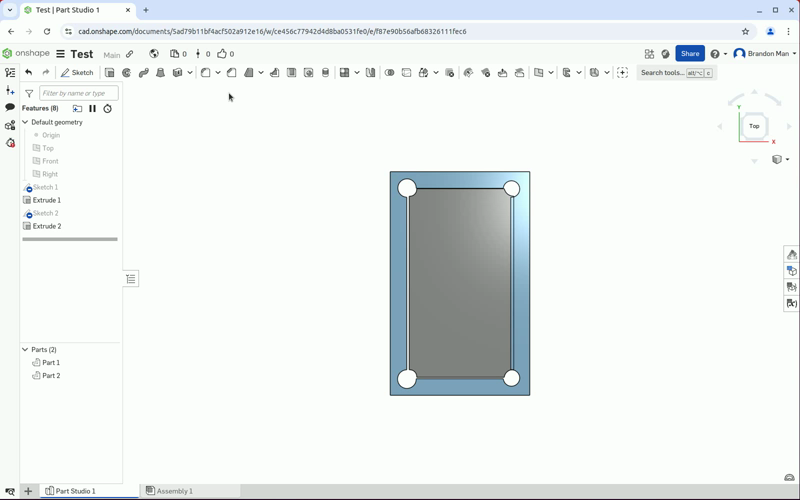
mouse_move(541, 75)
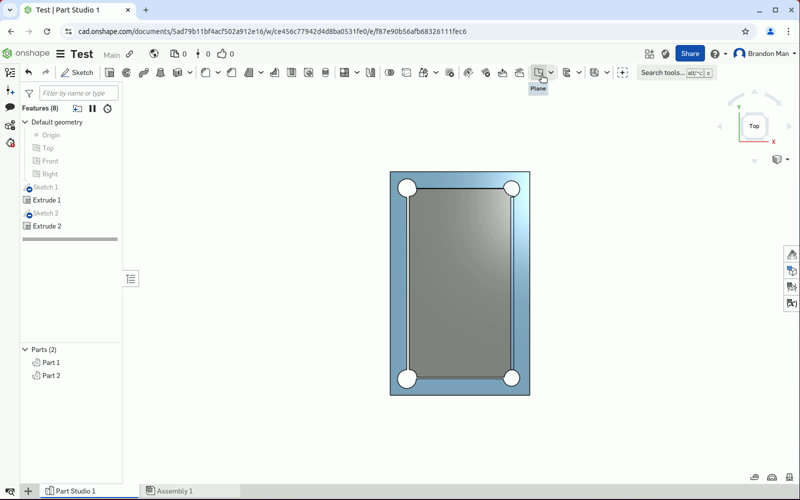
click(541, 75)
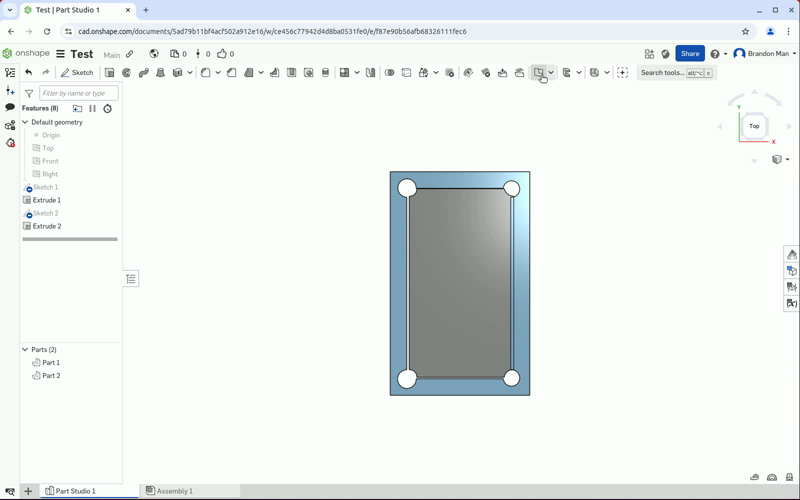
mouse_move(73, 150)
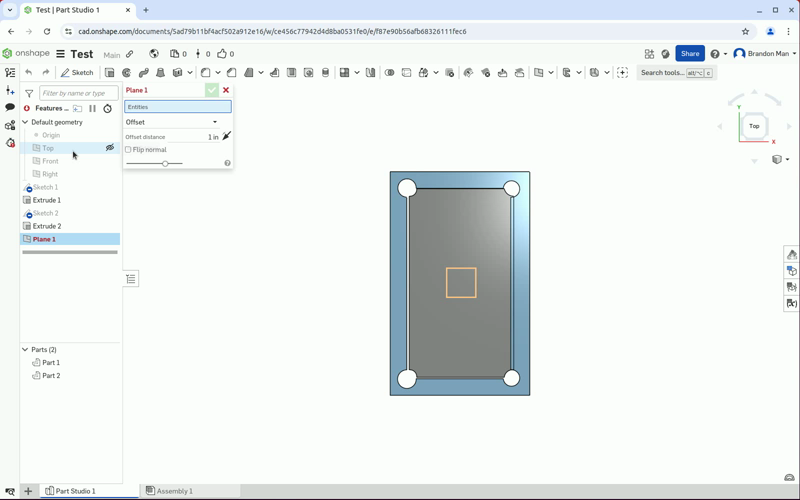
click(73, 150)
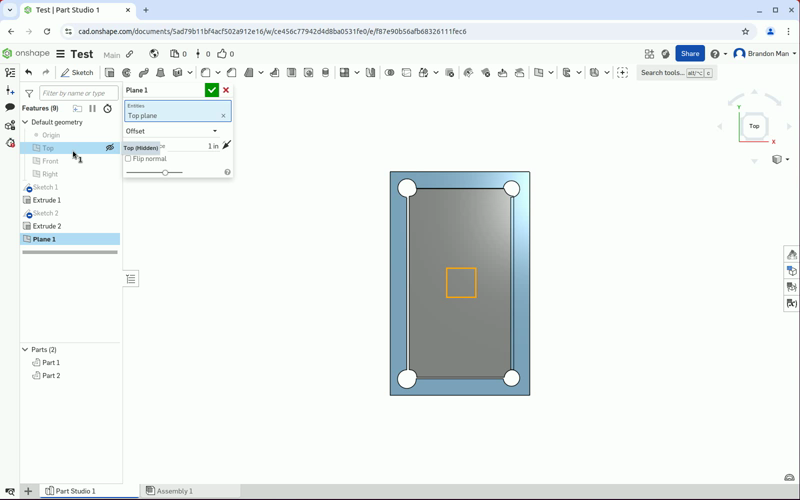
key(tab, 2)
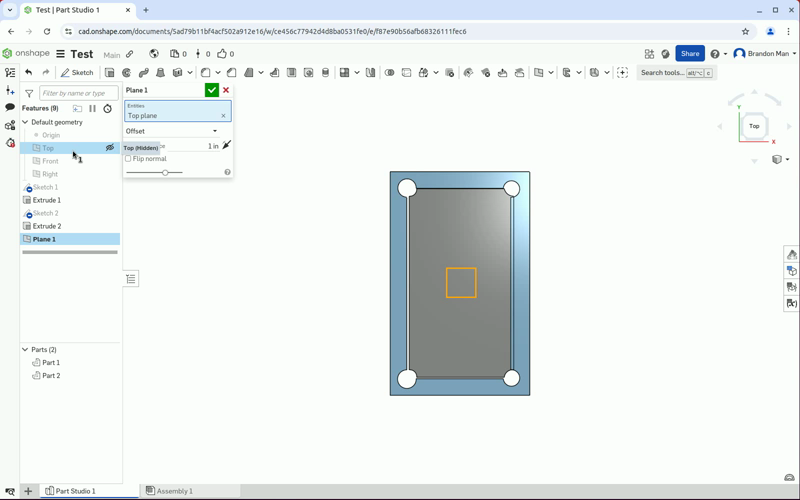
text(2.65)
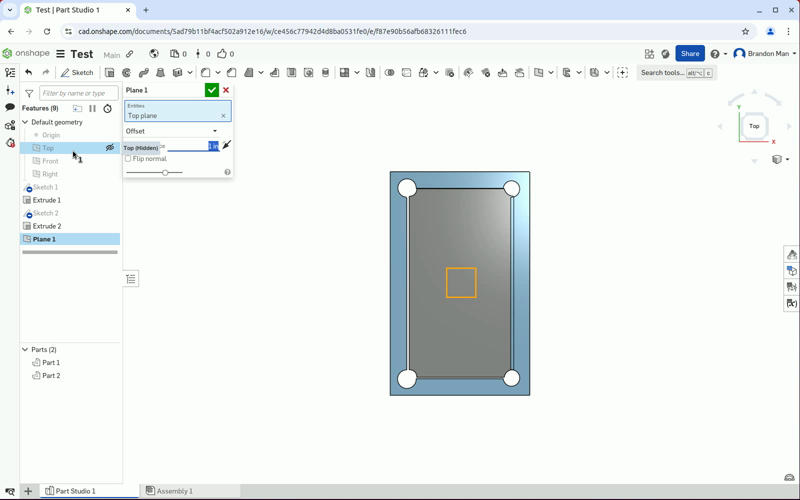
key(enter, 2)
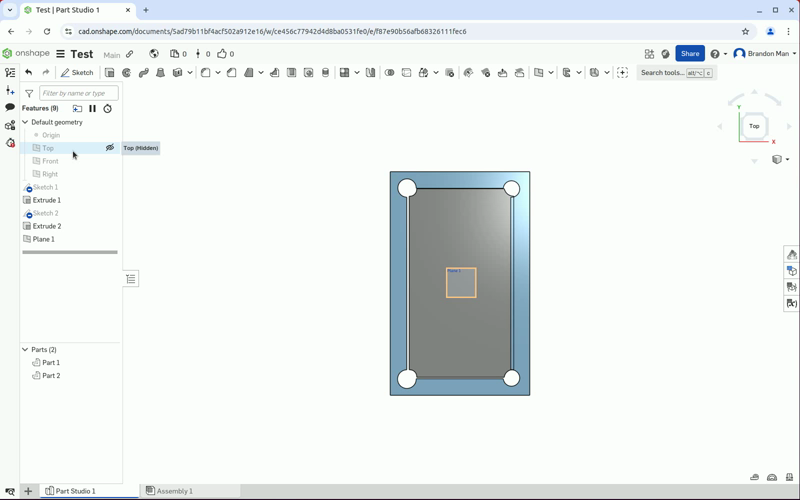
key(shift+s)
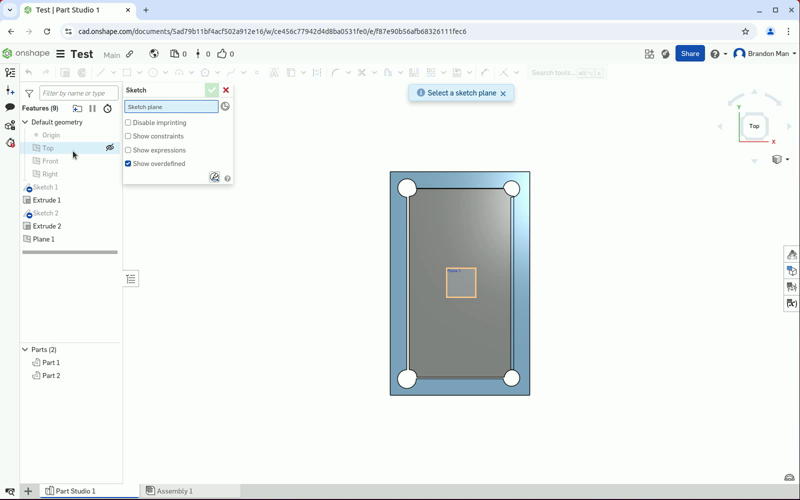
mouse_move(73, 241)
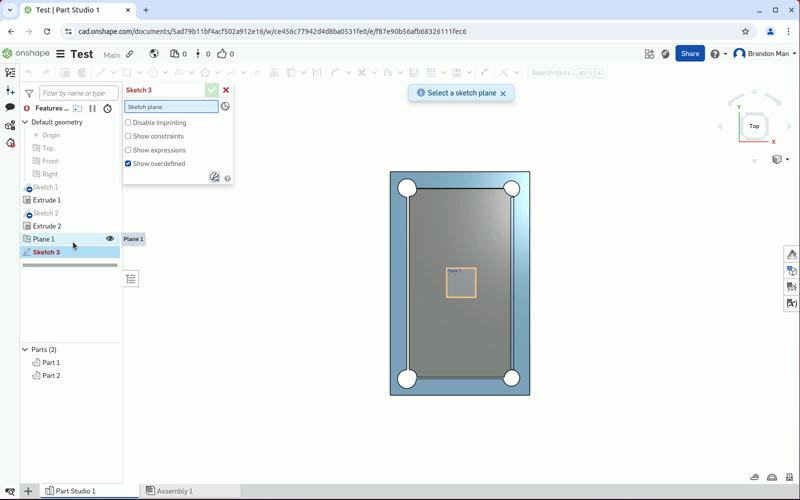
click(73, 241)
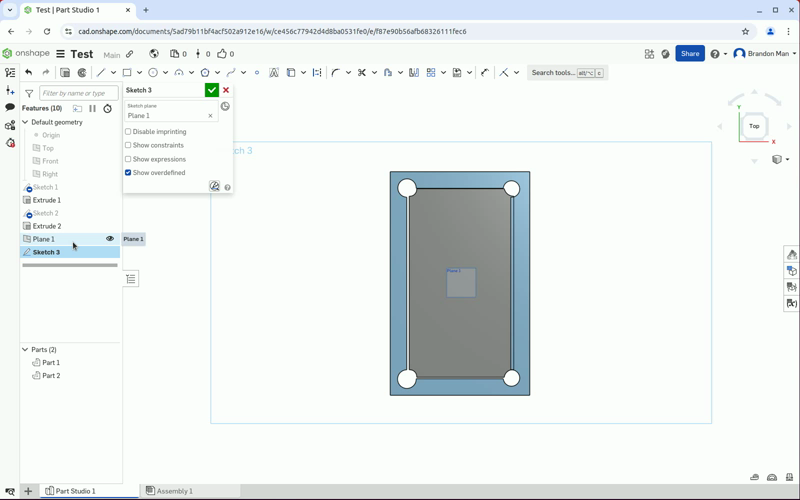
mouse_move(73, 352)
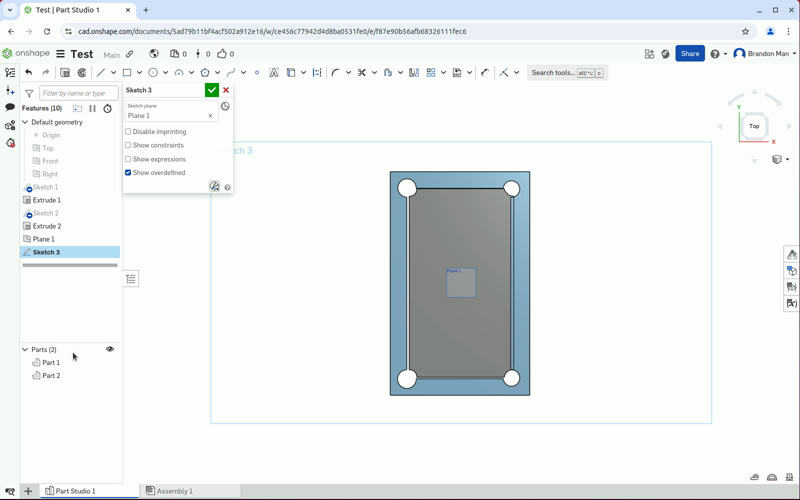
key(y)
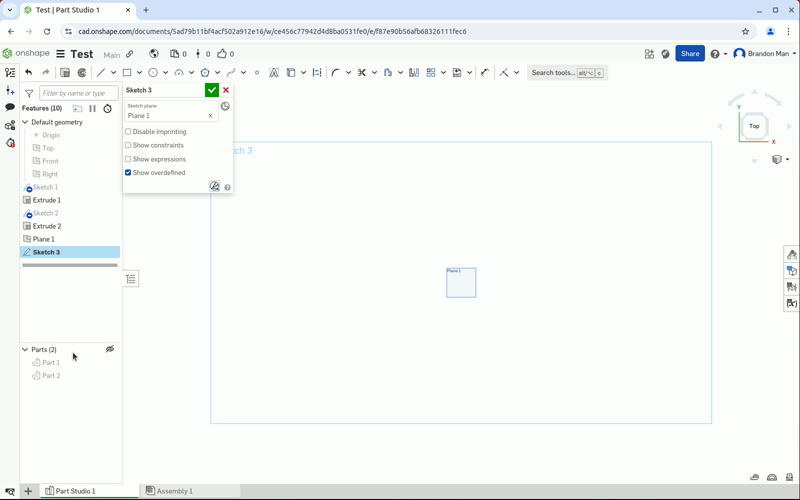
key(l)
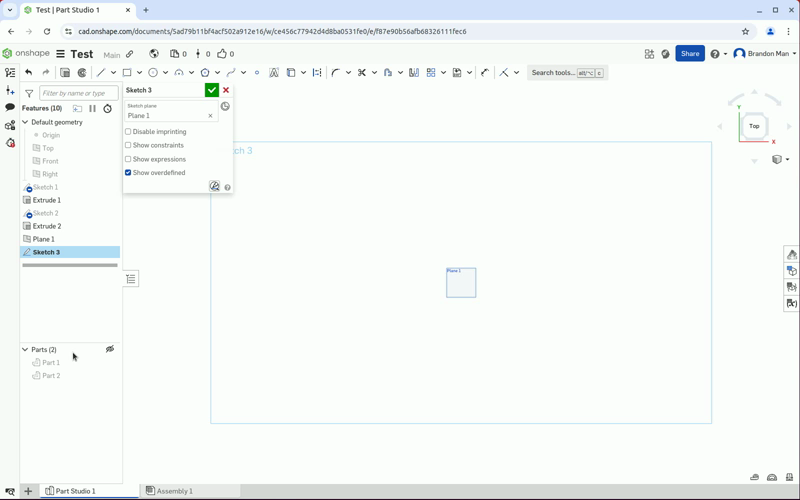
key_down(shift)
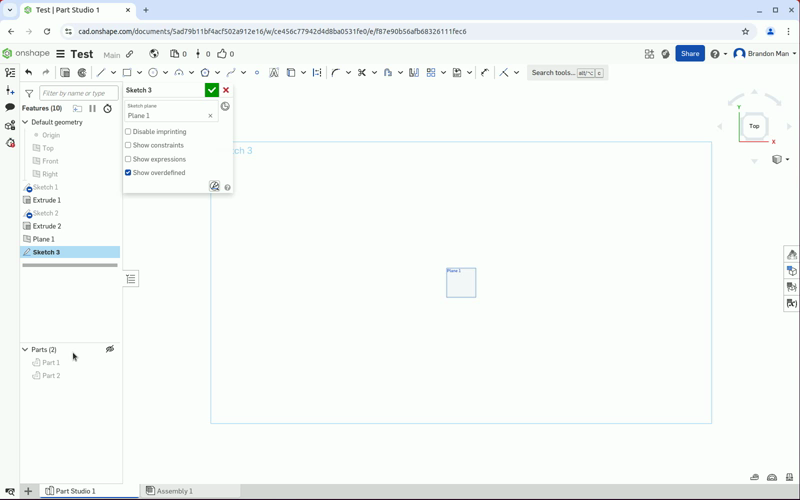
mouse_move(493, 244)
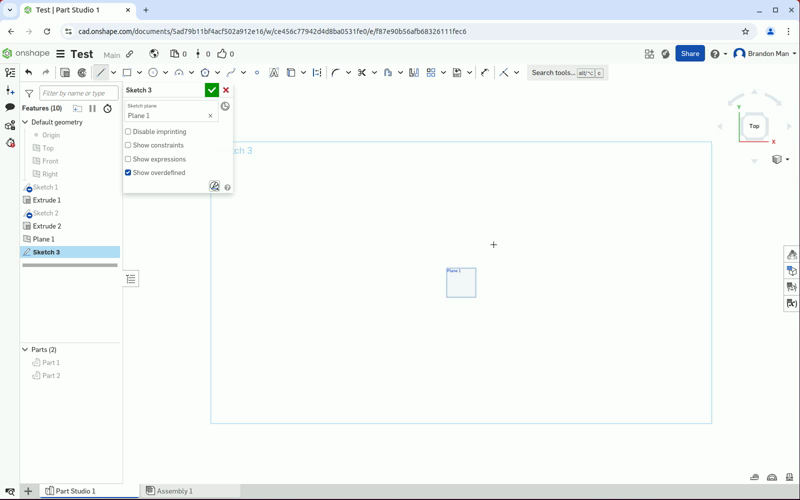
click(493, 244)
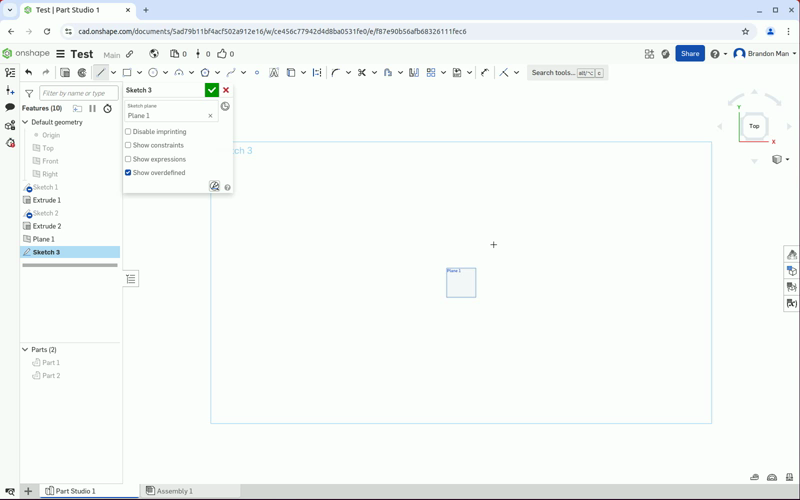
key_up(shift)
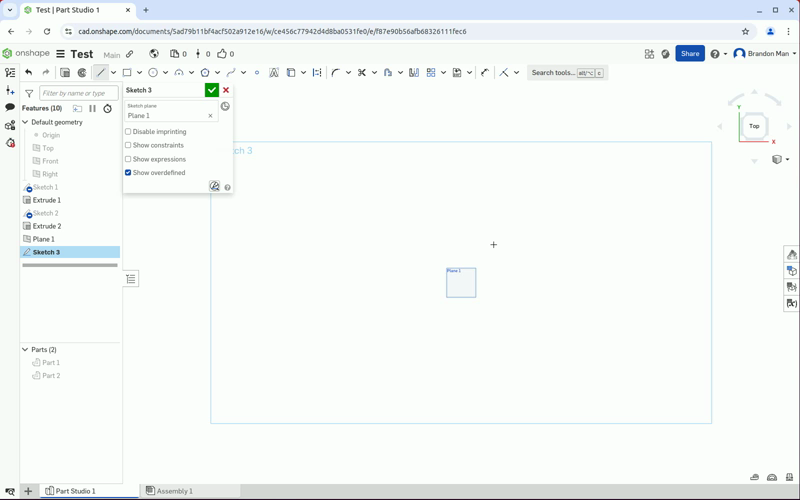
key_down(shift)
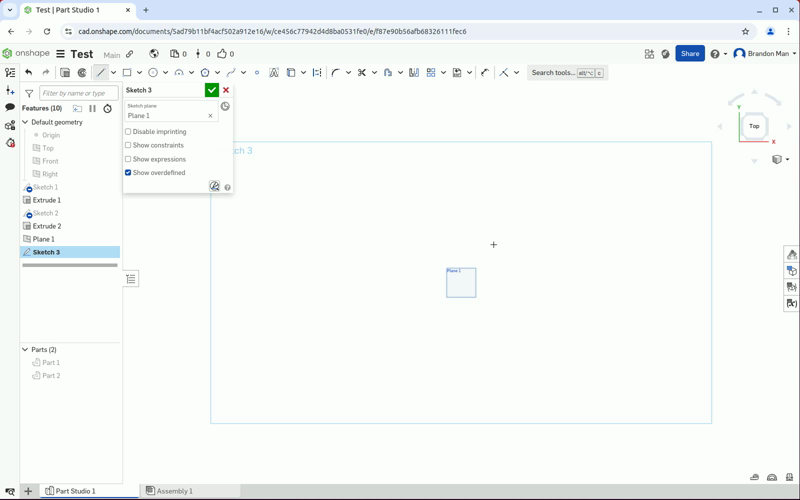
mouse_move(523, 244)
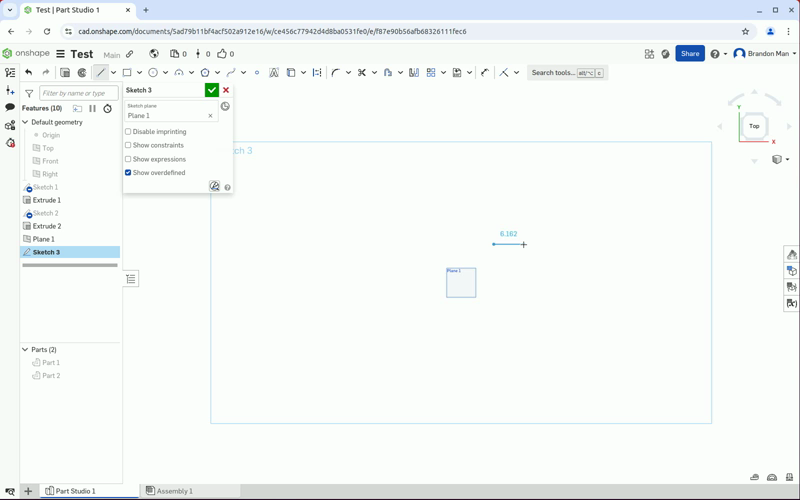
mouse_move(531, 244)
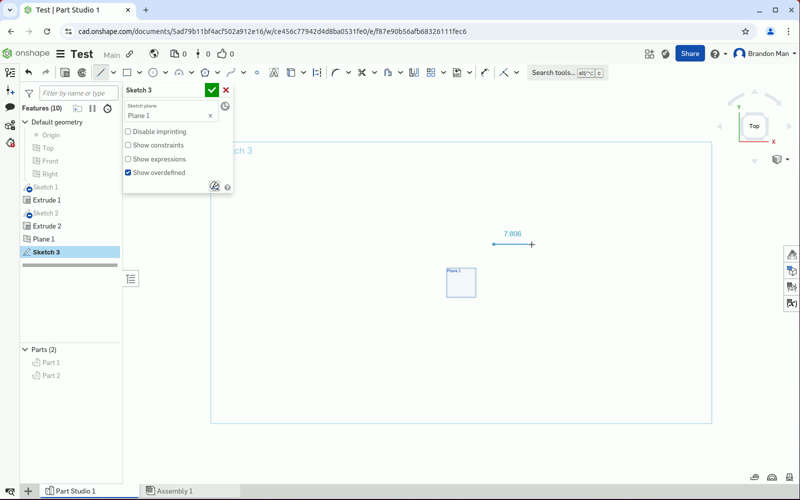
click(531, 244)
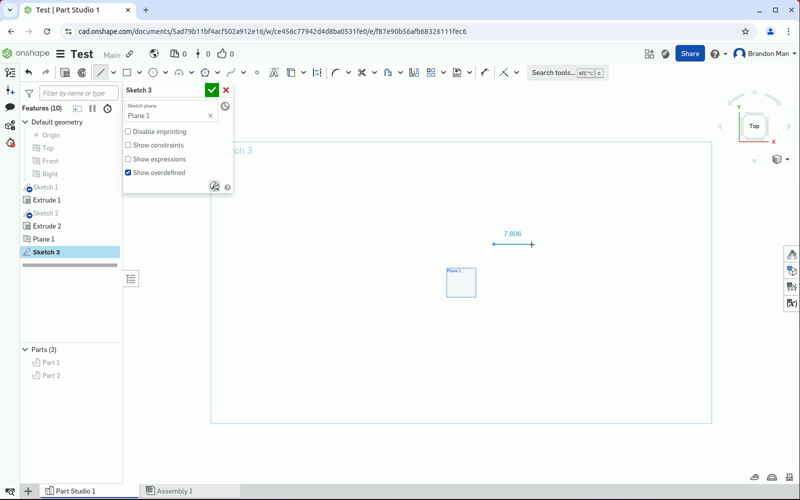
key_up(shift)
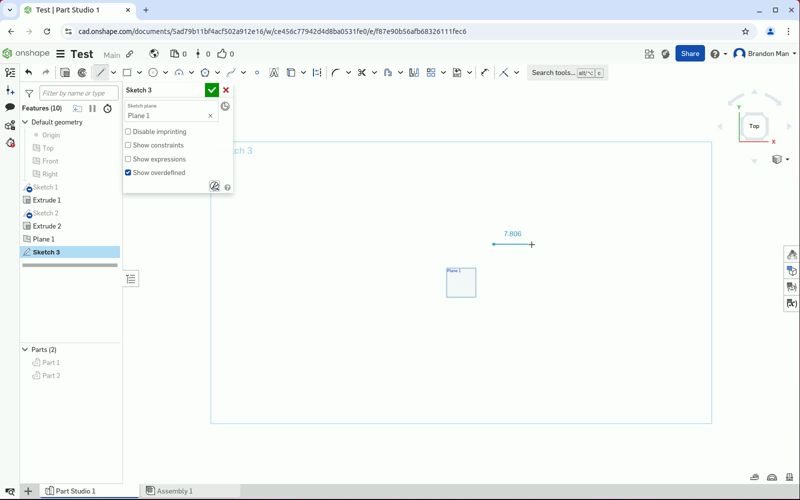
key_down(shift)
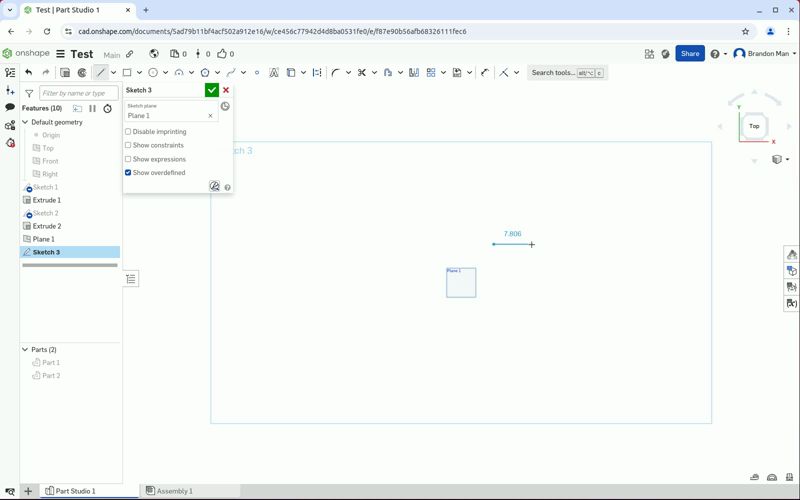
mouse_move(561, 244)
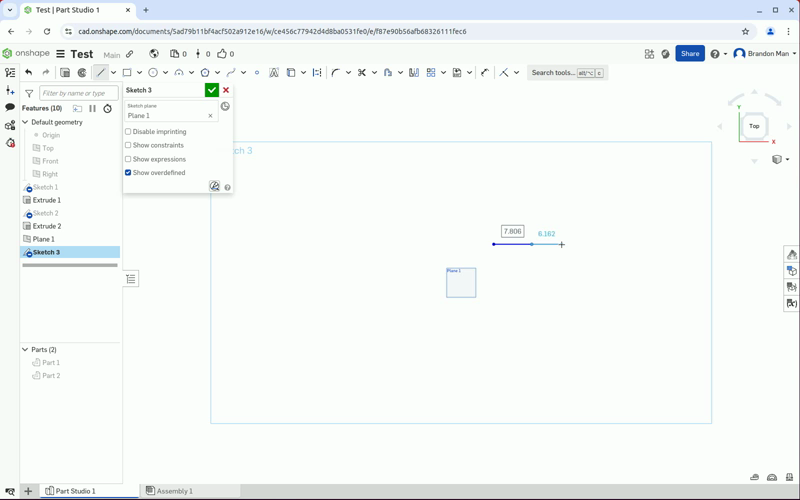
mouse_move(531, 205)
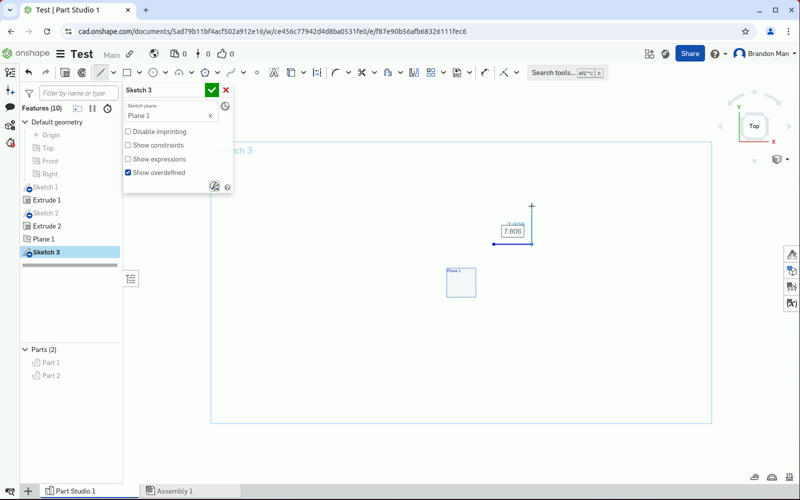
click(531, 205)
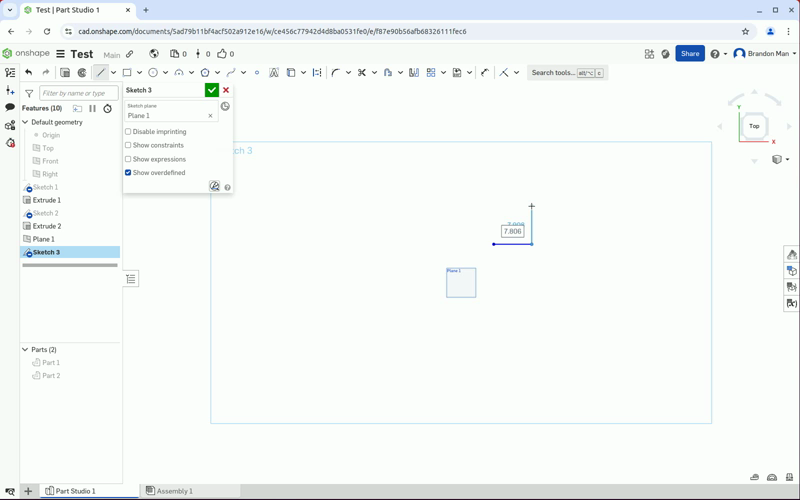
key_up(shift)
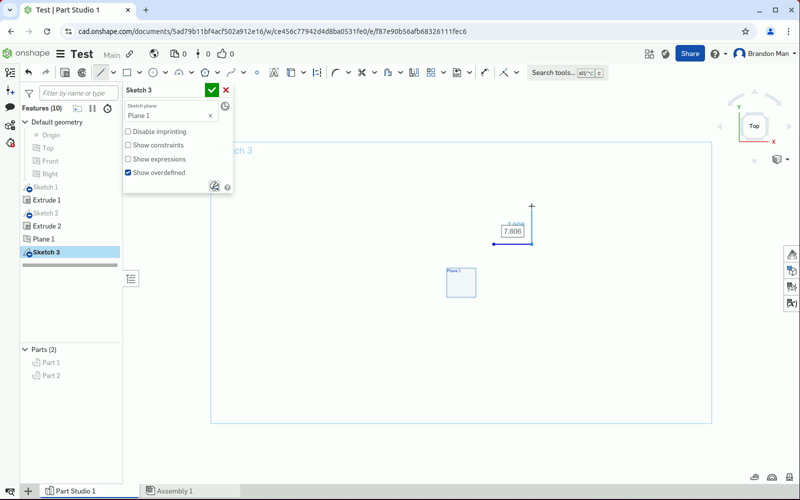
key_down(shift)
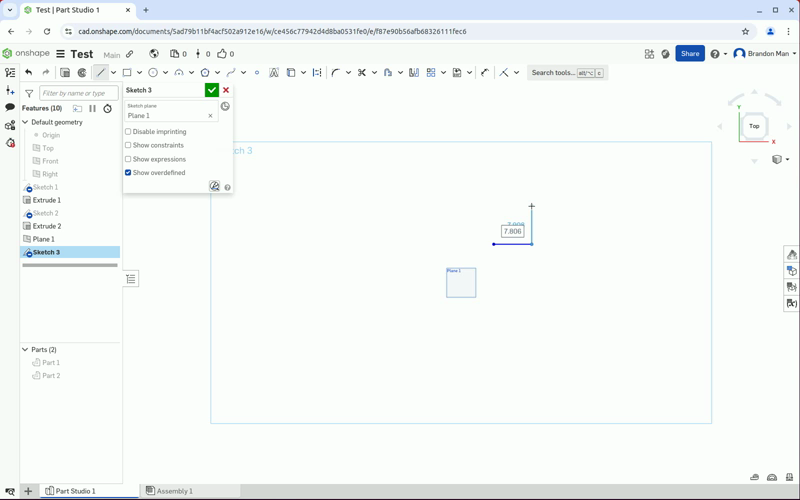
mouse_move(561, 205)
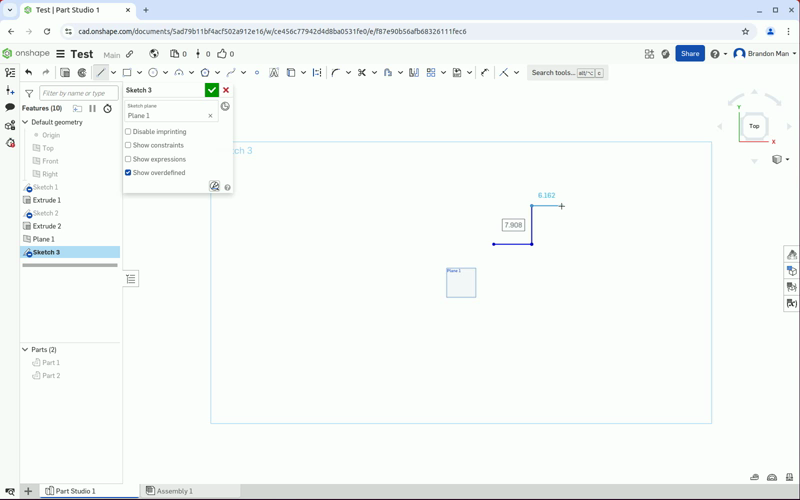
mouse_move(493, 205)
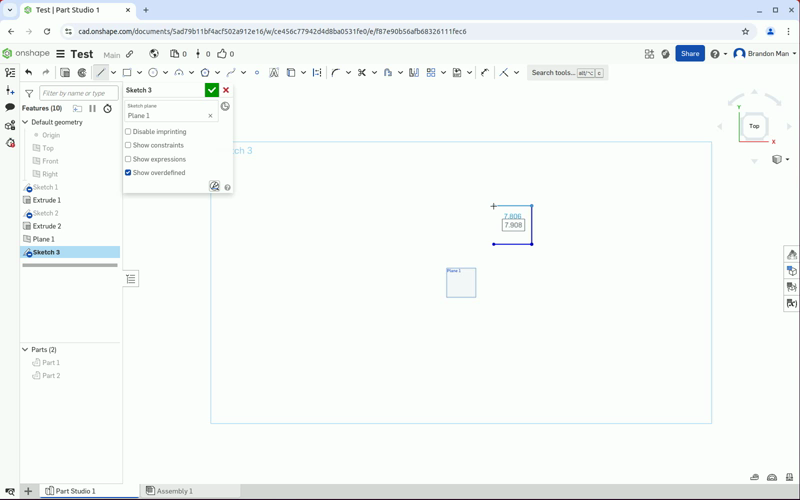
click(493, 205)
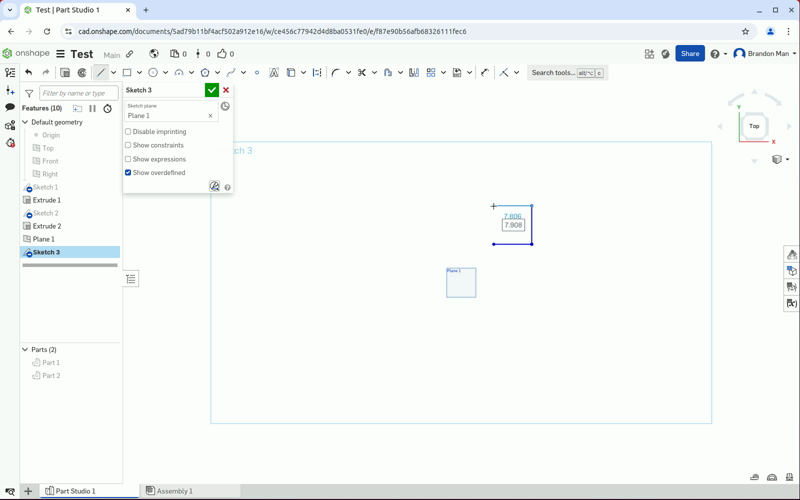
key_up(shift)
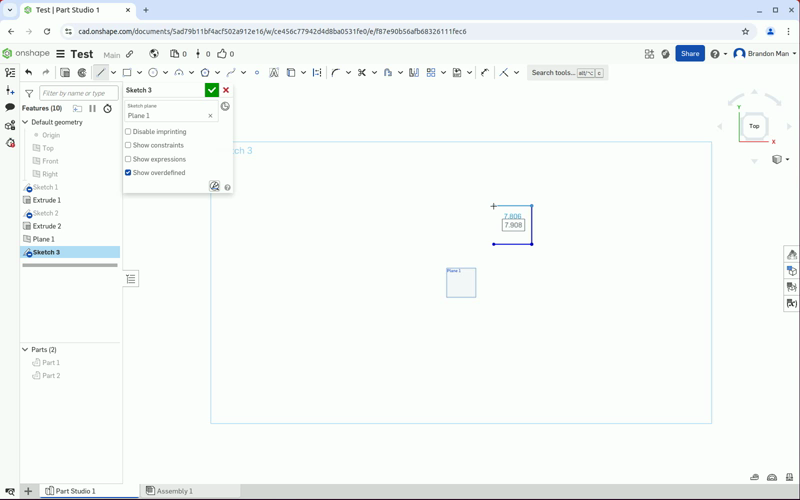
mouse_move(523, 205)
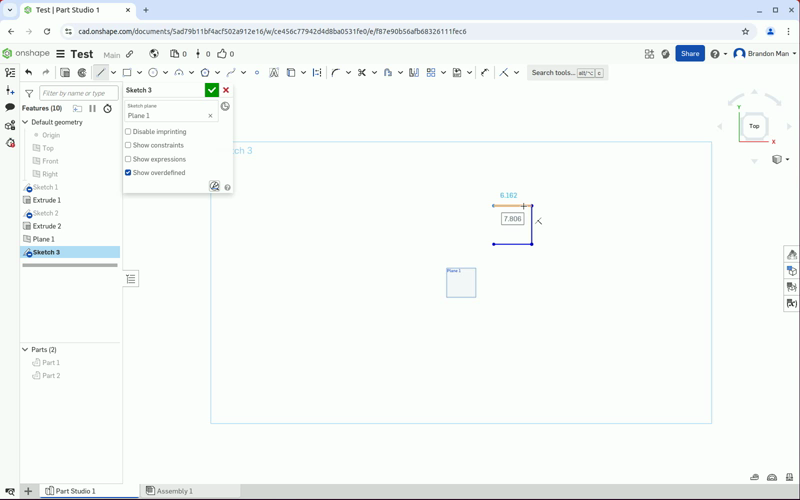
key_down(shift)
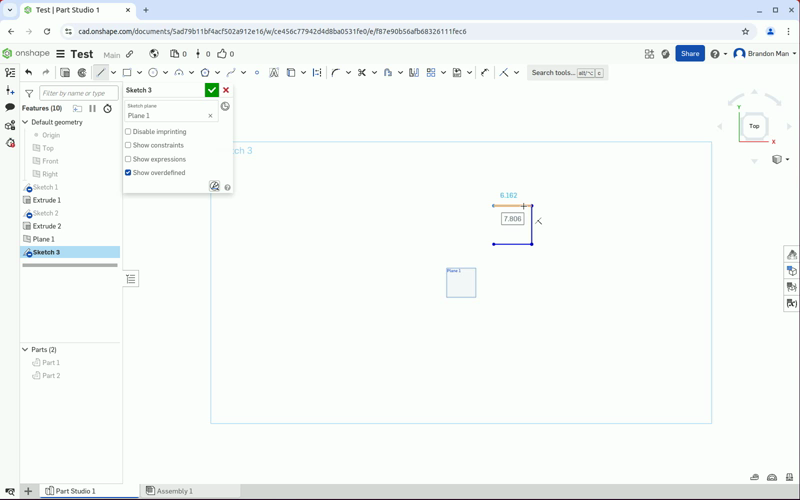
mouse_move(493, 244)
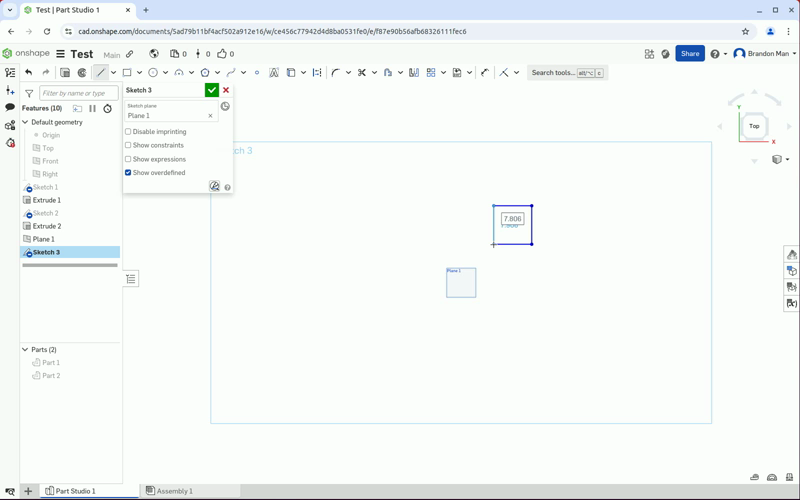
key_up(shift)
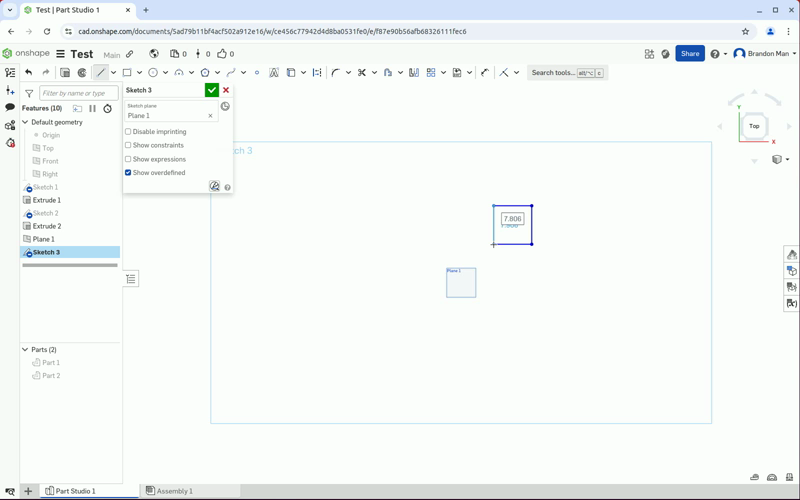
click(493, 244)
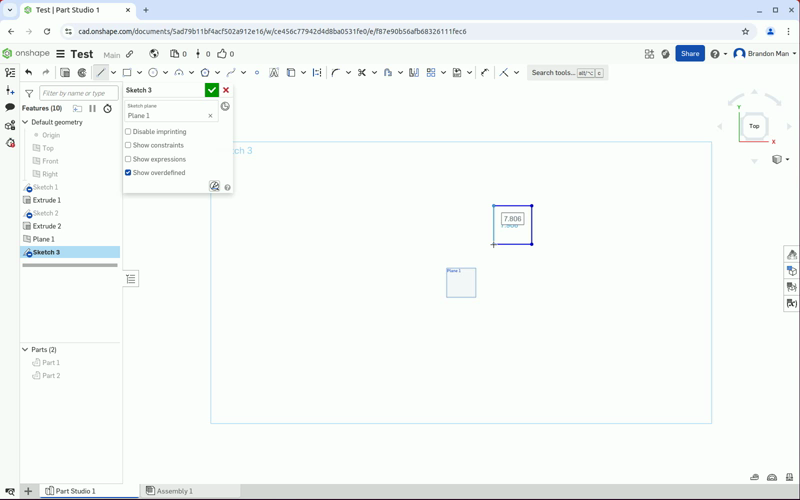
key(esc)
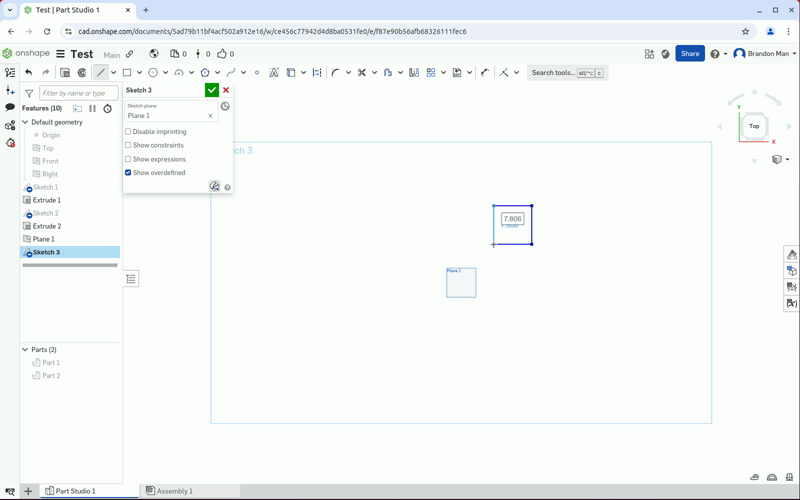
mouse_move(505, 234)
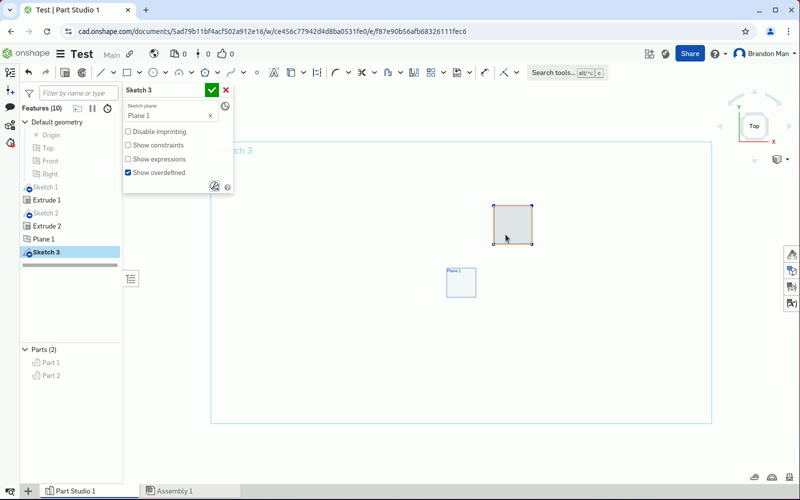
scroll(6)
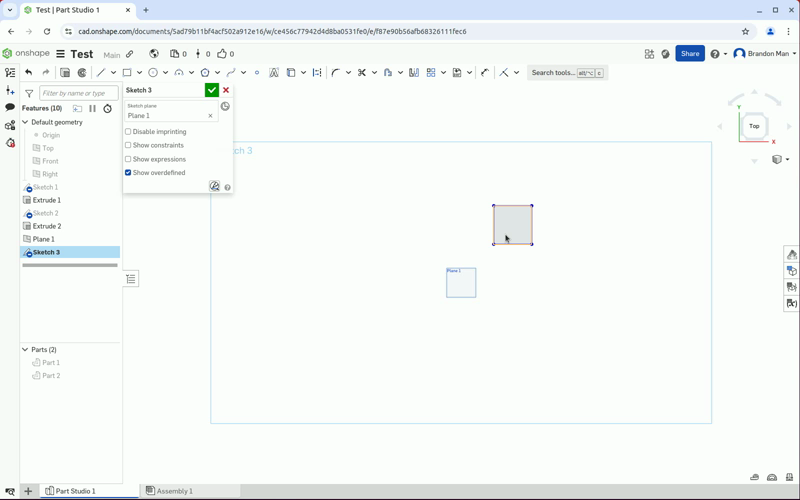
scroll(6)
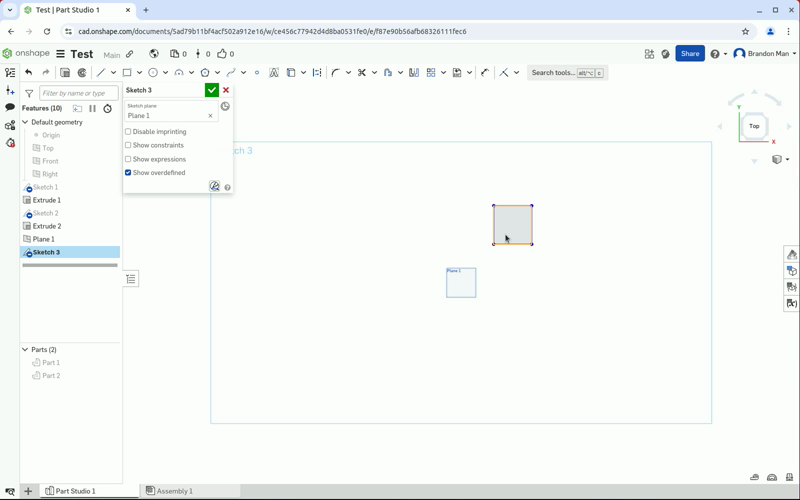
scroll(6)
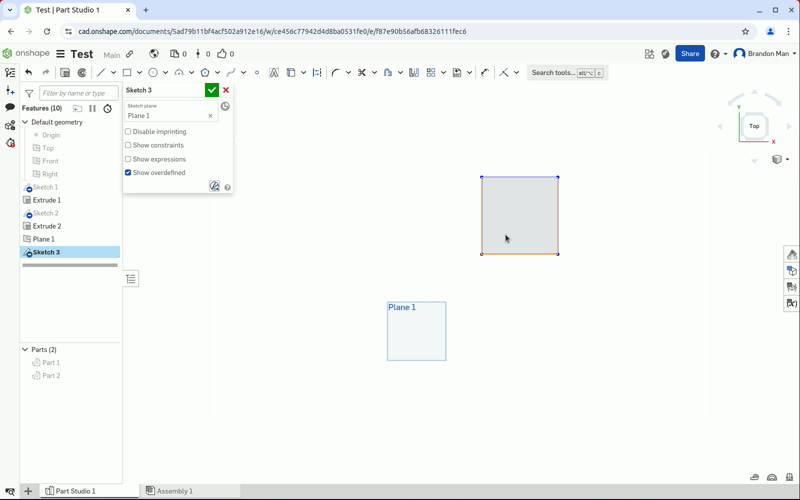
scroll(6)
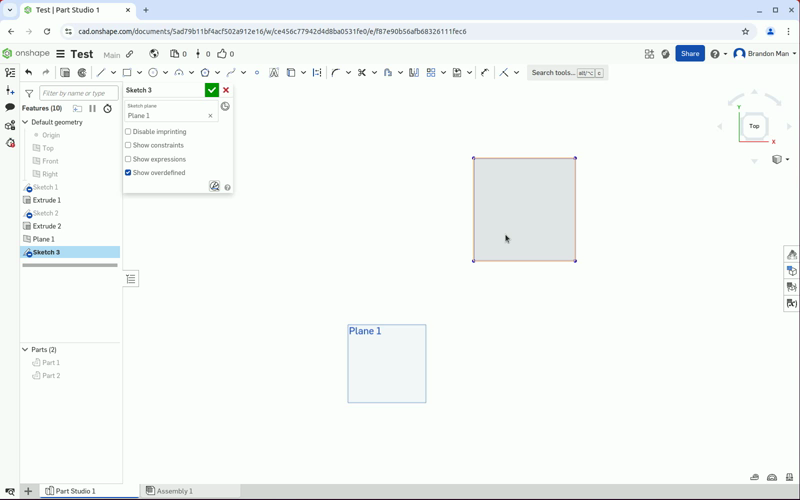
scroll(6)
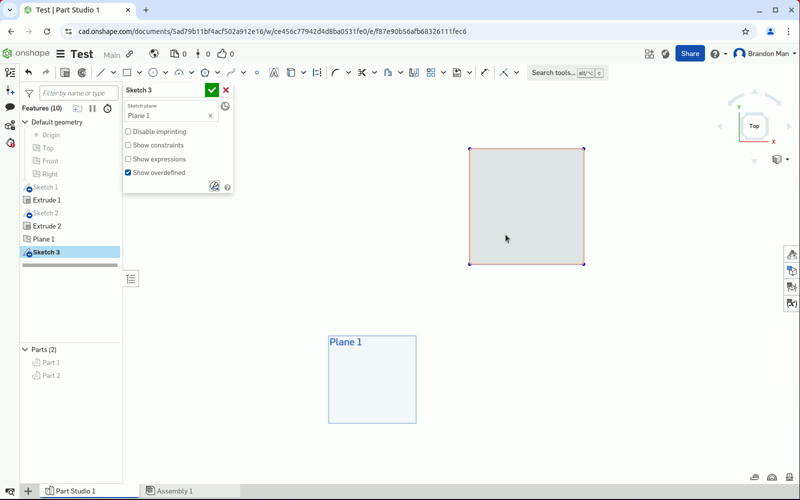
scroll(6)
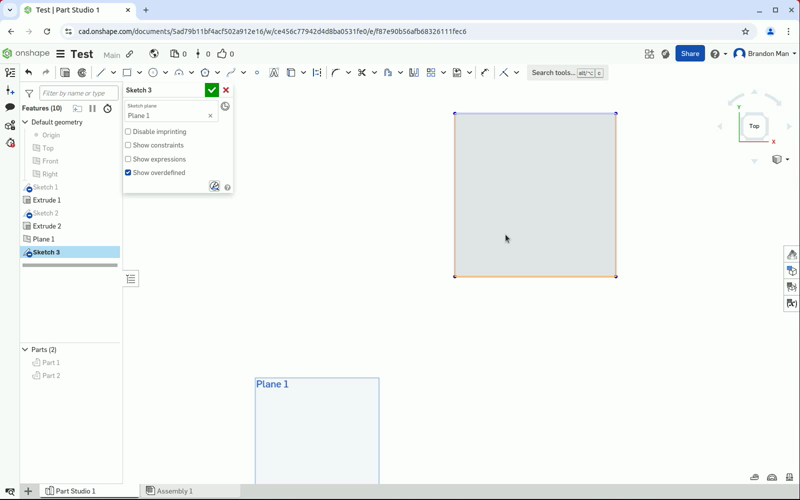
scroll(6)
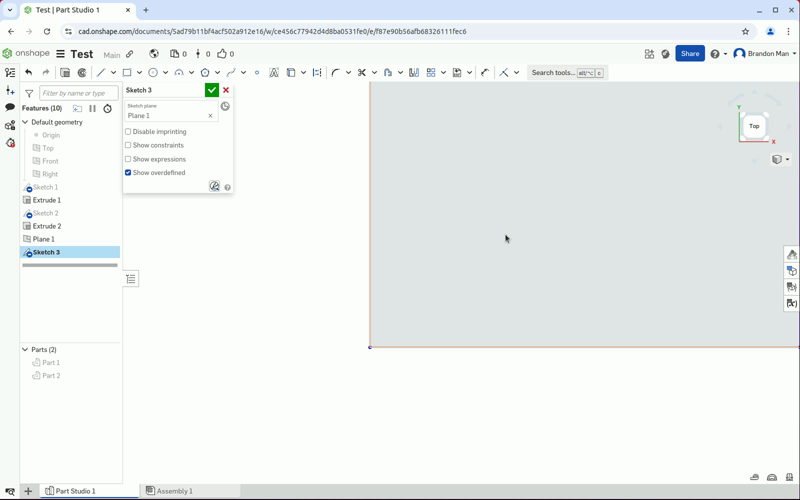
click(505, 234)
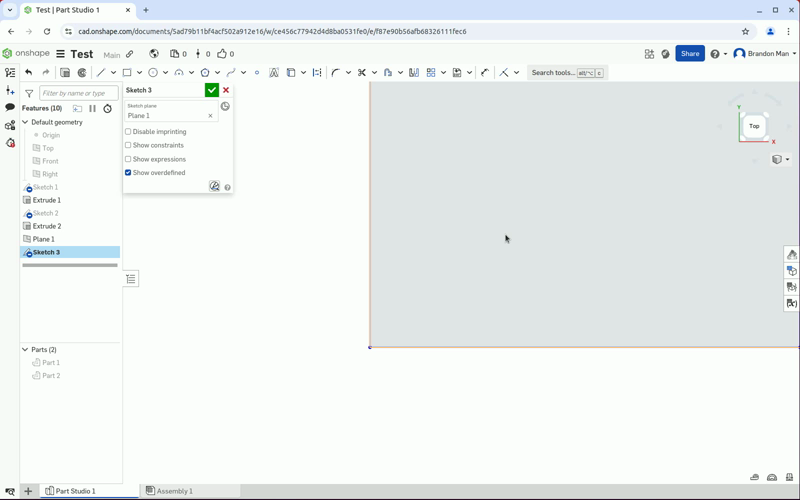
scroll(-6)
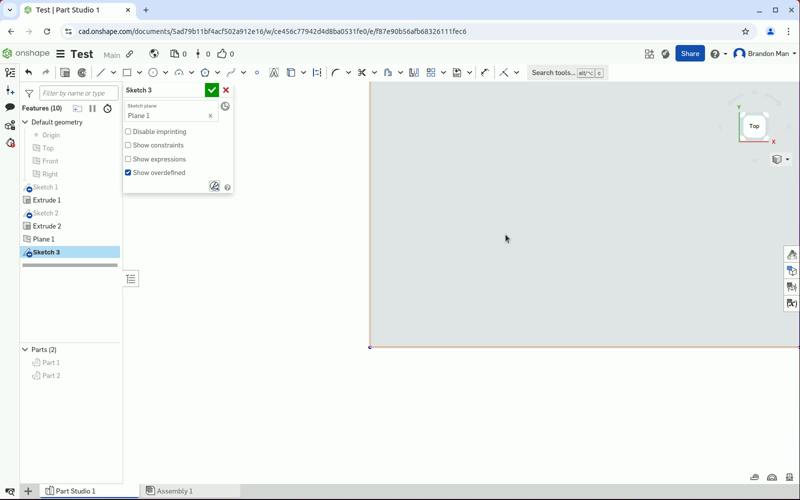
scroll(-6)
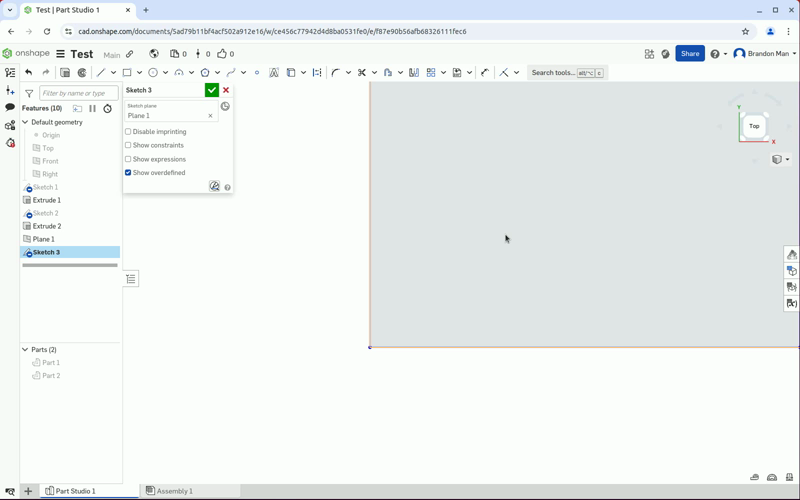
scroll(-6)
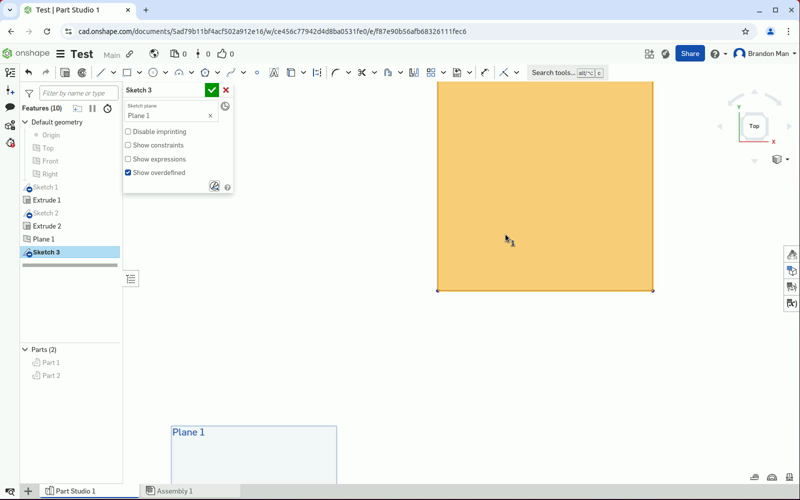
scroll(-6)
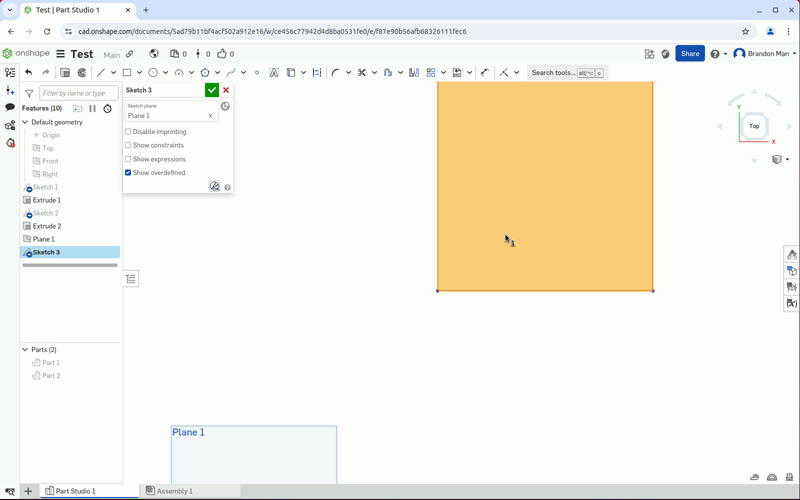
scroll(-6)
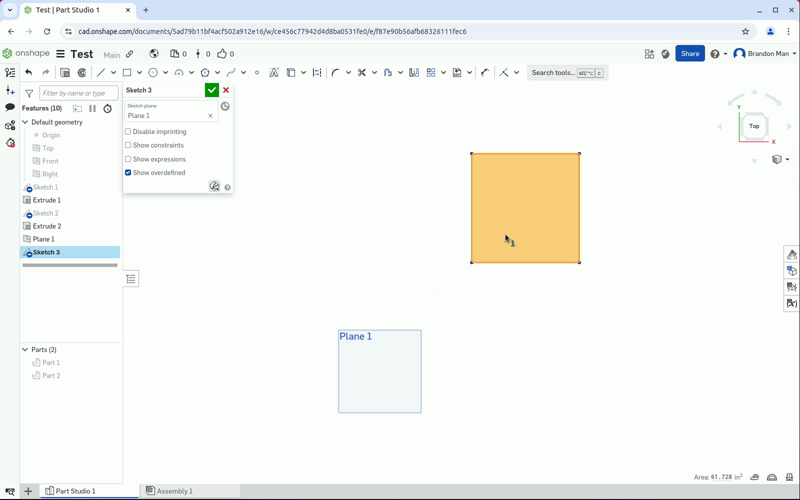
scroll(-6)
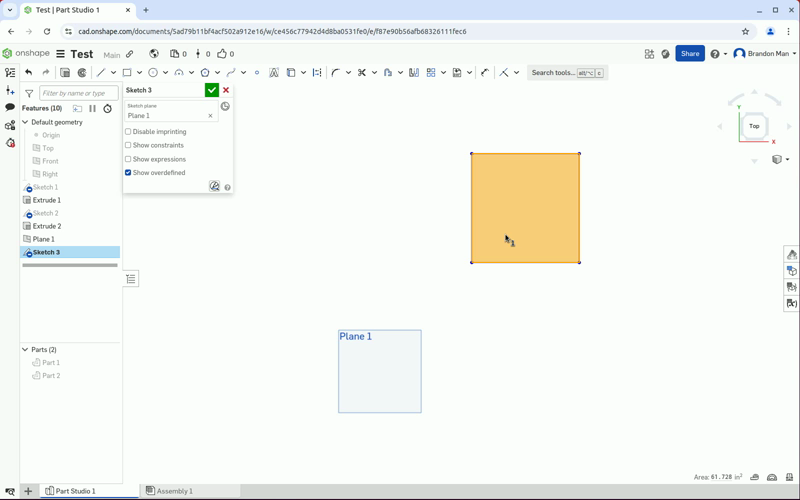
scroll(-6)
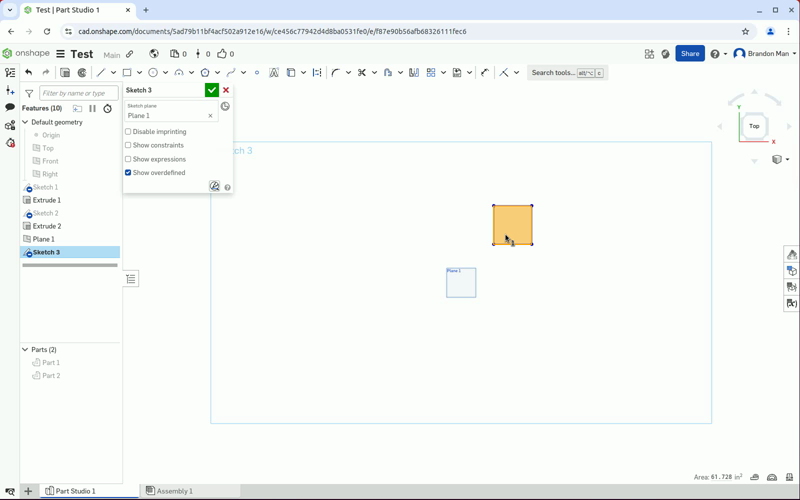
mouse_move(73, 352)
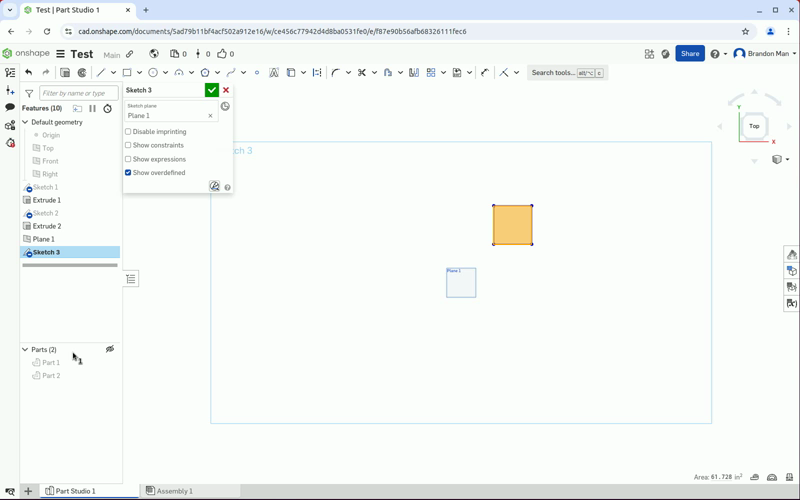
key(shift+y)
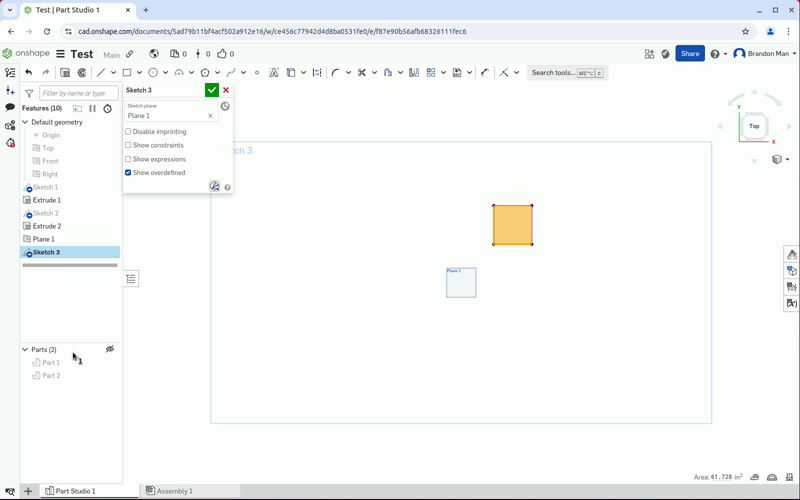
key(shift+e)
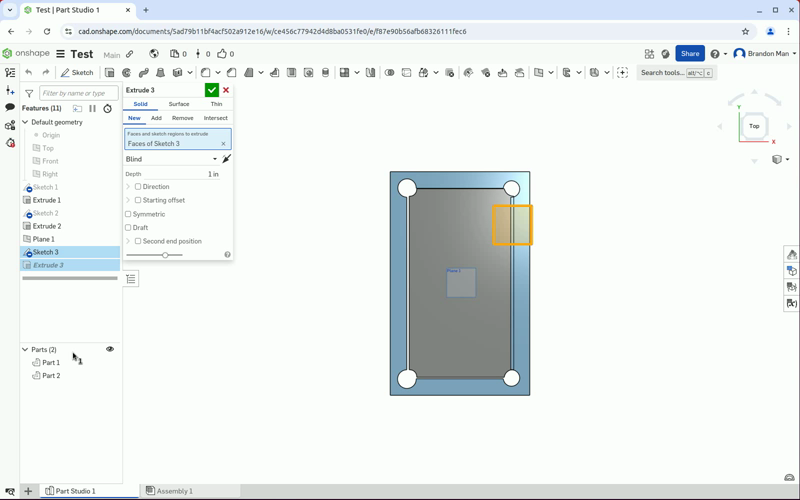
mouse_move(143, 106)
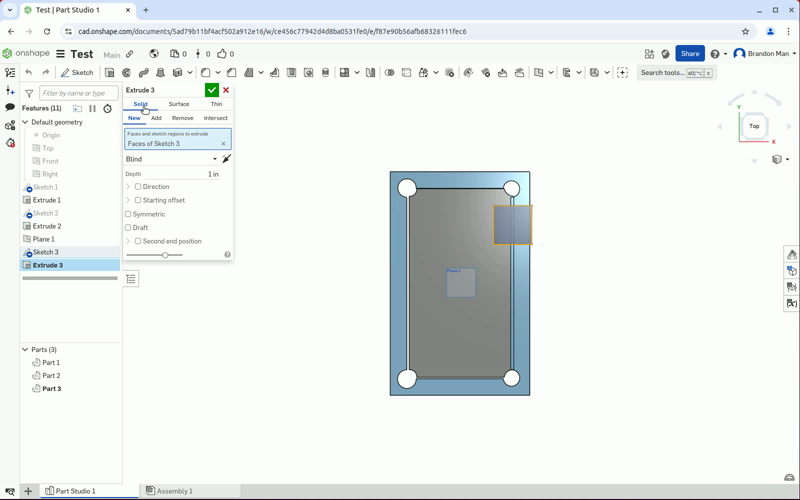
click(143, 106)
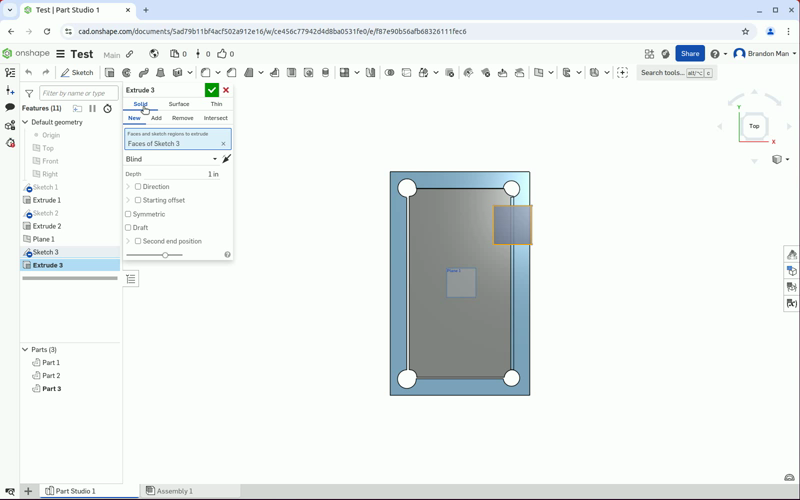
mouse_move(186, 120)
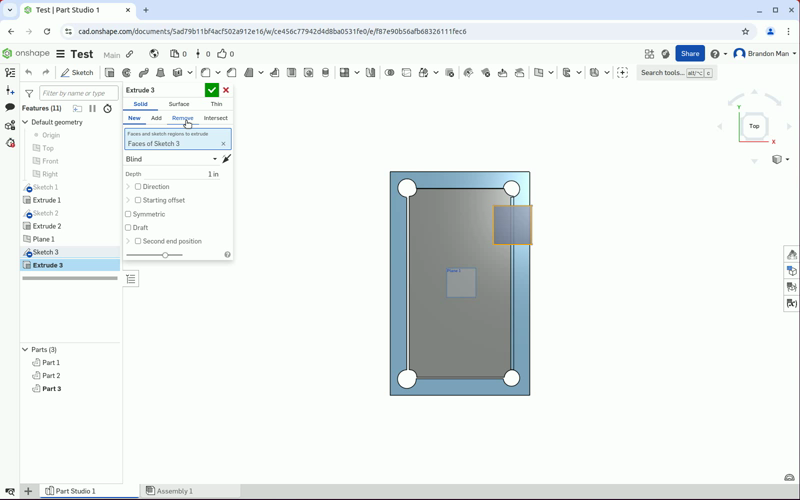
click(186, 120)
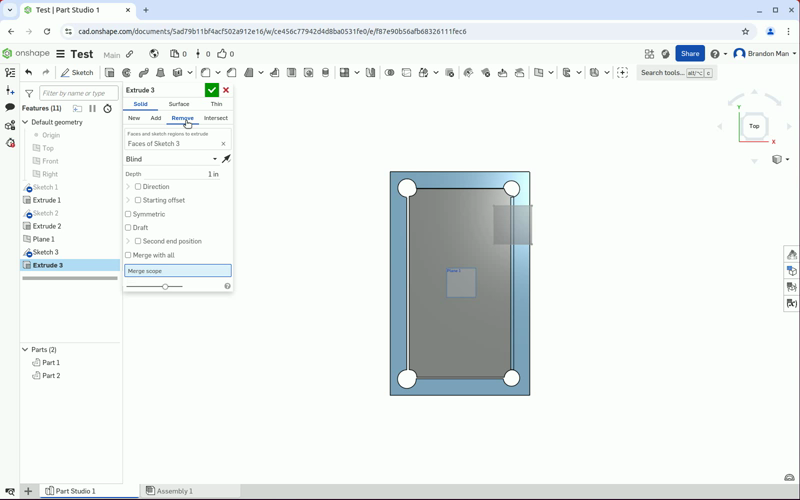
key(tab, 4)
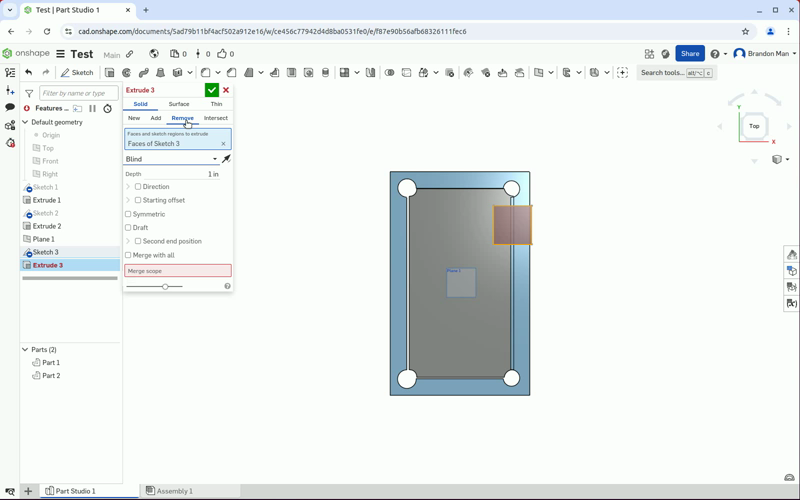
text(9.628)
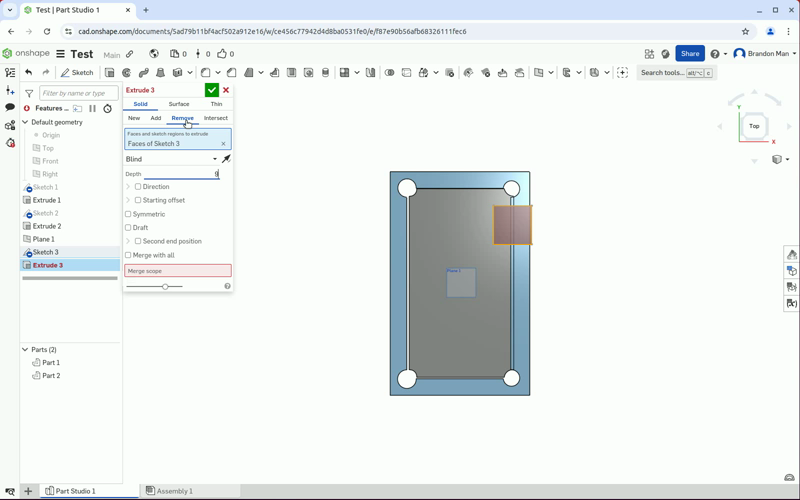
key(tab, 6)
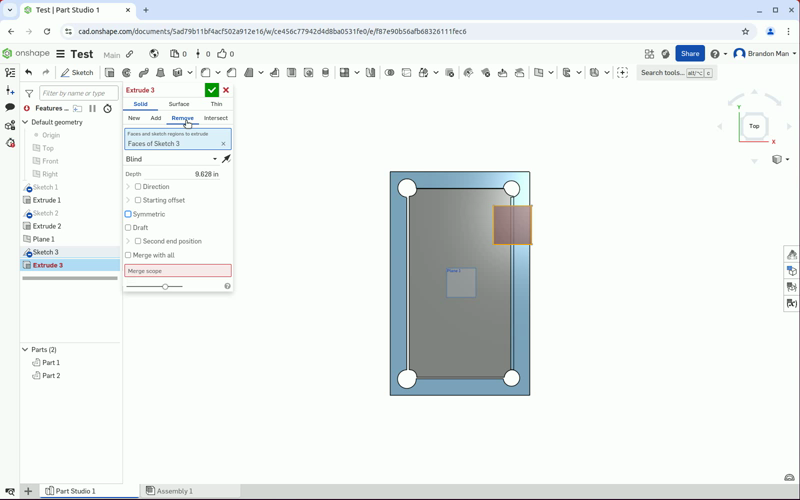
key(space)
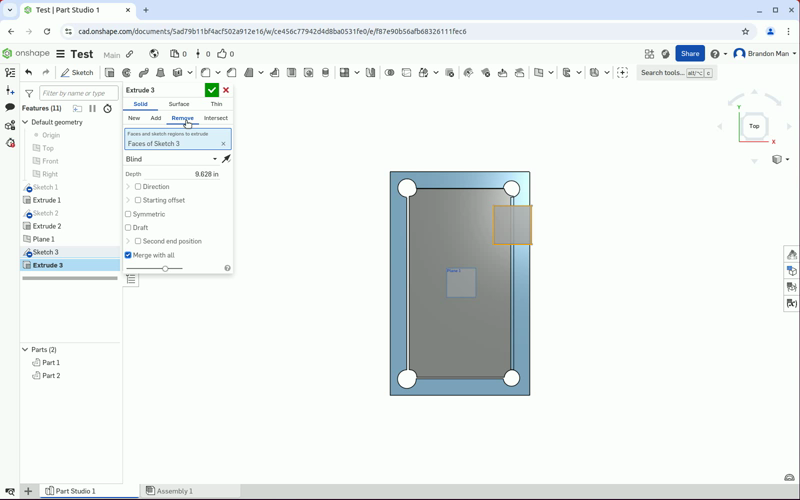
key(enter)
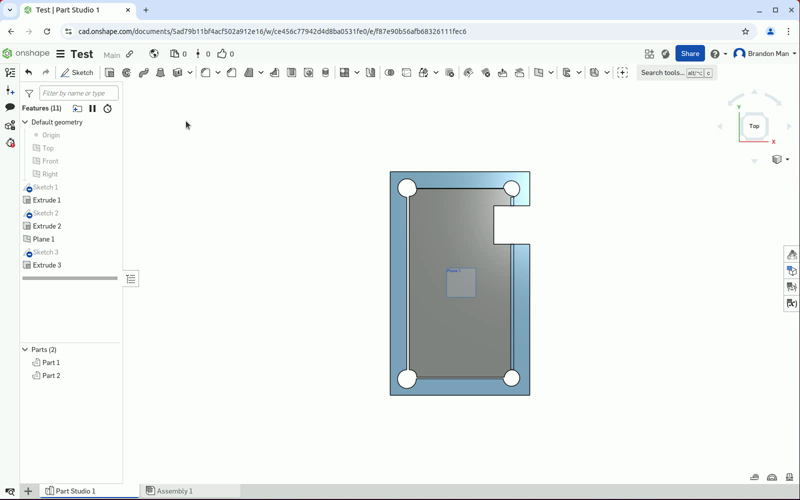
key(shift+h)
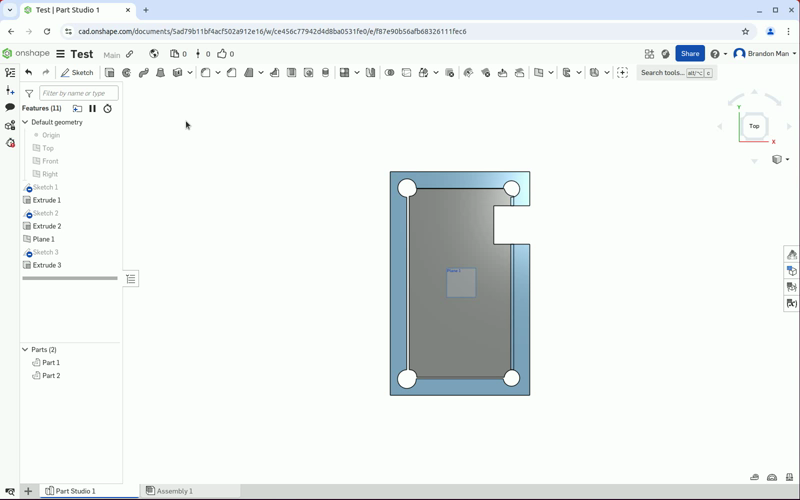
key(shift+h)
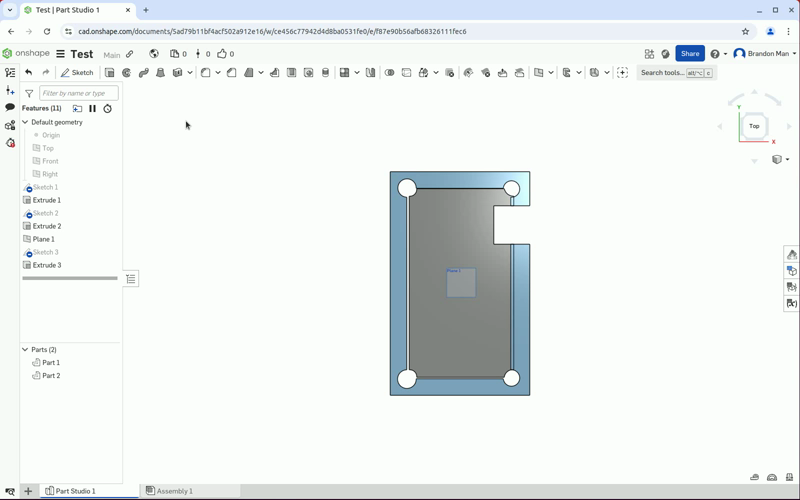
key(shift+7)
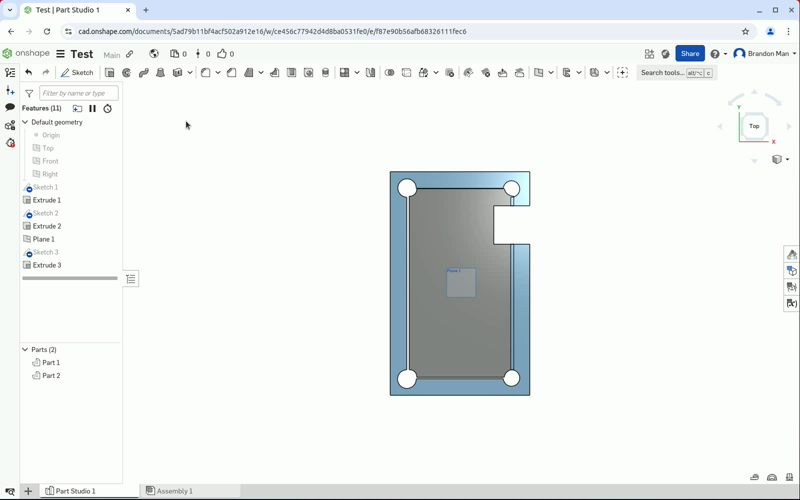
key(up, 3)
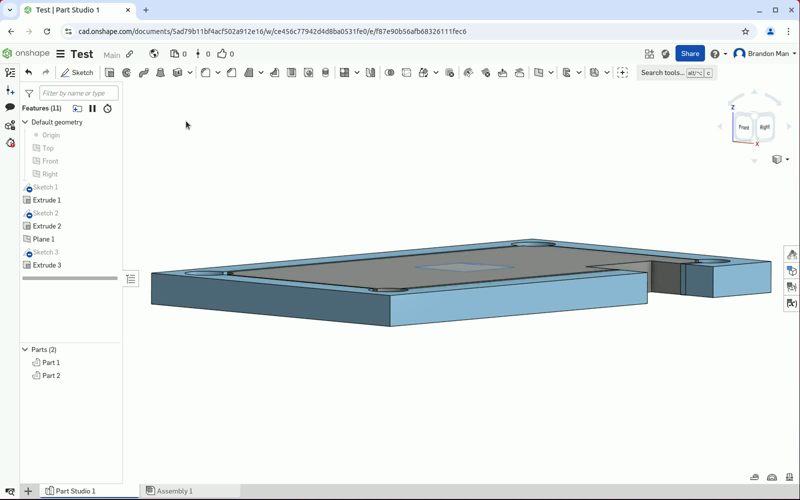
key(left, 3)
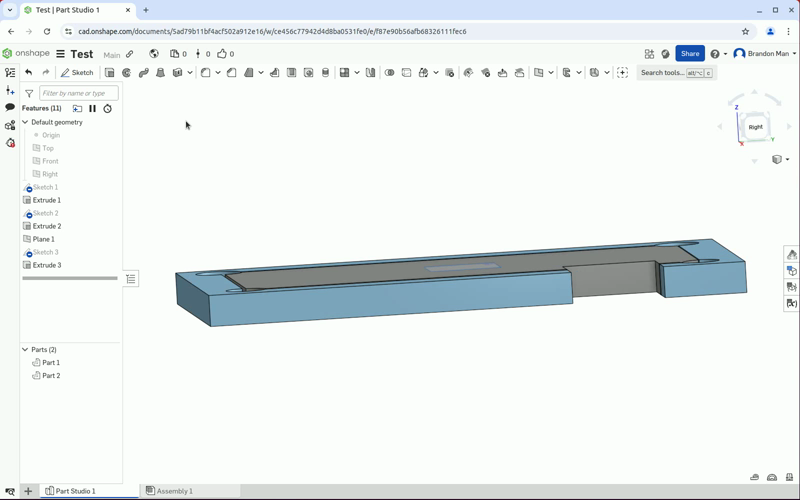
key(right, 3)
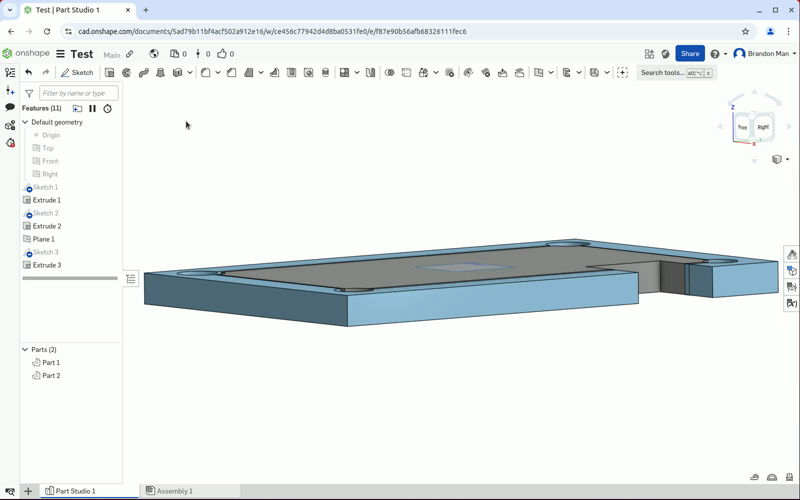
key(down, 3)
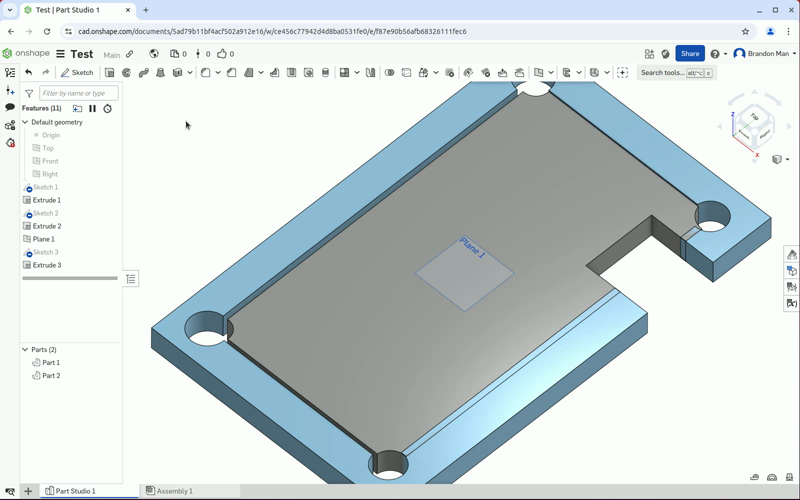
mouse_move(73, 189)
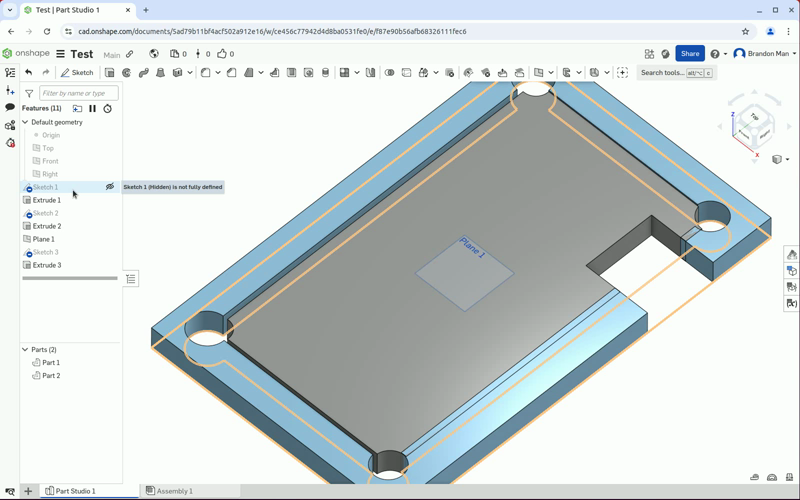
click(73, 189)